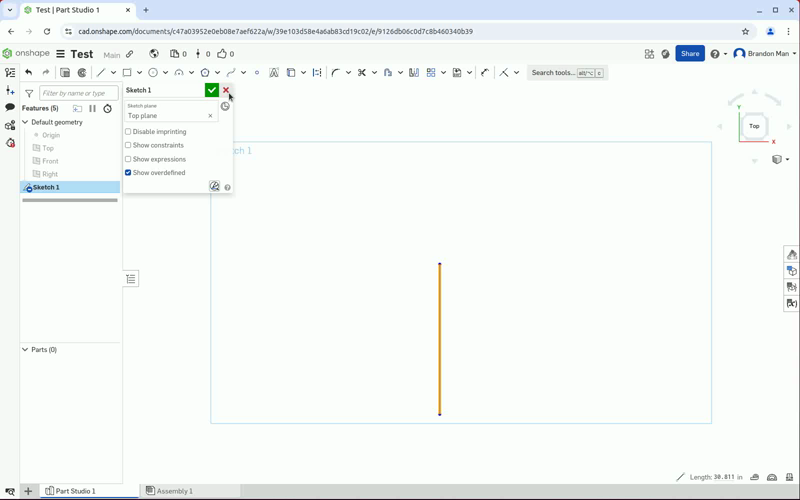
key(shift+h)
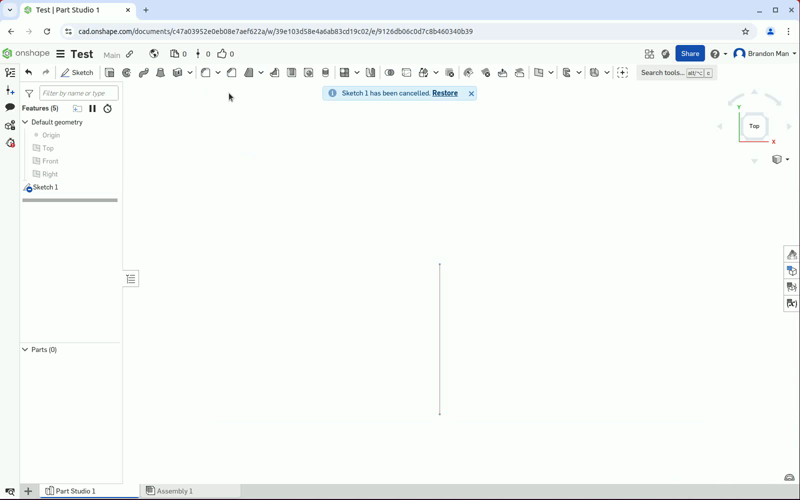
key(shift+s)
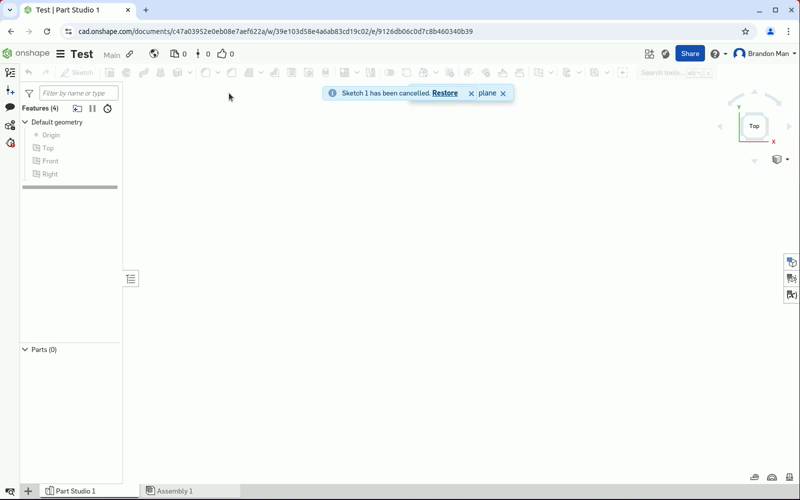
mouse_move(73, 150)
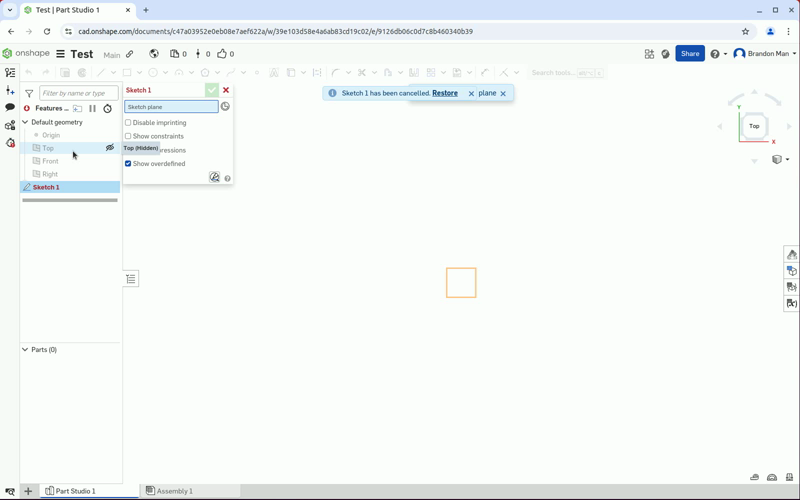
click(73, 150)
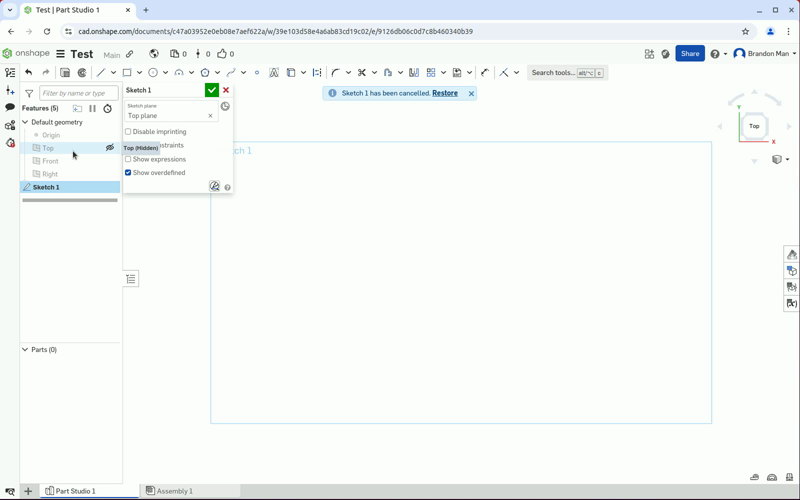
mouse_move(73, 352)
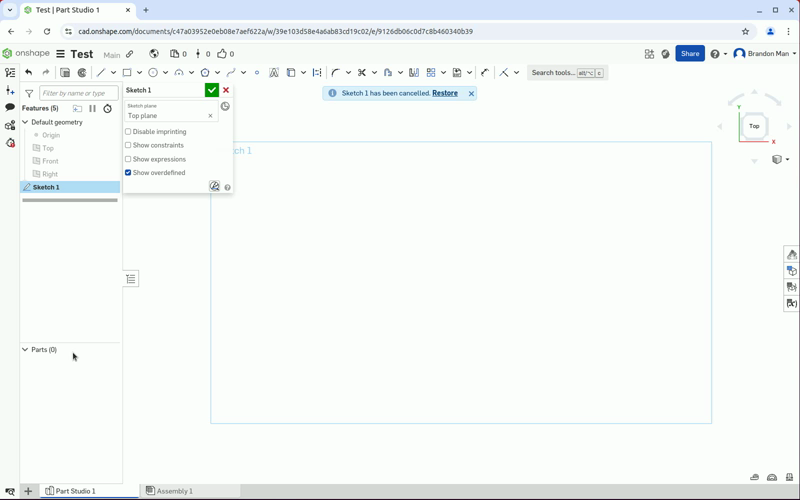
key(y)
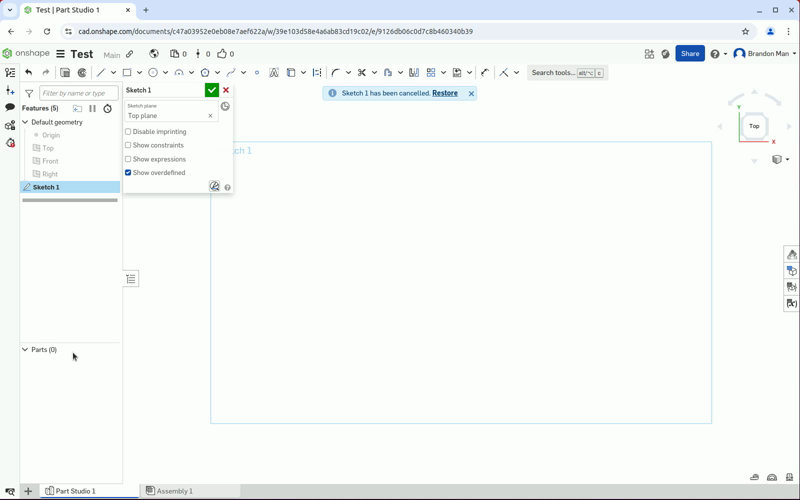
key(l)
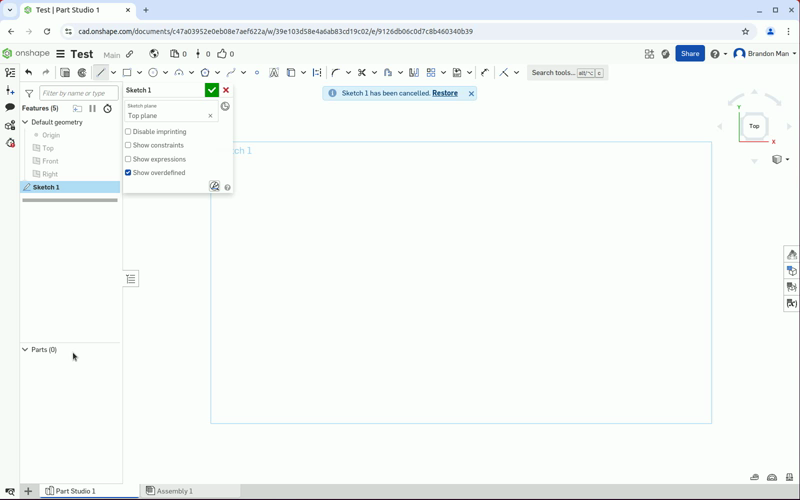
key_down(shift)
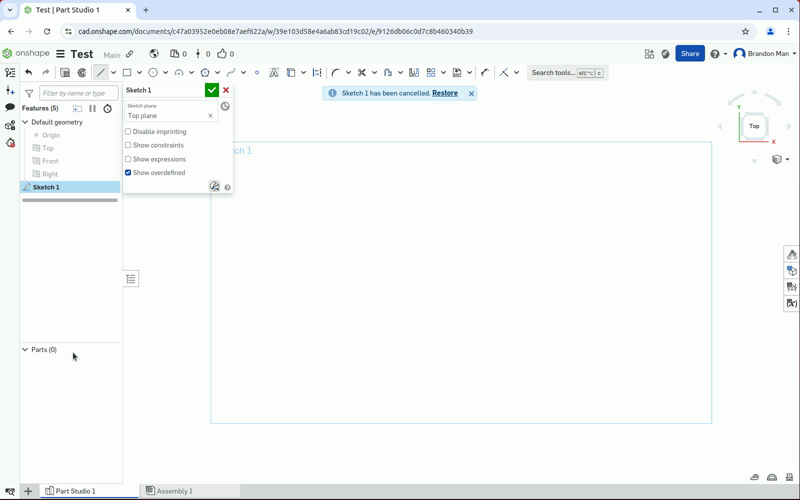
mouse_move(380, 362)
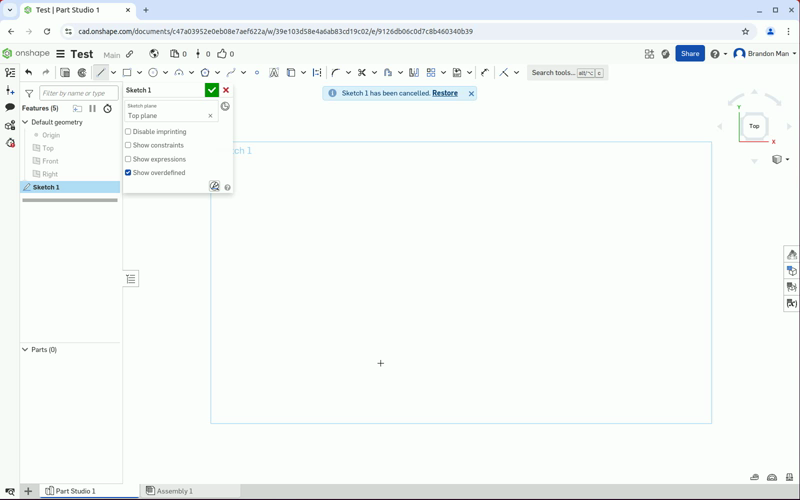
click(380, 362)
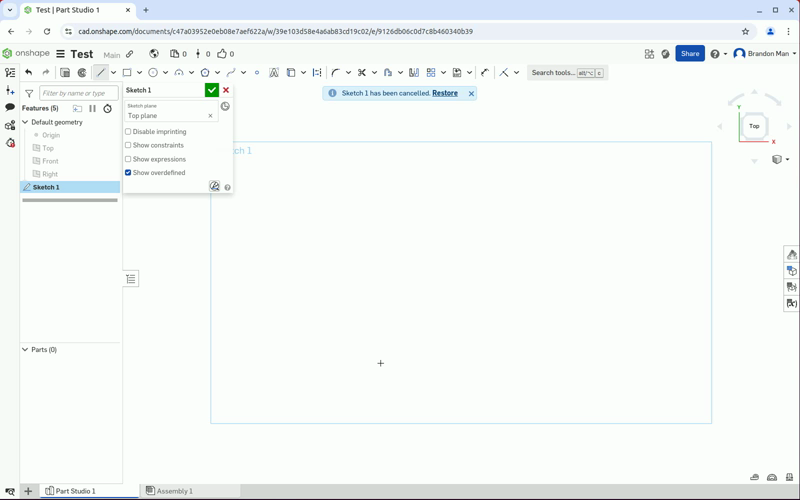
key_up(shift)
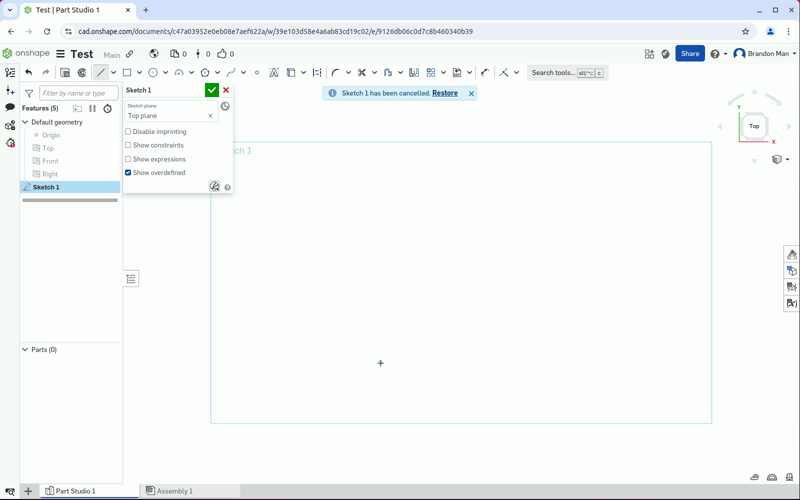
key_down(shift)
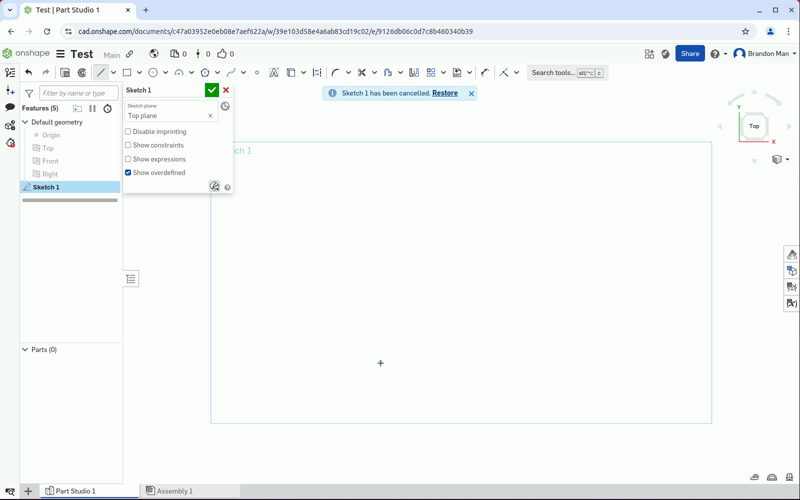
mouse_move(540, 362)
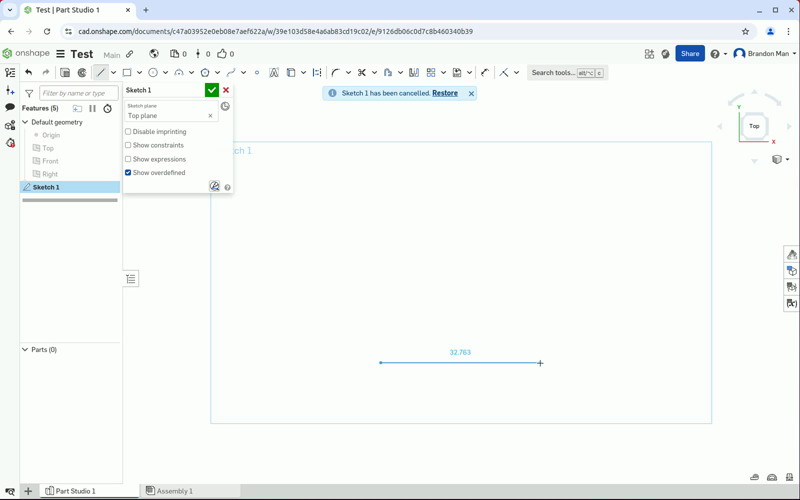
click(540, 362)
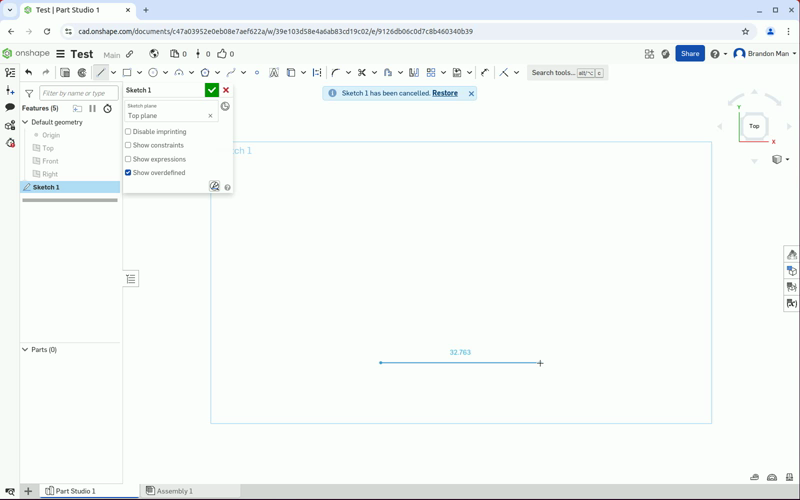
key_up(shift)
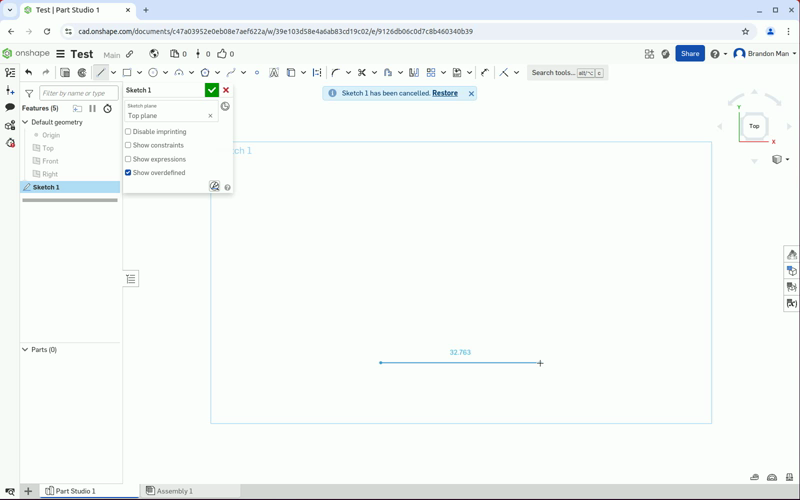
key_down(shift)
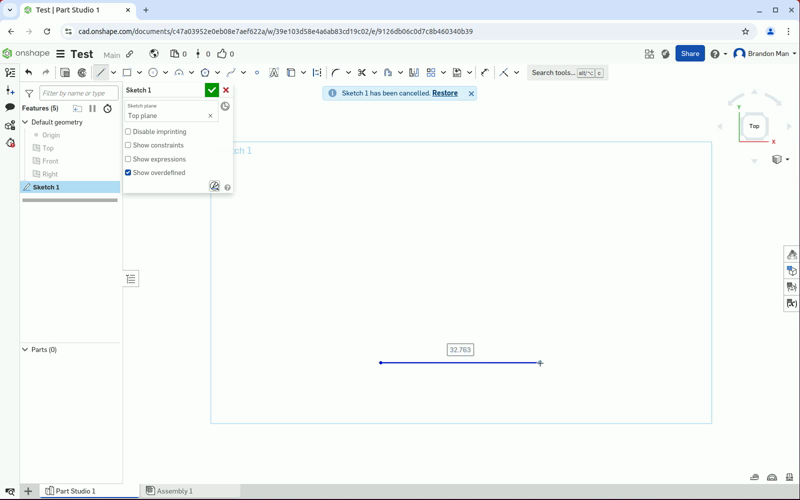
mouse_move(540, 203)
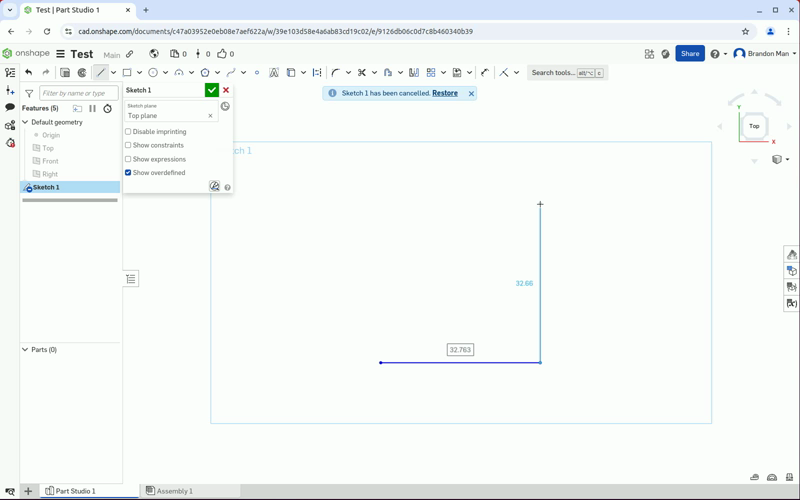
click(540, 203)
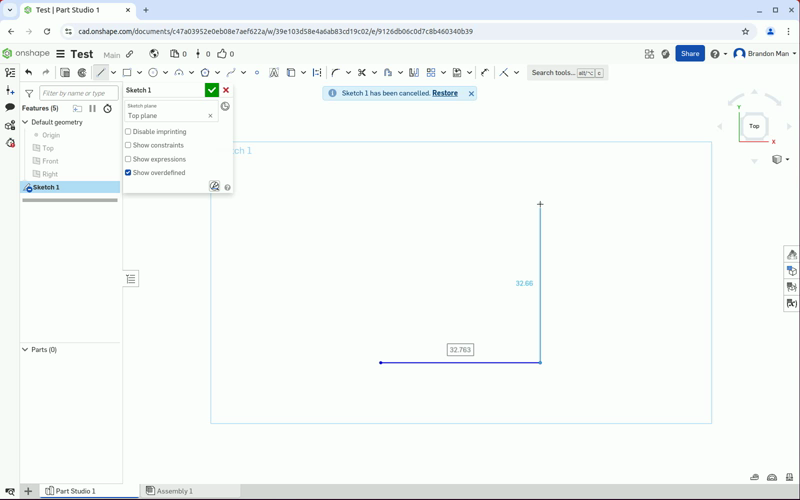
key_up(shift)
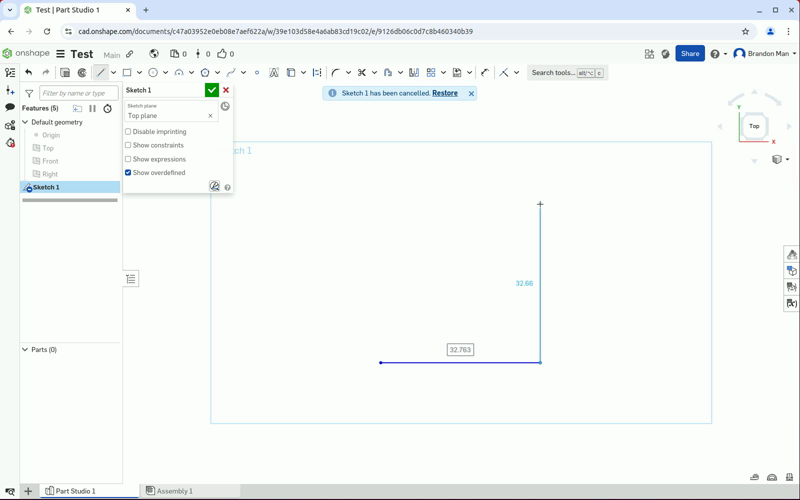
key_down(shift)
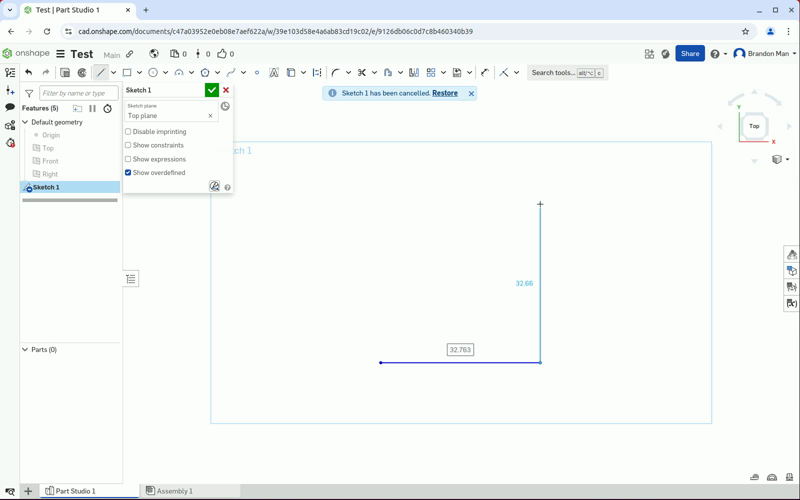
mouse_move(380, 203)
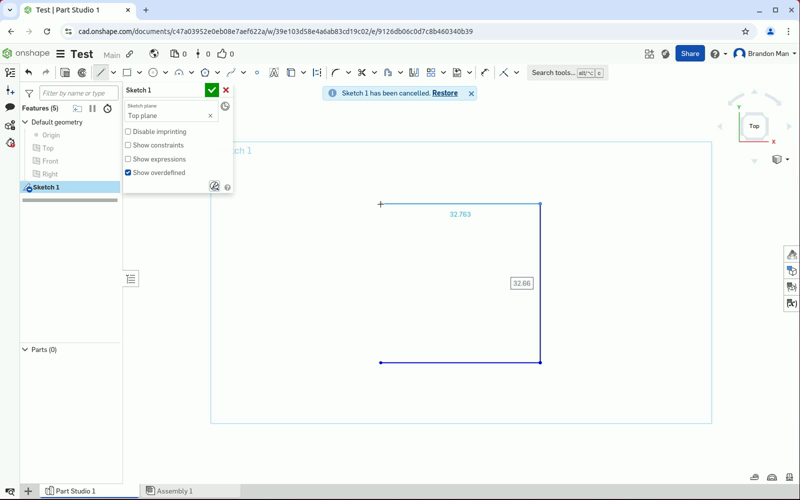
click(380, 203)
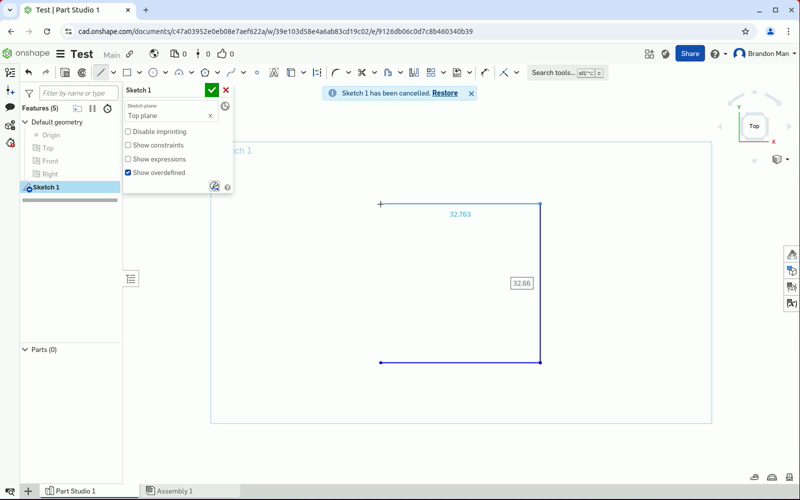
key_up(shift)
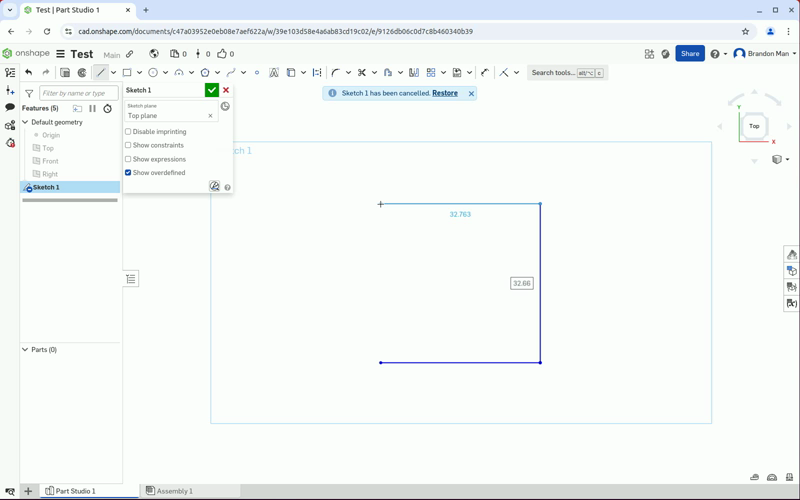
key_down(shift)
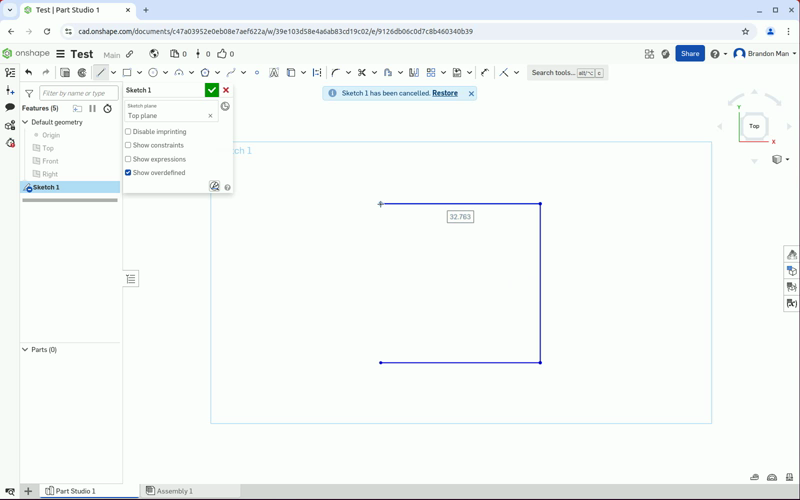
mouse_move(380, 362)
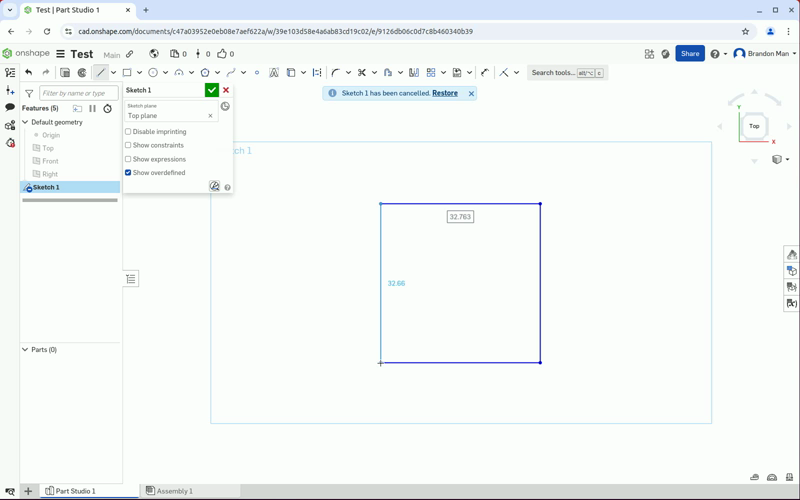
key_up(shift)
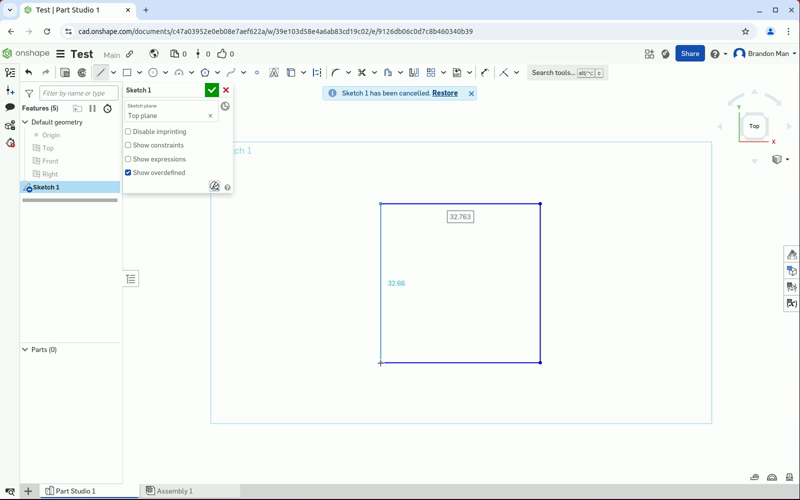
click(380, 362)
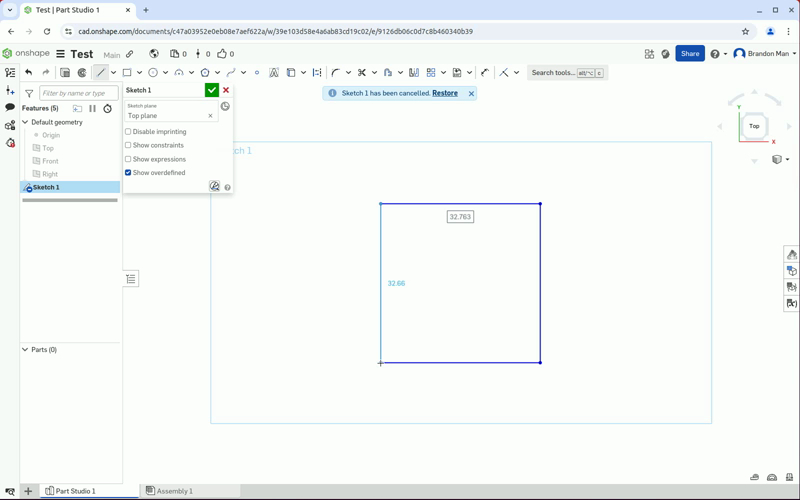
key(esc)
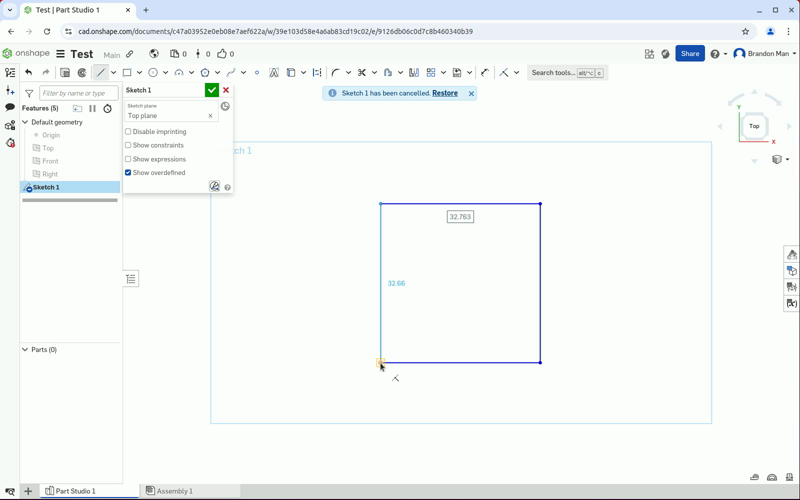
mouse_move(440, 312)
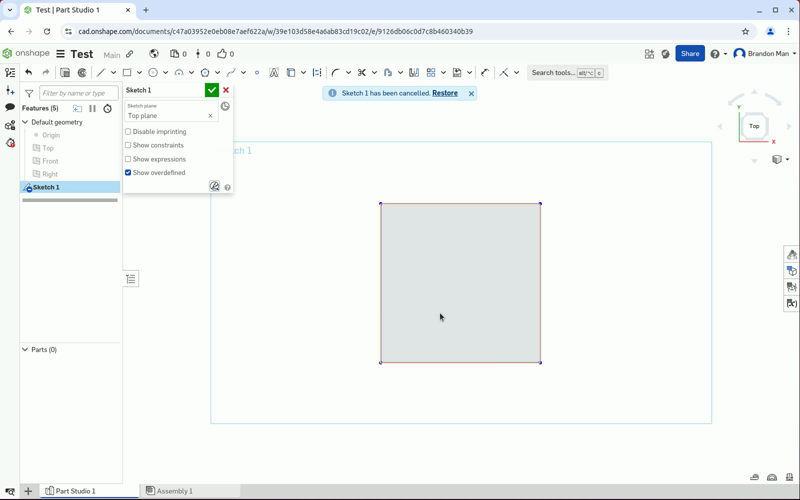
click(440, 312)
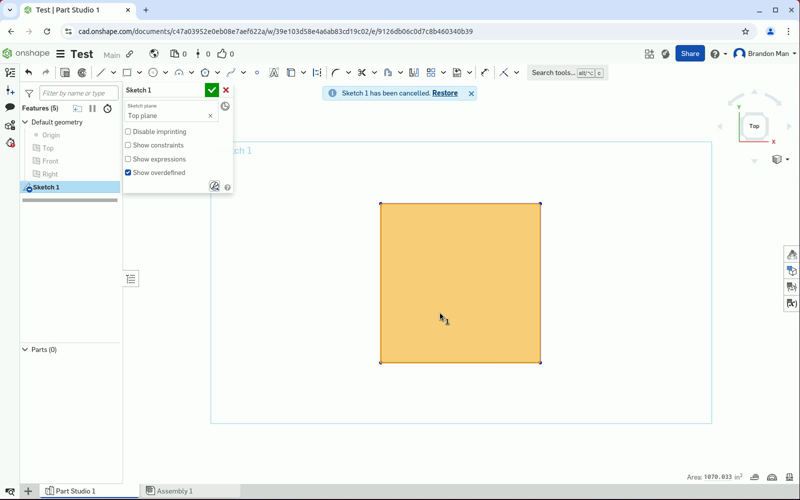
mouse_move(73, 352)
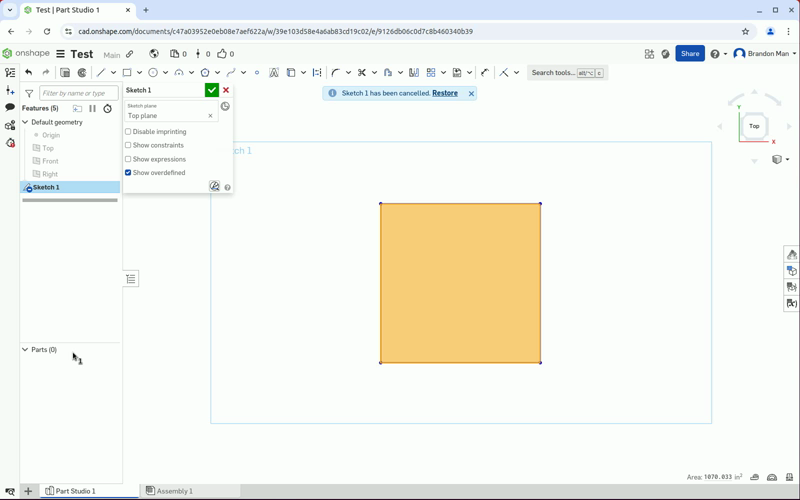
key(shift+y)
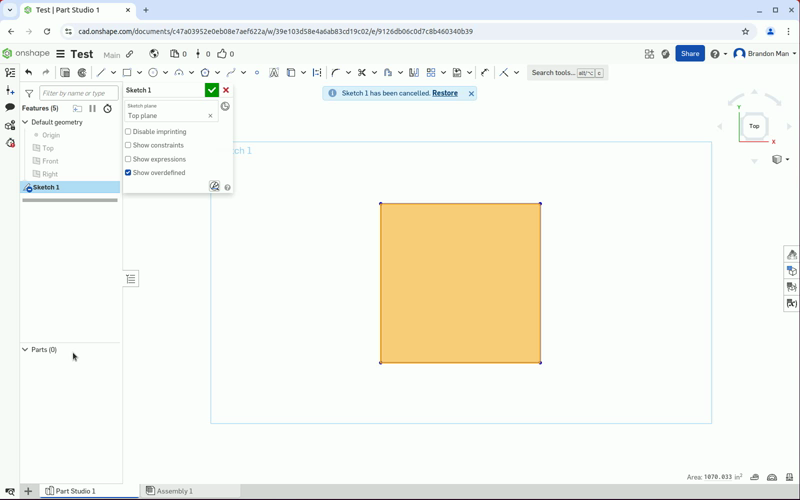
key(shift+e)
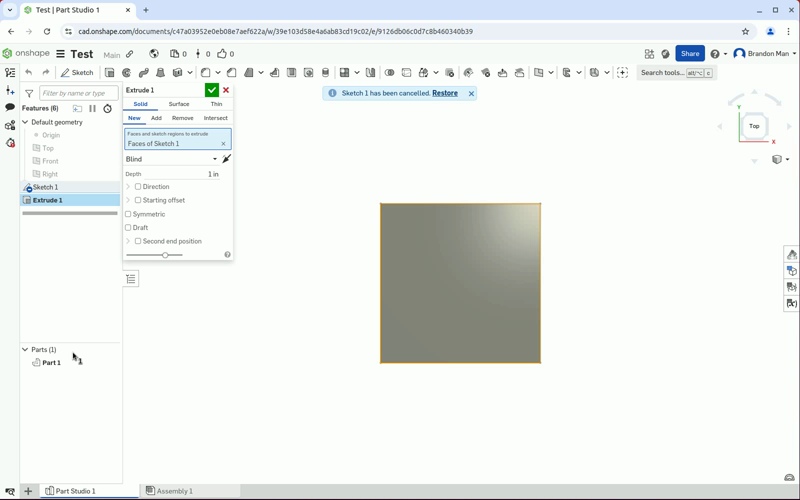
mouse_move(143, 106)
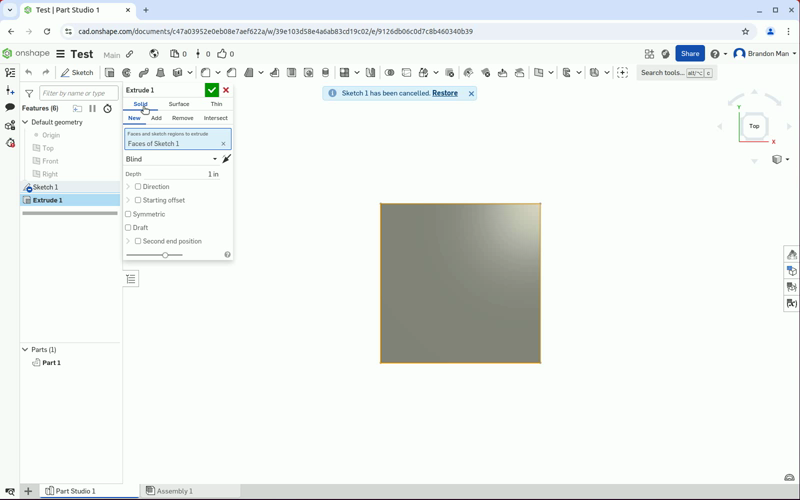
click(143, 106)
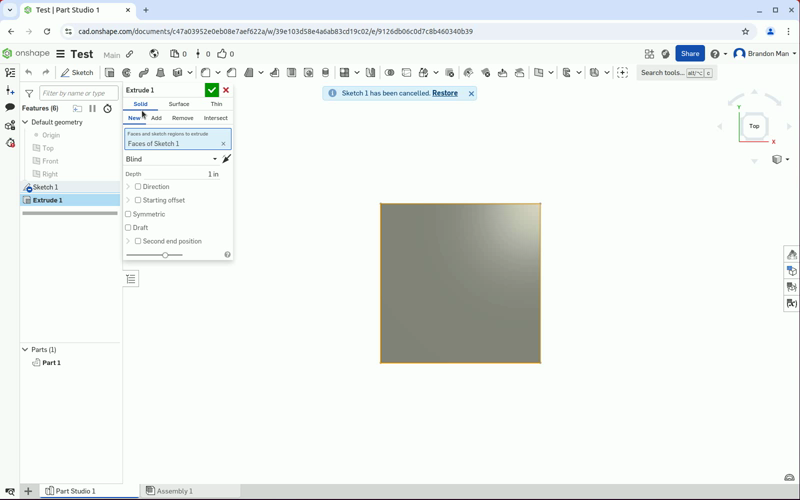
mouse_move(137, 120)
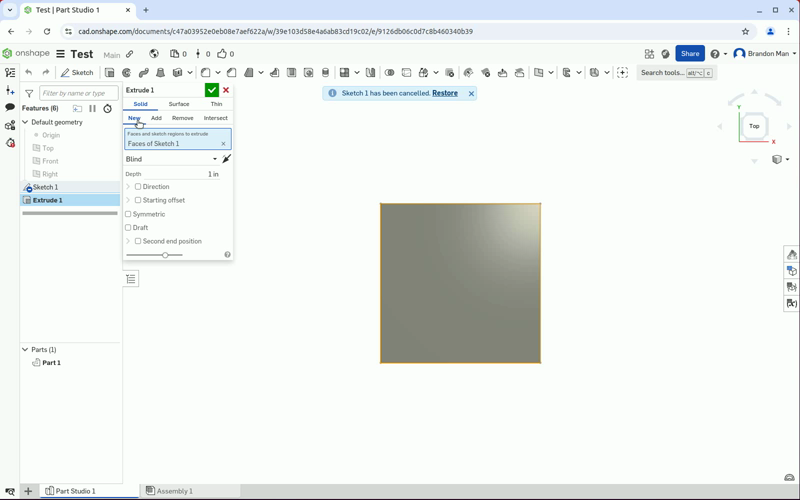
click(137, 120)
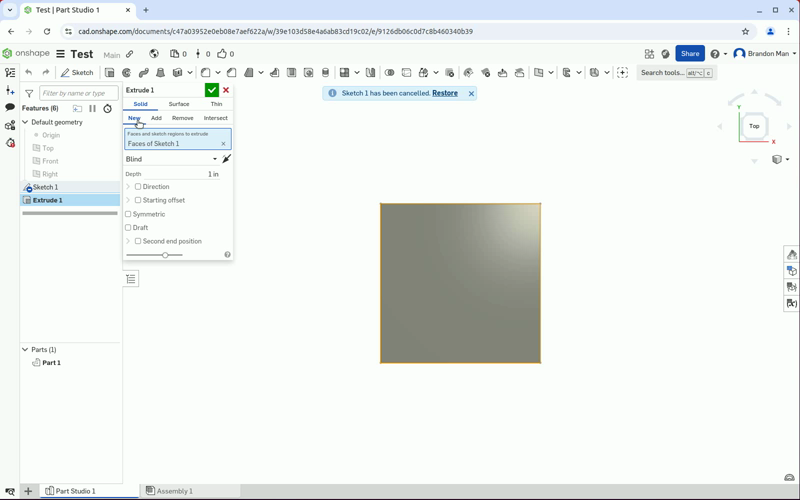
key(tab, 4)
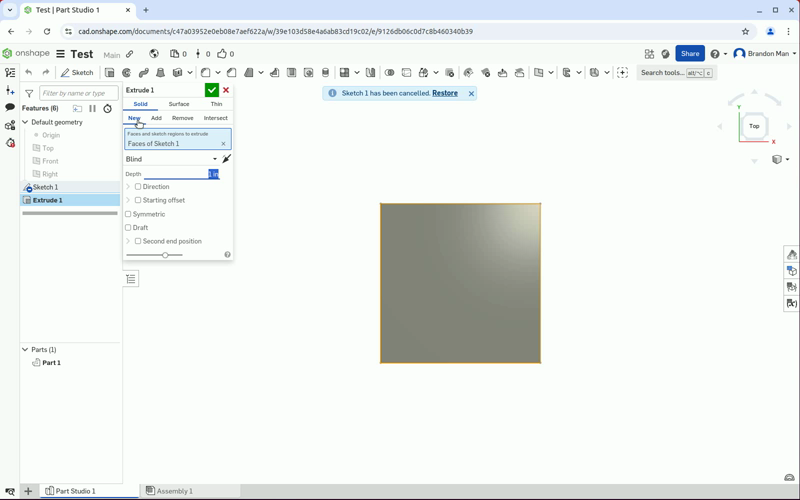
text(11.313)
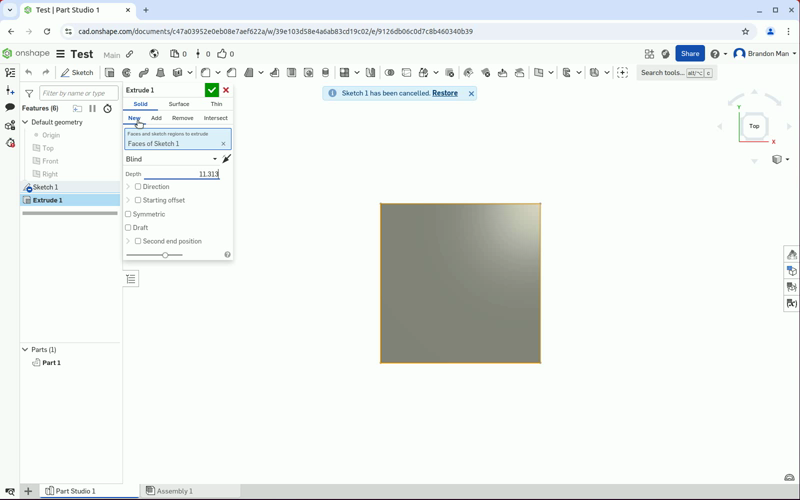
key(enter)
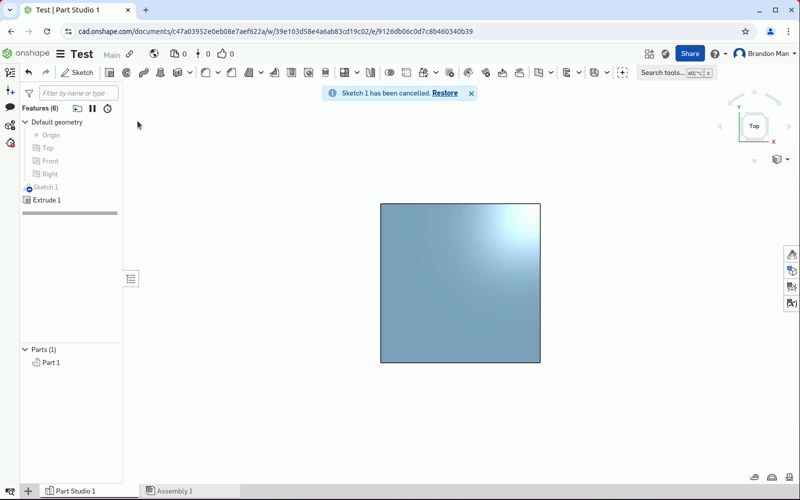
key(shift+h)
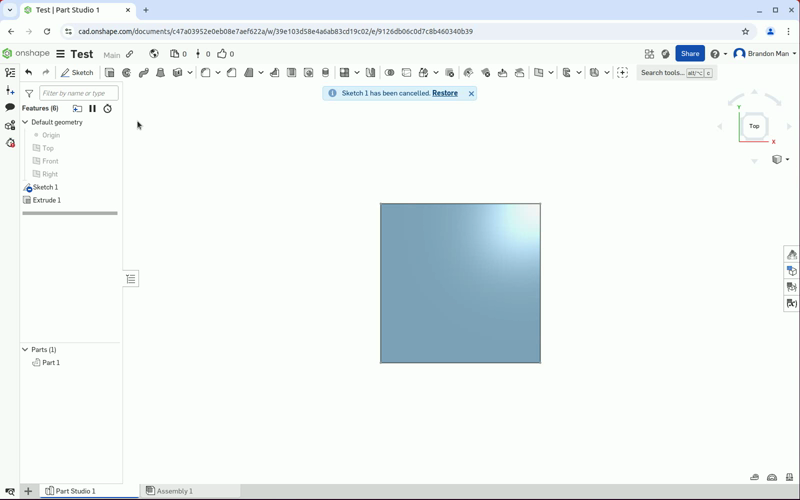
key(shift+h)
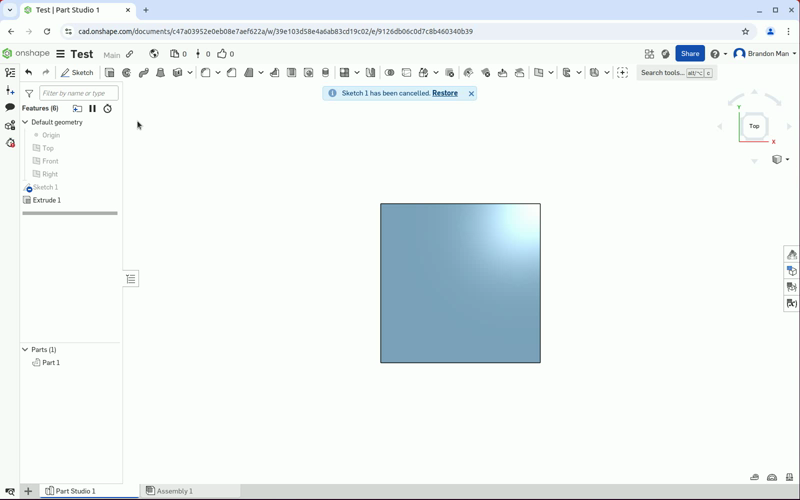
mouse_move(73, 189)
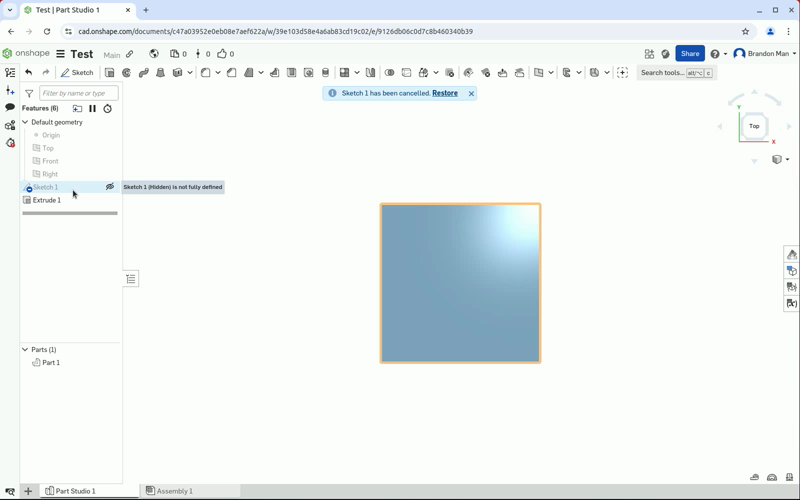
click(73, 189)
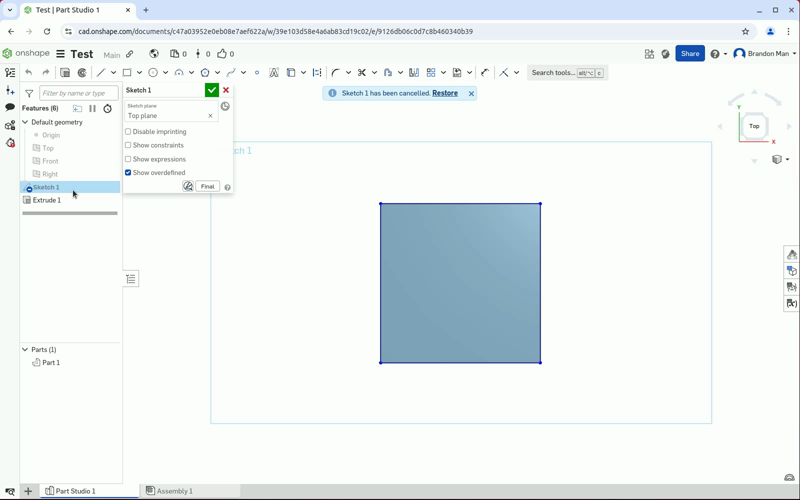
mouse_move(229, 92)
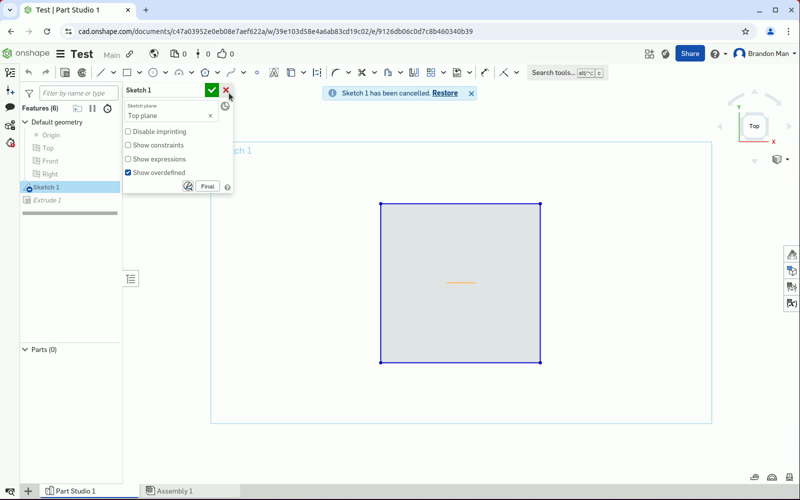
click(229, 92)
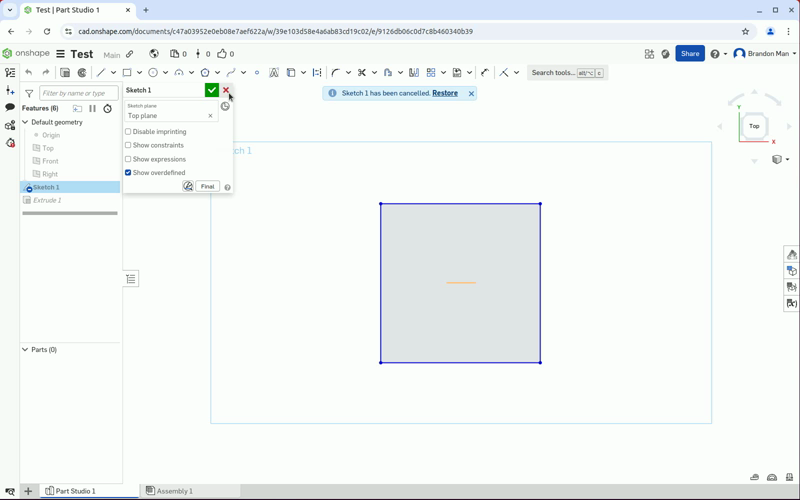
key(shift+s)
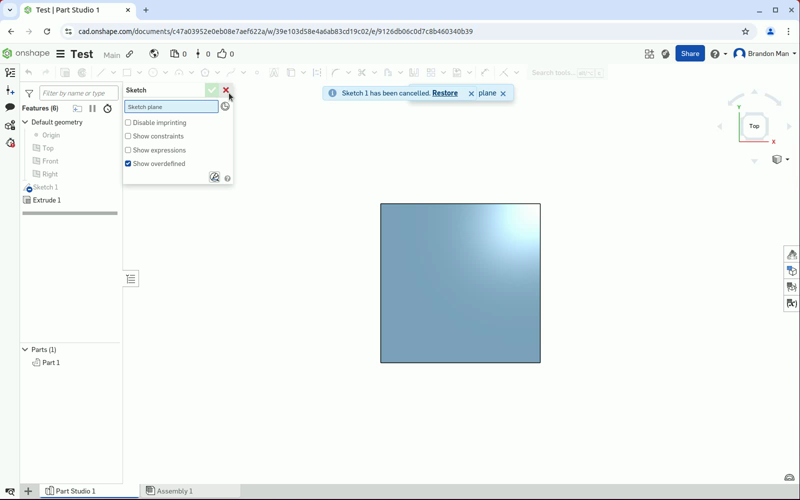
mouse_move(73, 150)
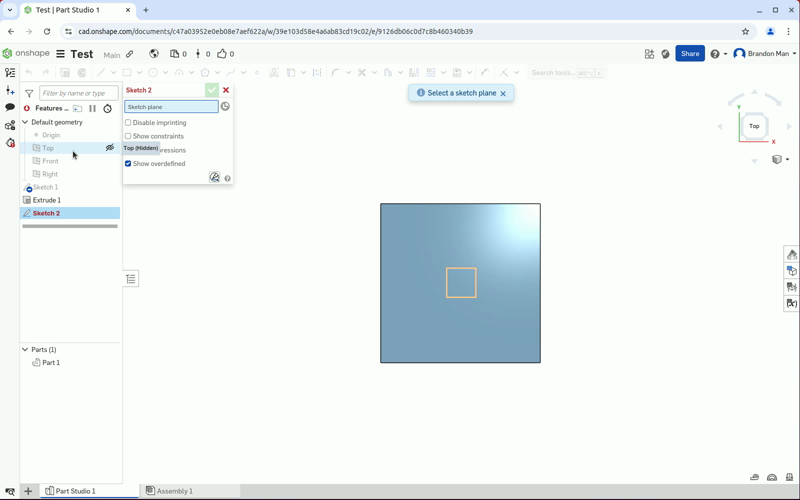
click(73, 150)
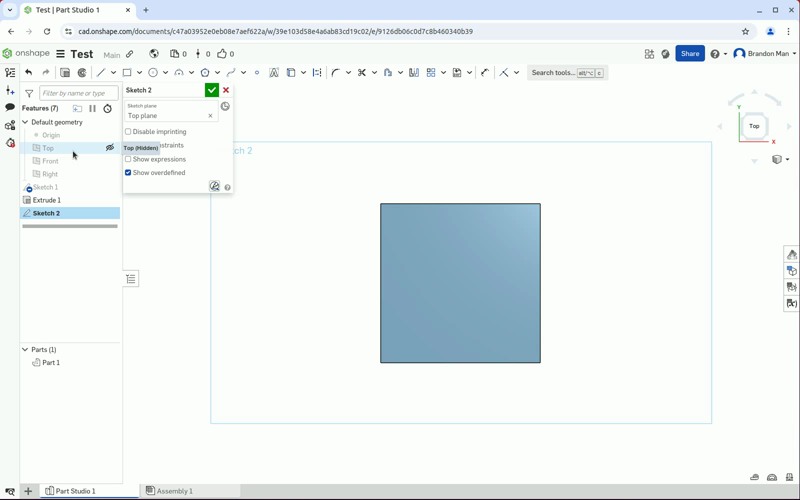
mouse_move(73, 352)
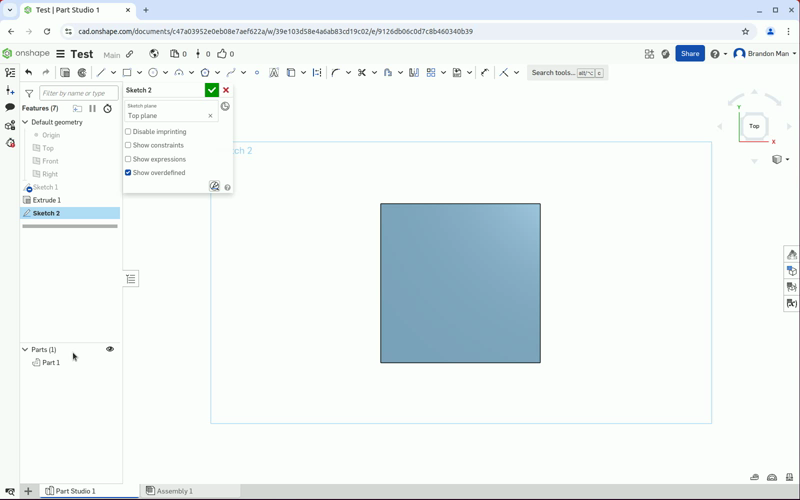
key(y)
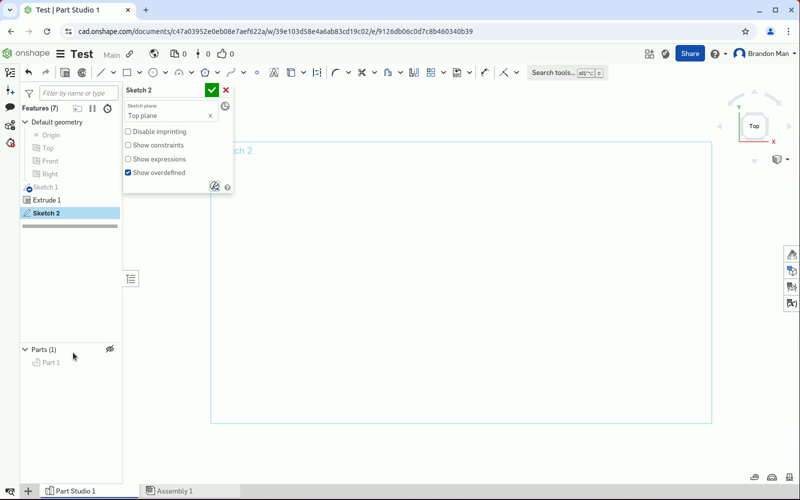
key(l)
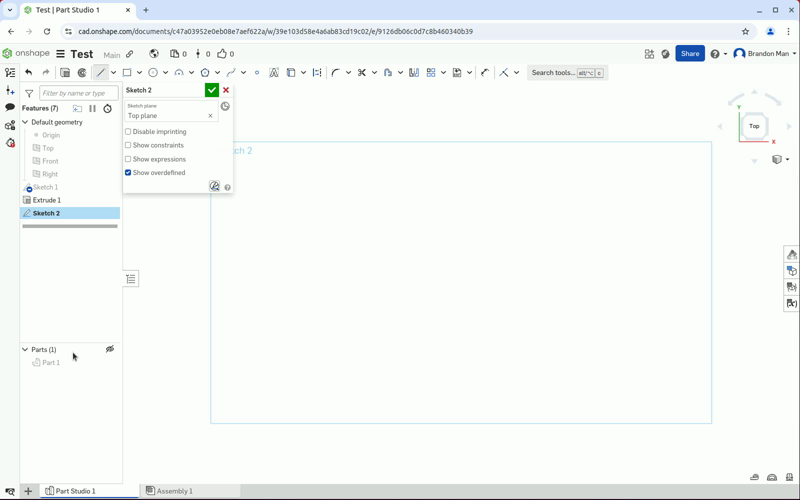
key_down(shift)
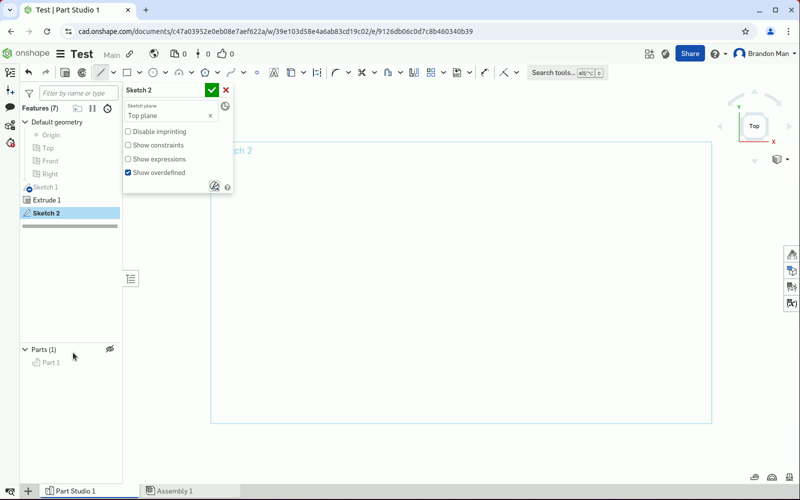
mouse_move(374, 369)
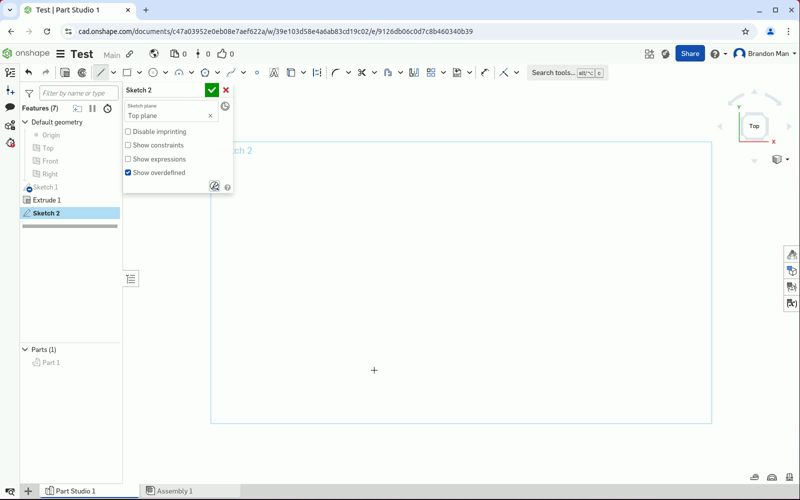
click(374, 369)
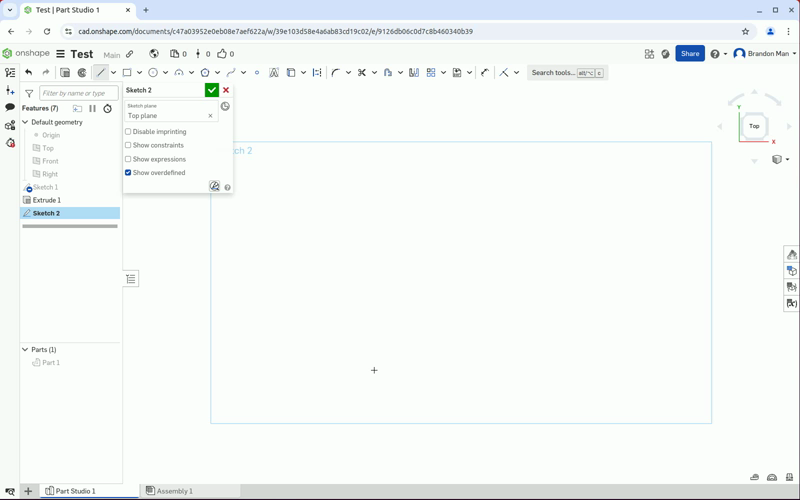
key_up(shift)
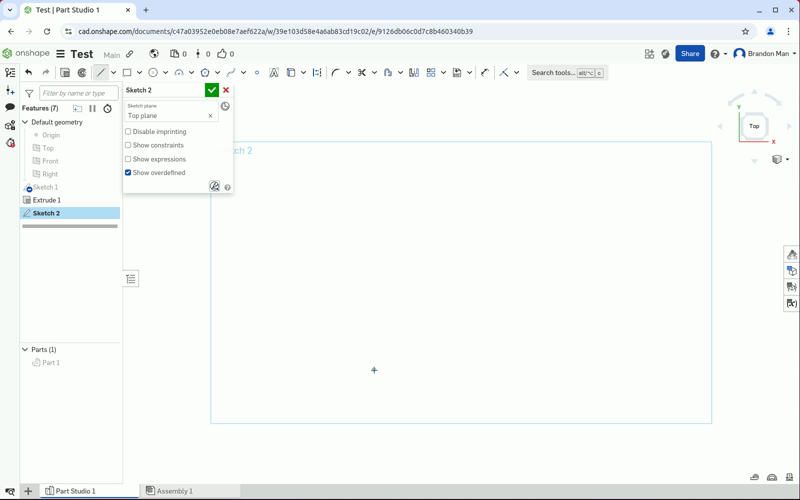
key_down(shift)
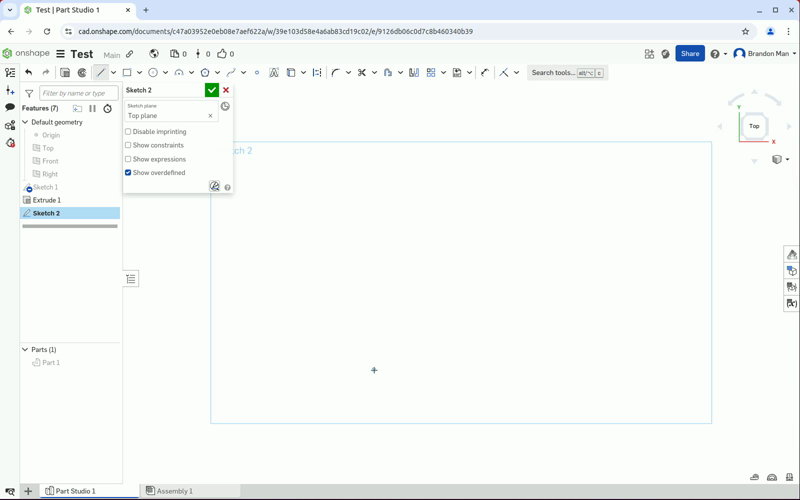
mouse_move(534, 369)
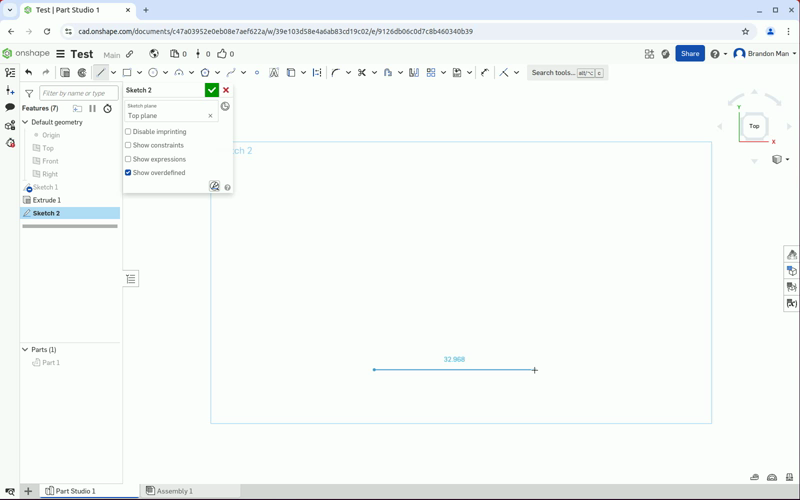
click(534, 369)
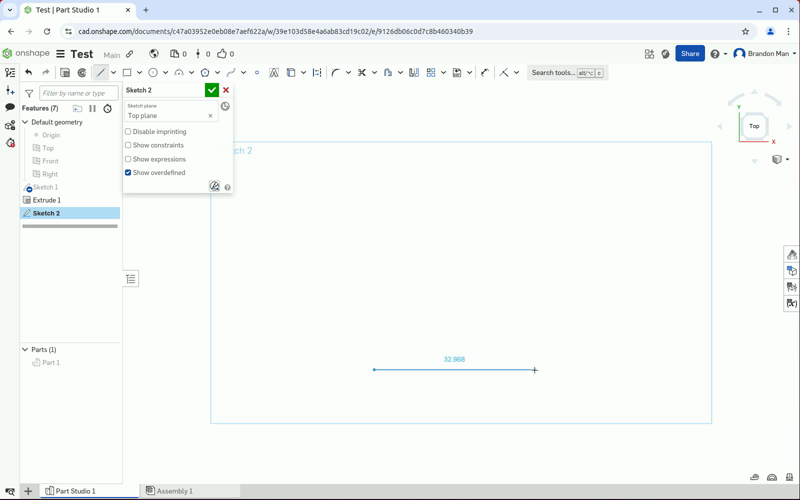
key_up(shift)
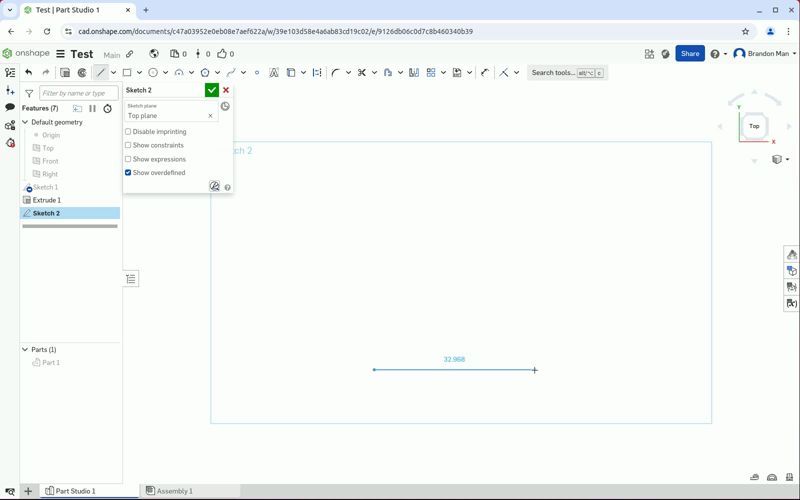
key(esc)
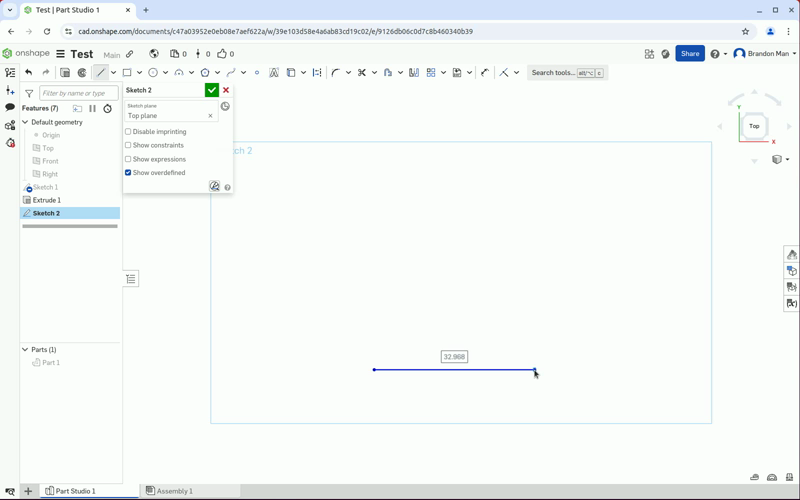
key(a)
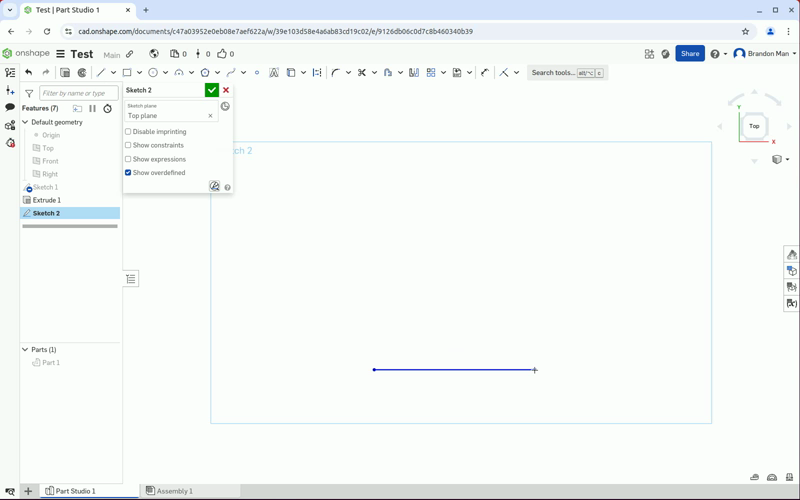
mouse_move(534, 369)
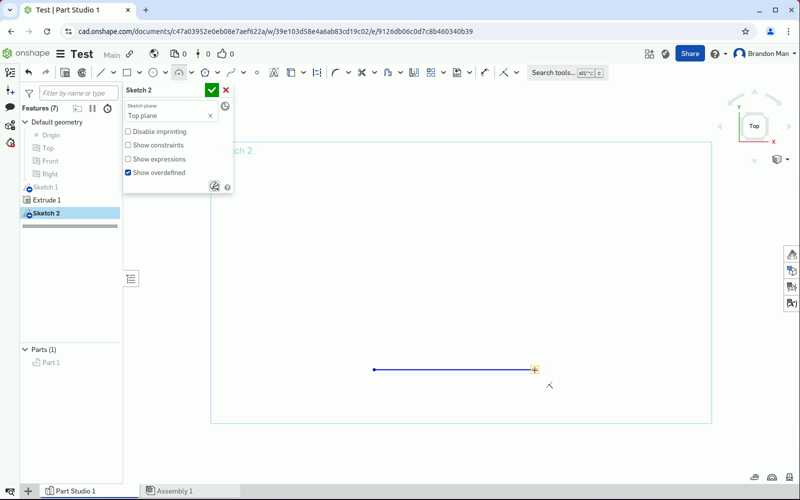
click(534, 369)
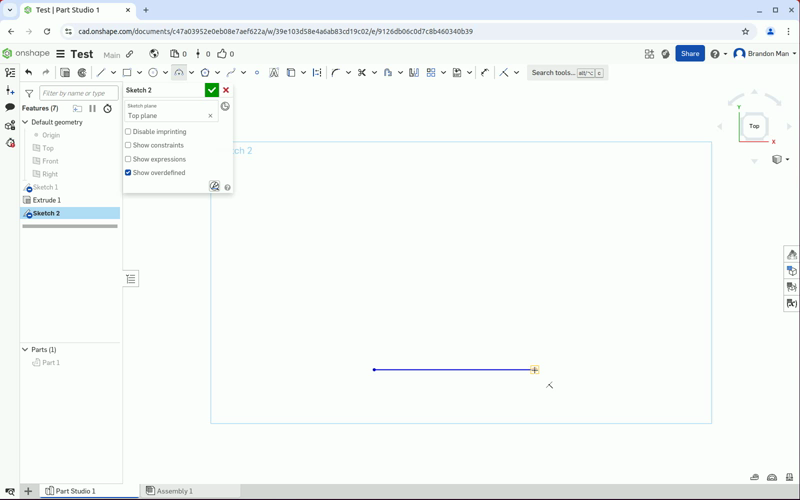
key_down(shift)
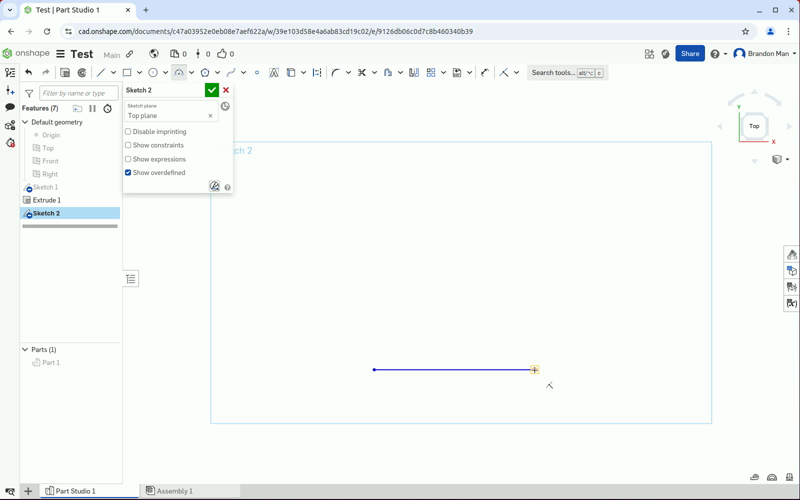
mouse_move(537, 361)
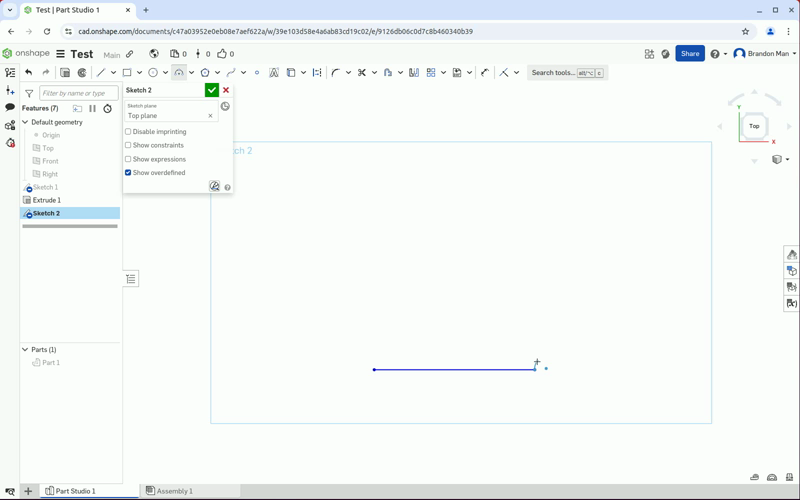
click(537, 361)
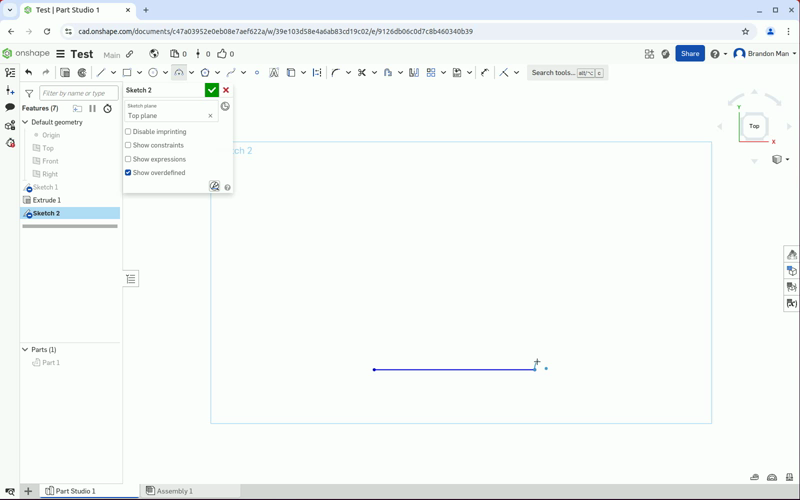
mouse_move(534, 365)
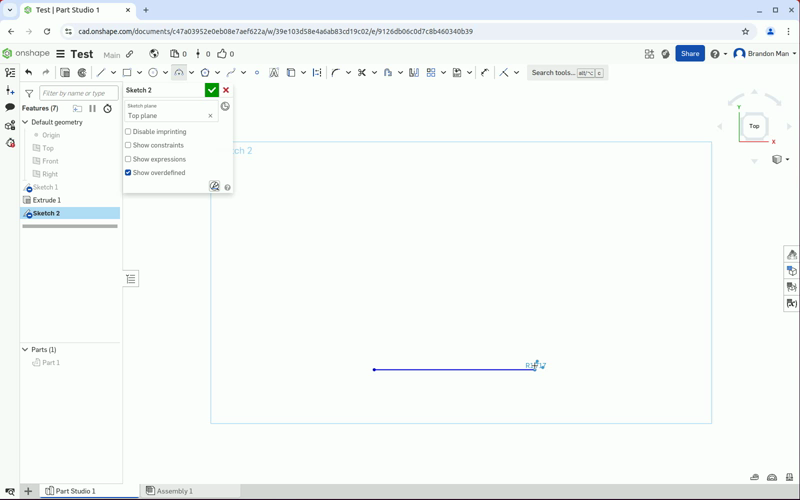
scroll(6)
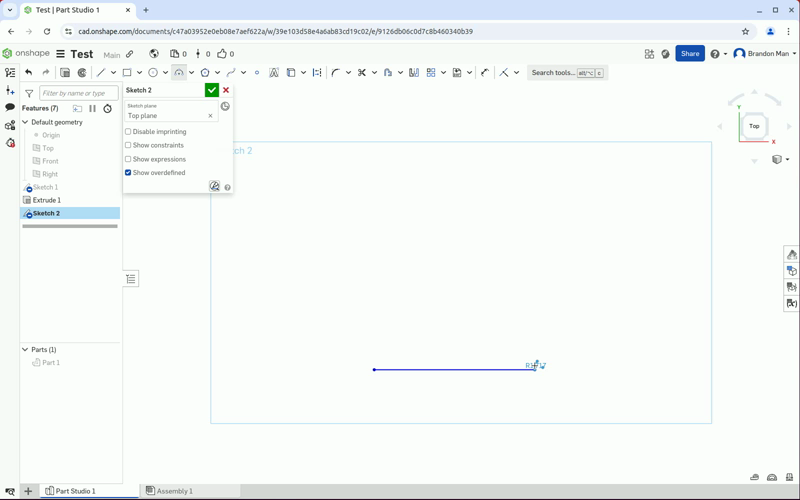
scroll(6)
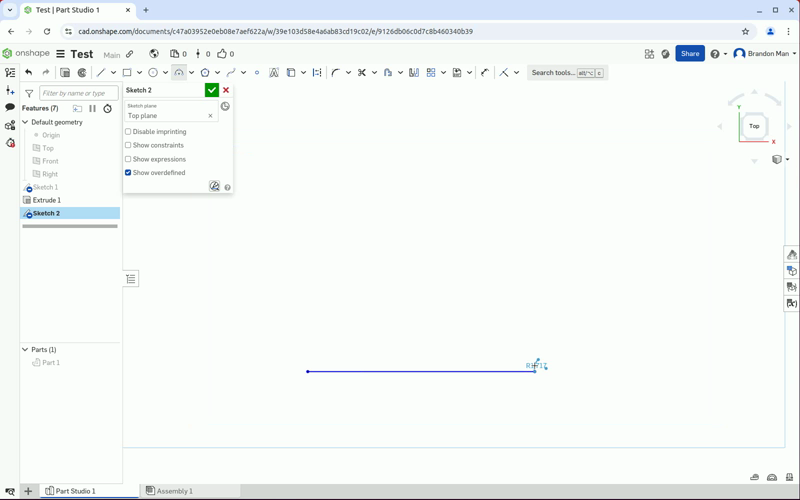
scroll(6)
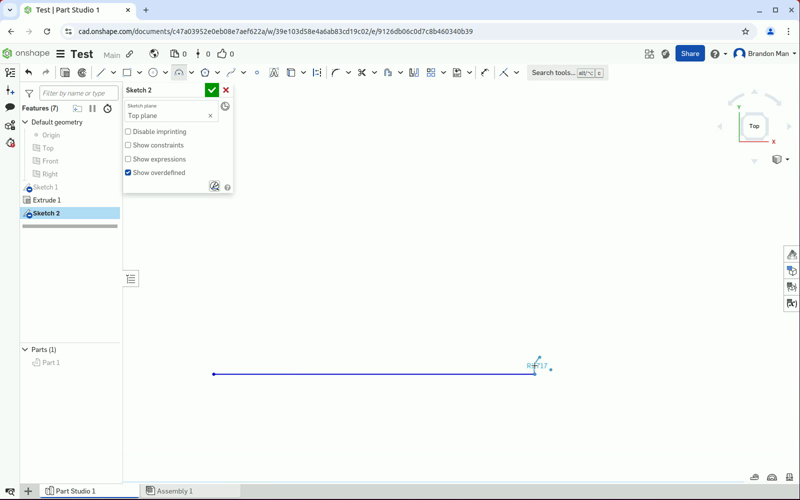
scroll(6)
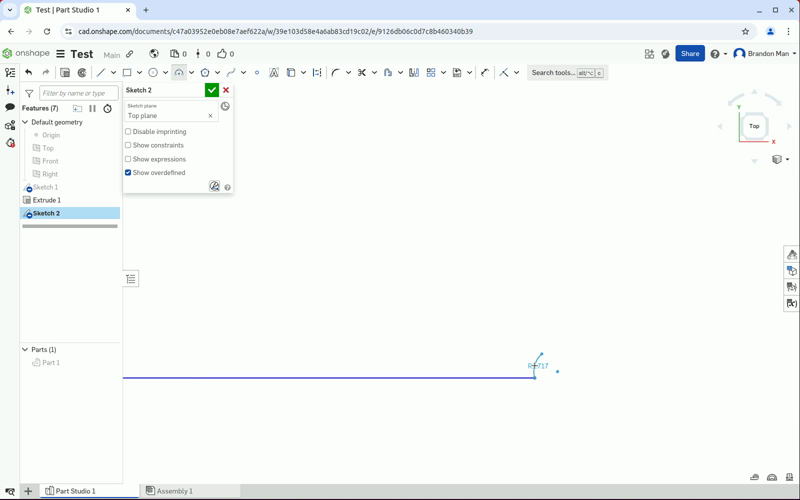
scroll(6)
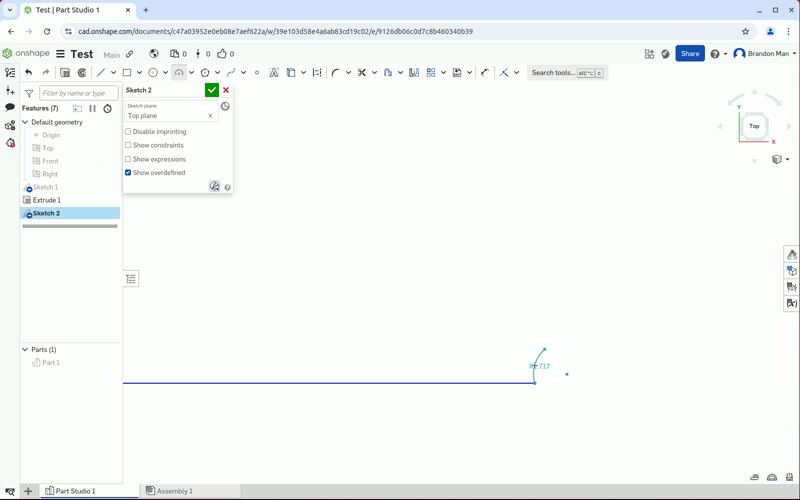
scroll(6)
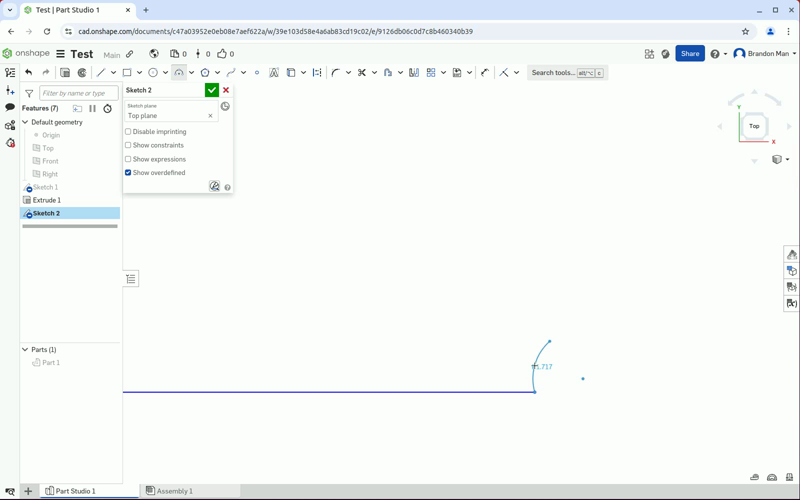
scroll(6)
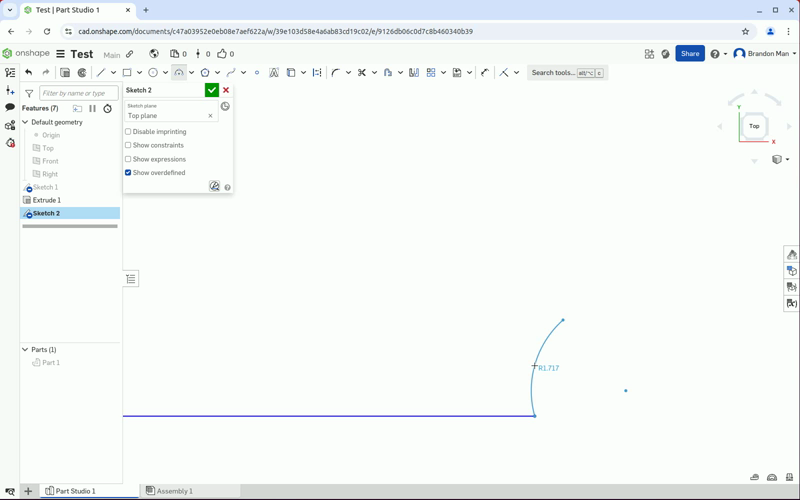
click(534, 365)
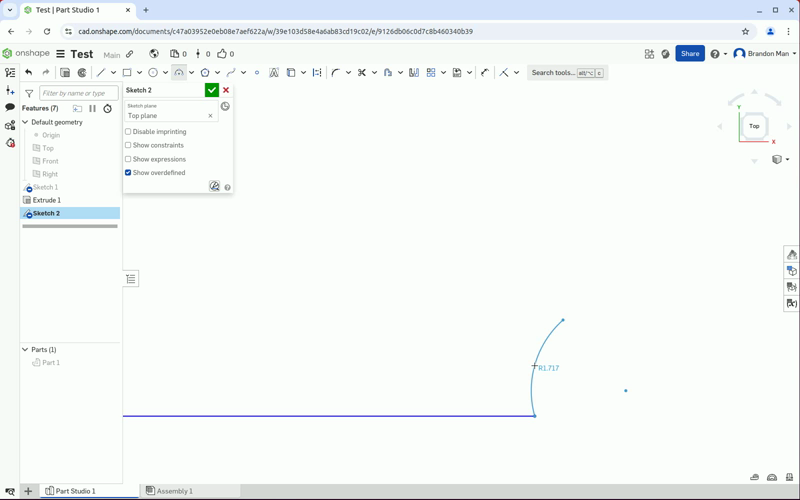
scroll(-6)
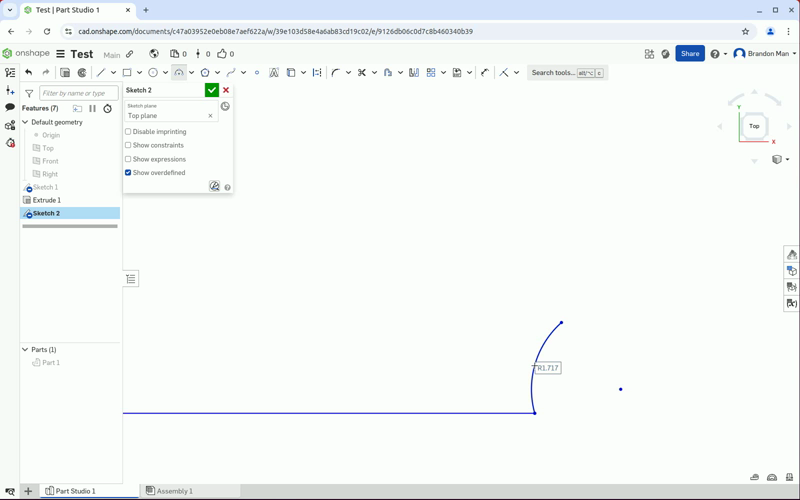
scroll(-6)
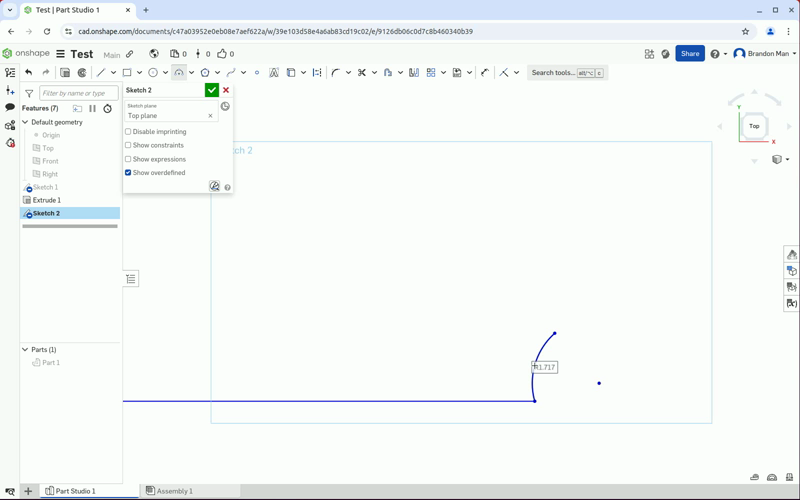
scroll(-6)
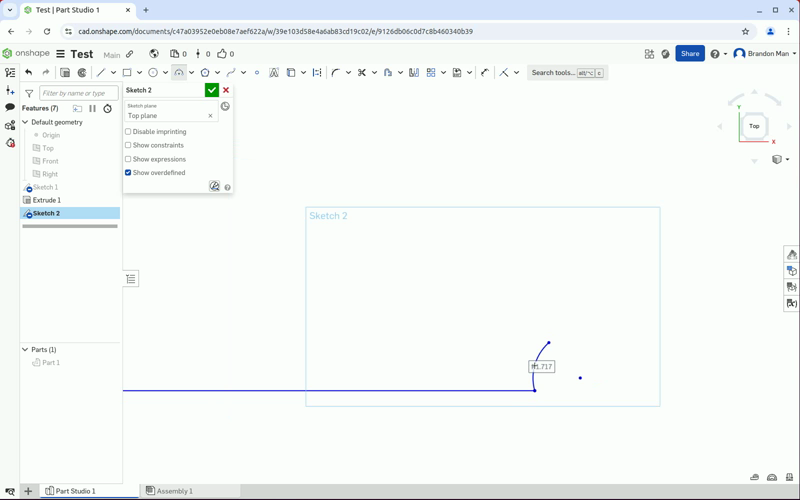
scroll(-6)
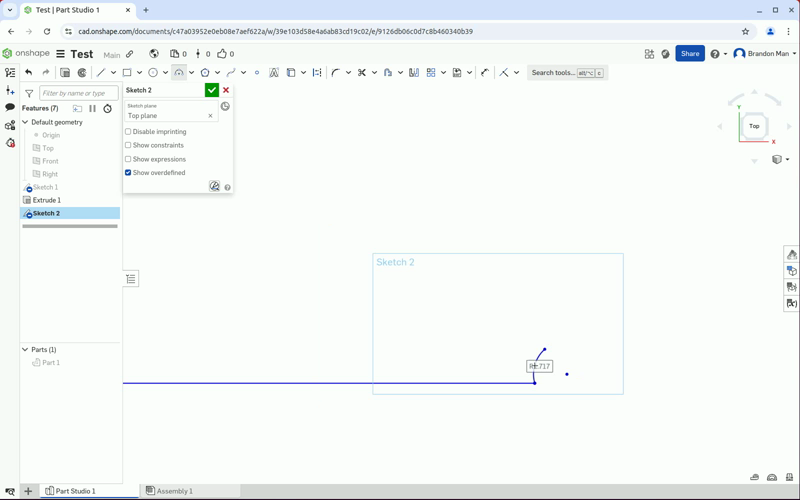
scroll(-6)
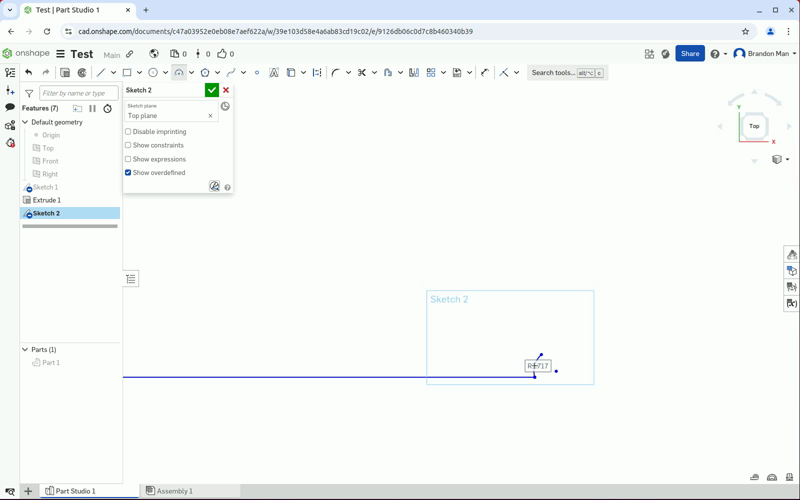
scroll(-6)
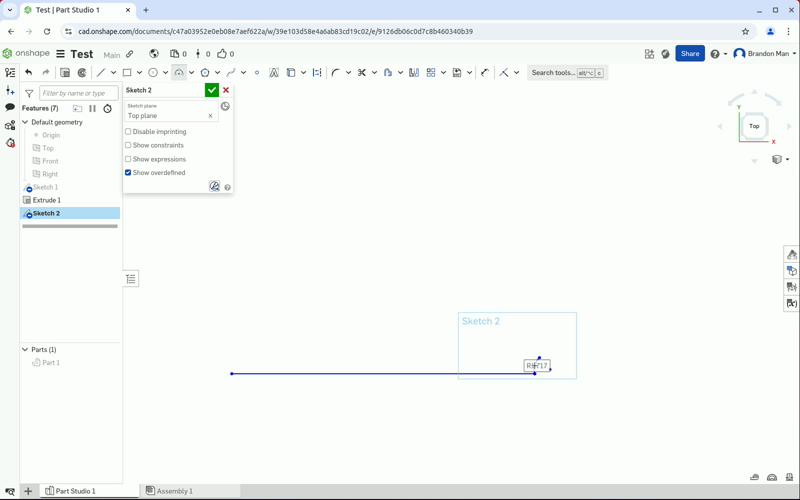
scroll(-6)
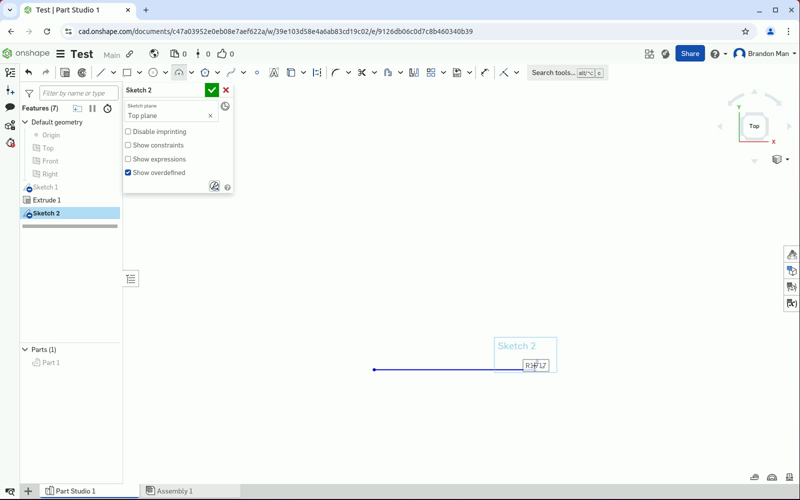
key_up(shift)
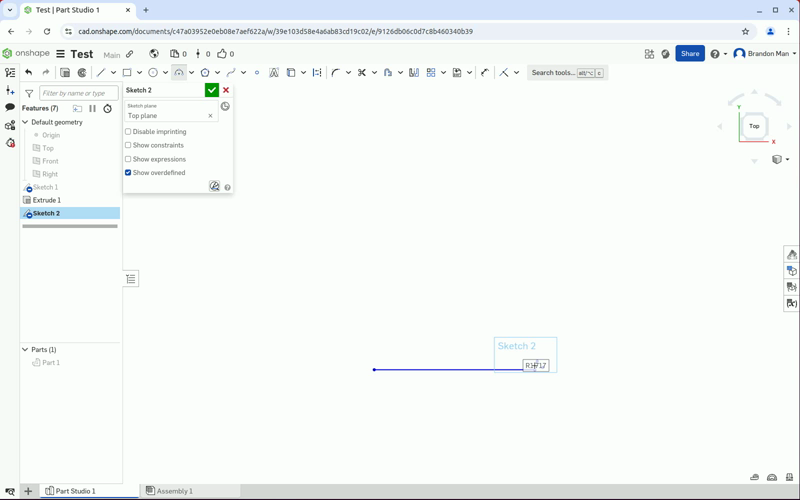
key(esc)
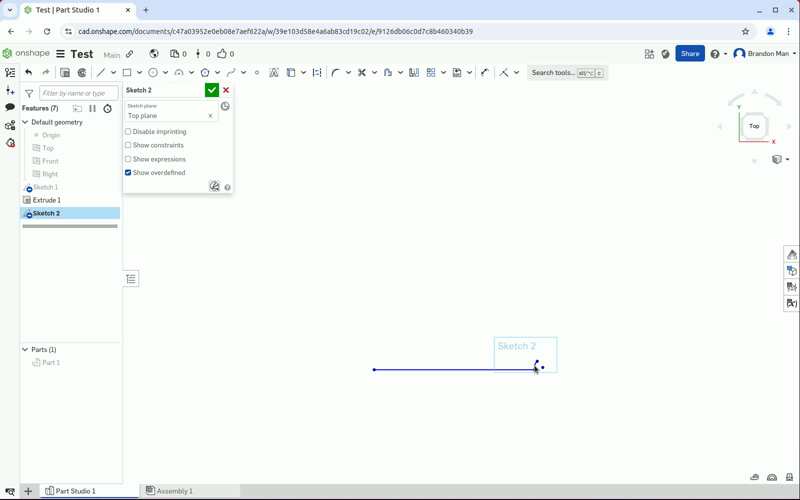
key(l)
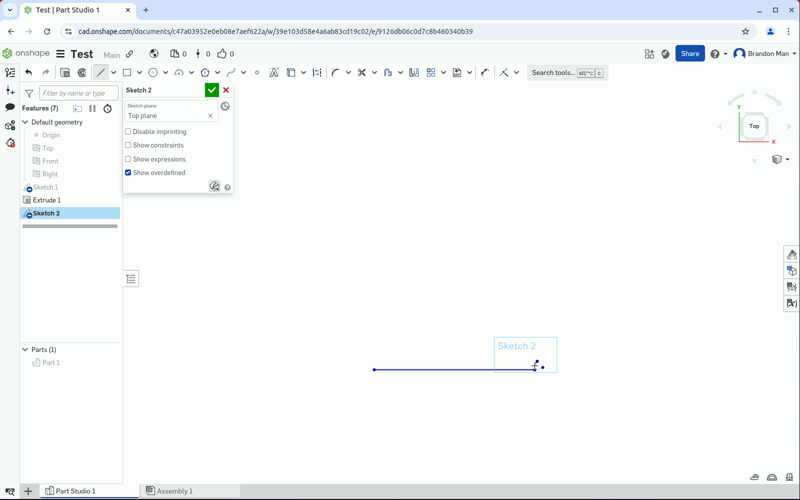
mouse_move(537, 361)
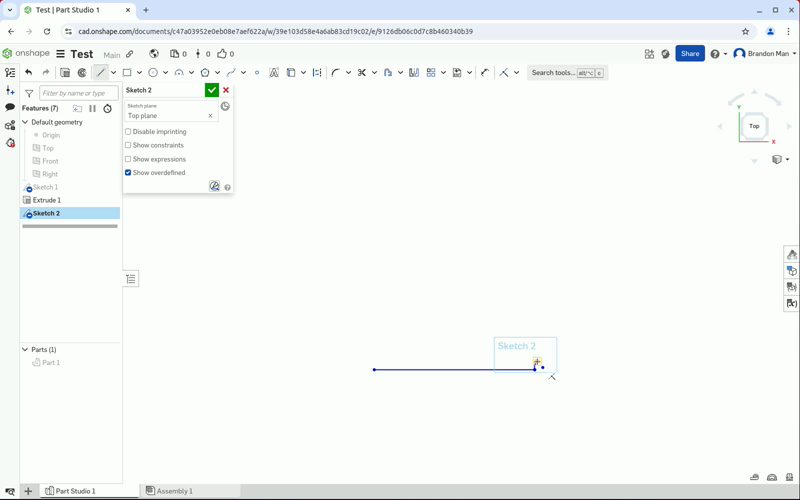
click(537, 361)
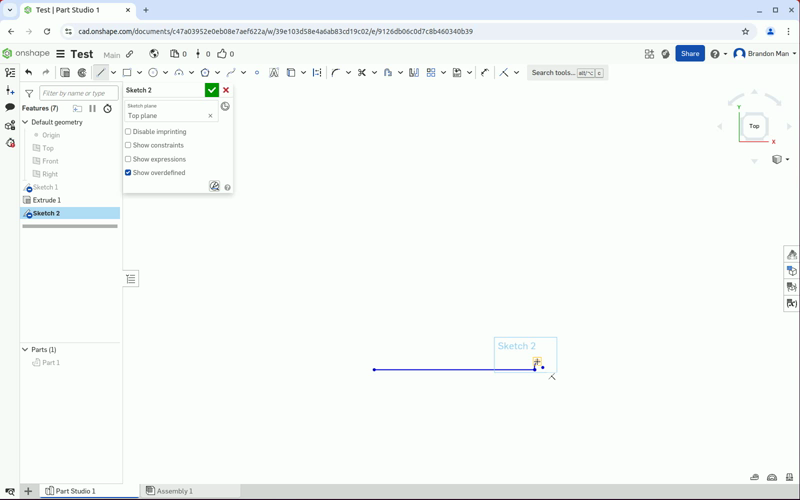
key_down(shift)
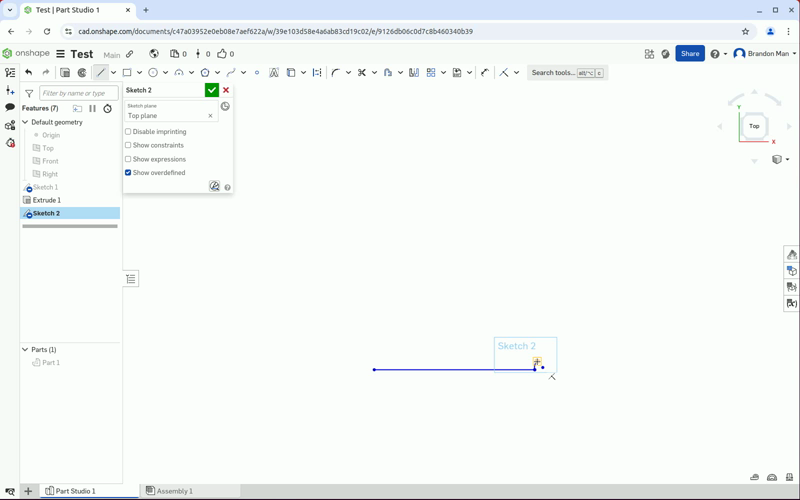
mouse_move(382, 361)
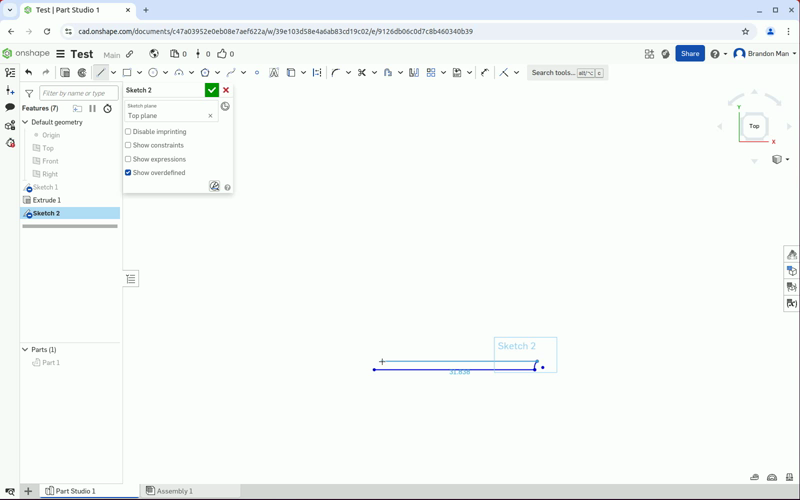
click(382, 361)
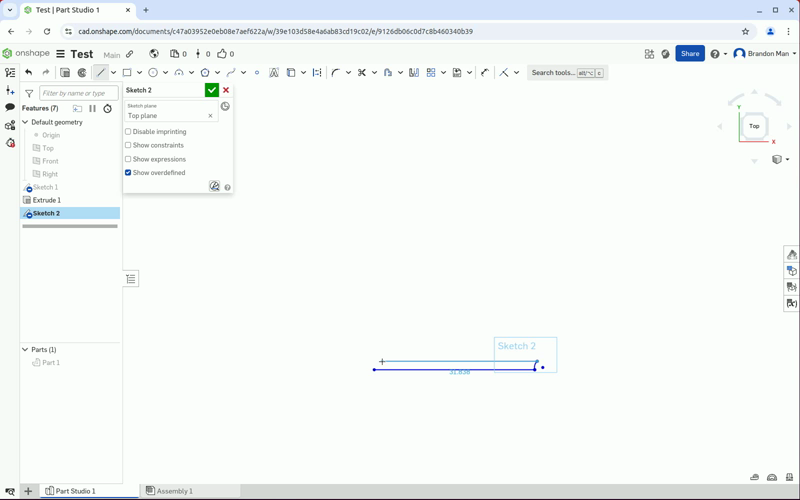
key_up(shift)
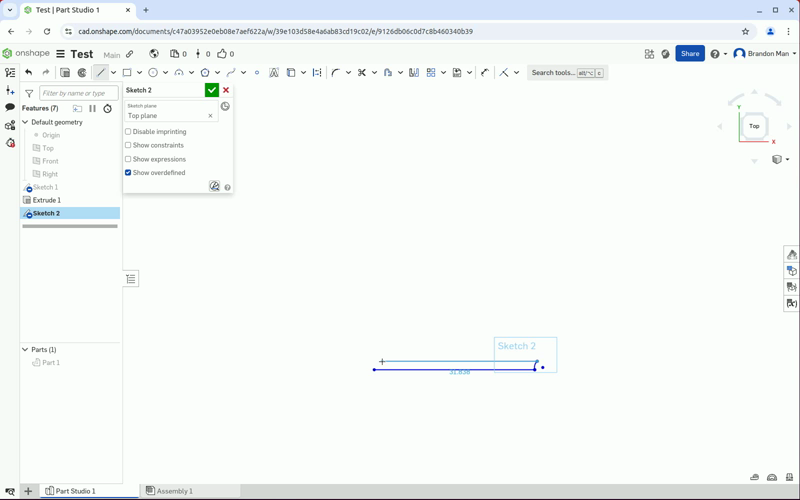
key_down(shift)
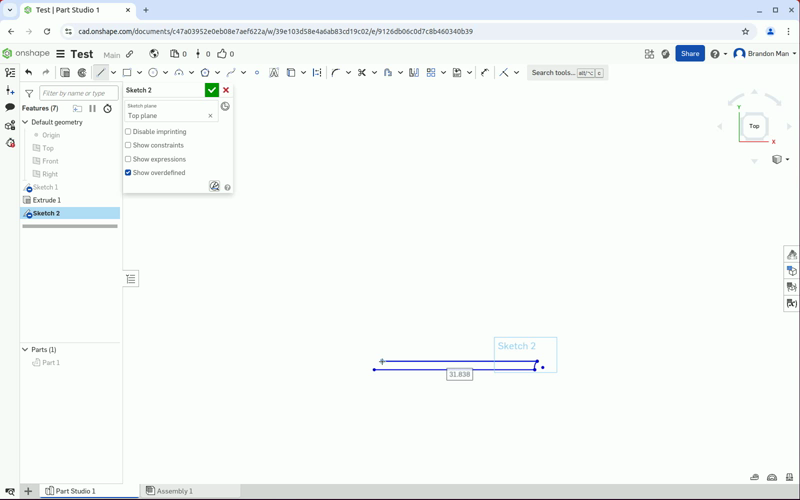
mouse_move(382, 204)
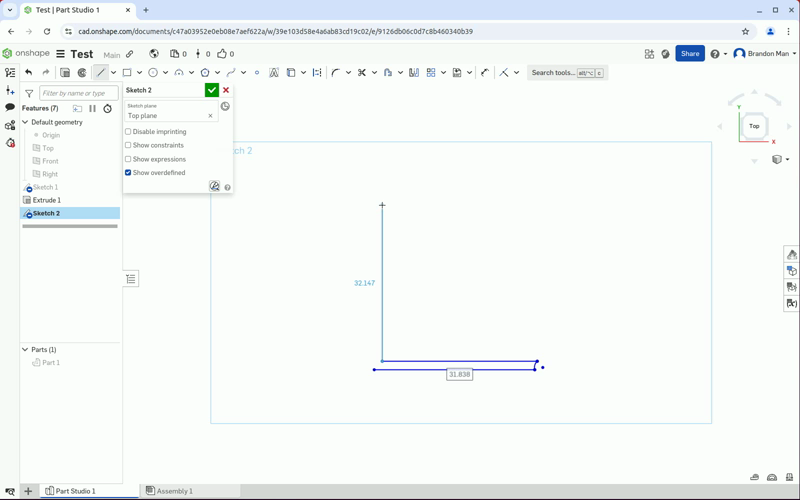
click(382, 204)
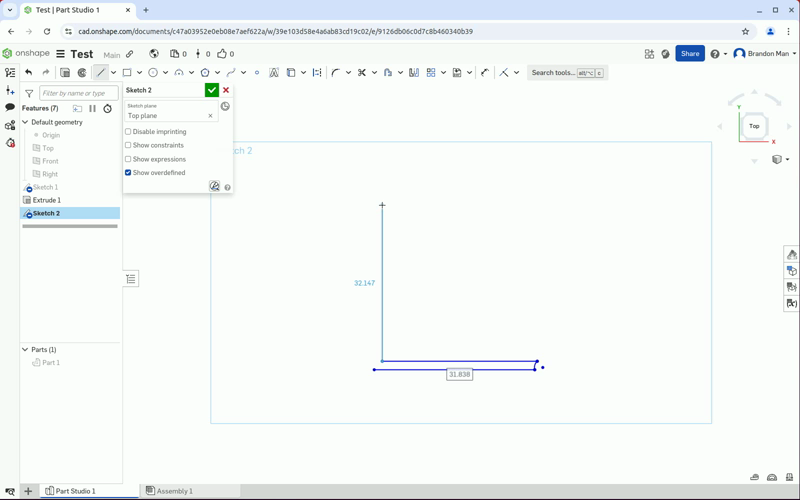
key_up(shift)
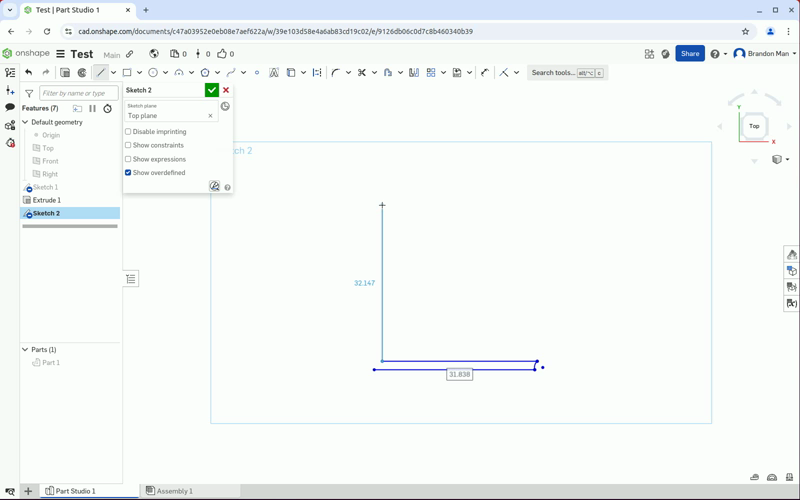
key_down(shift)
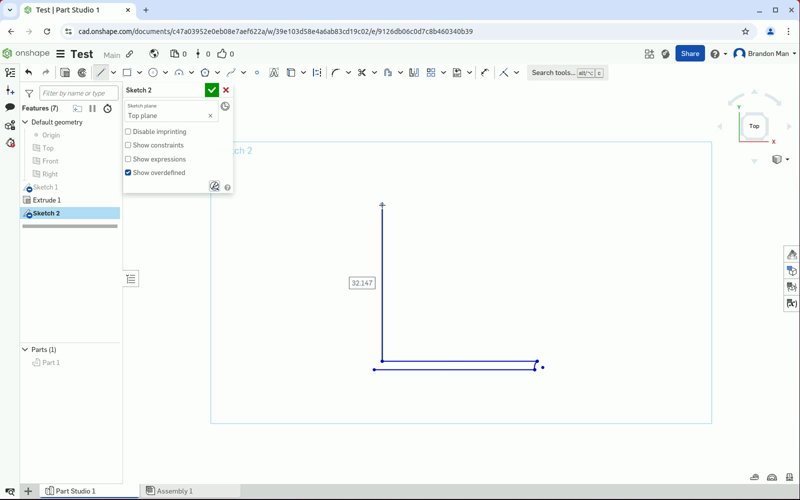
mouse_move(539, 204)
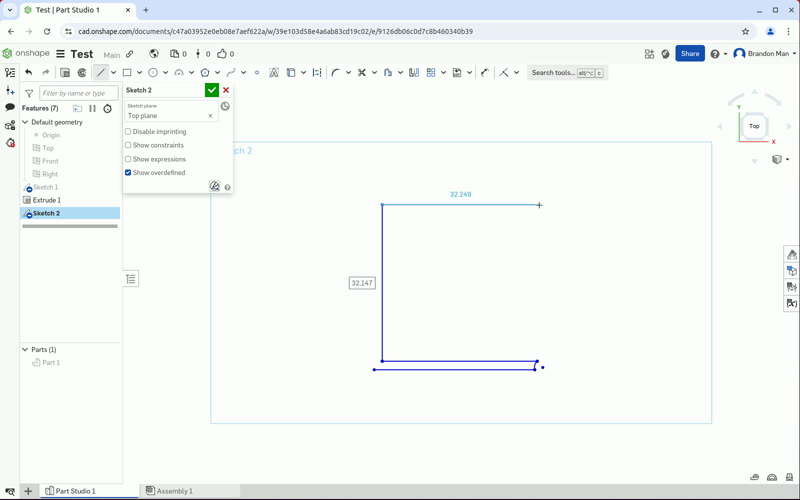
click(539, 204)
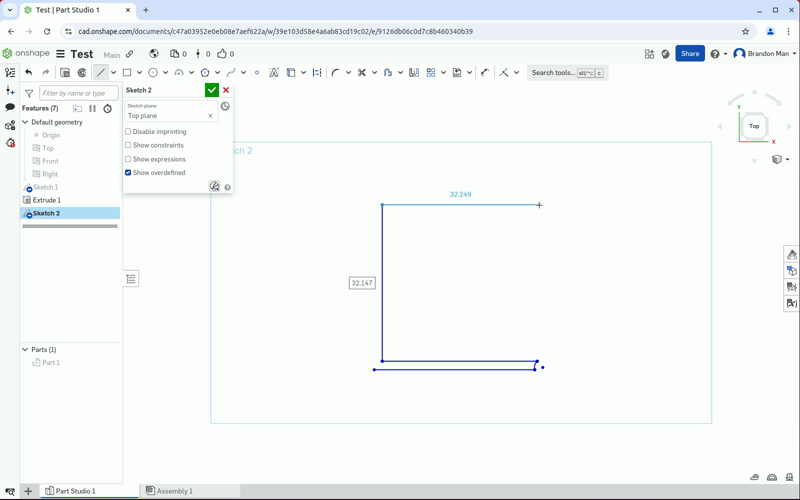
key_up(shift)
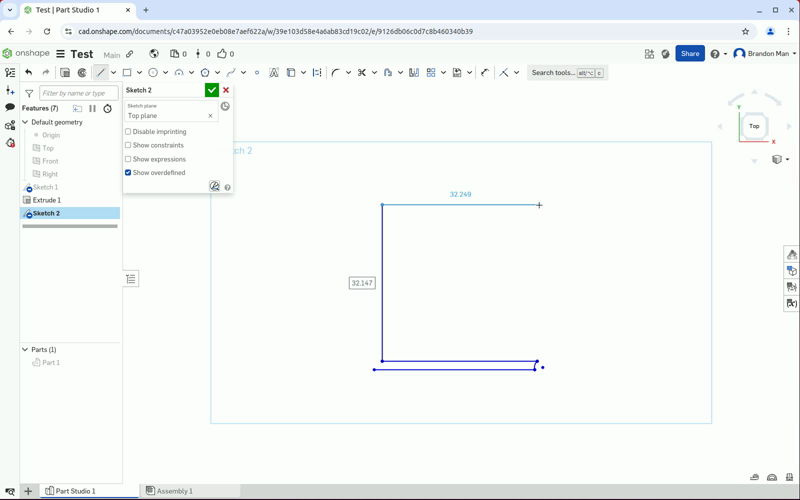
key_down(shift)
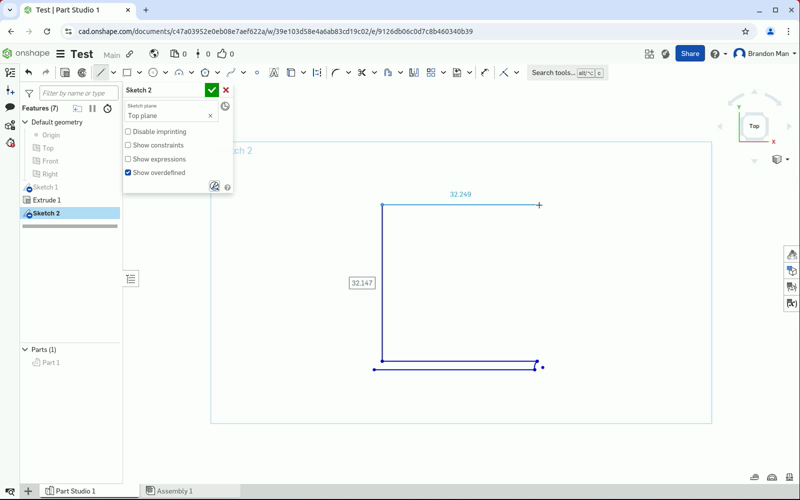
mouse_move(539, 359)
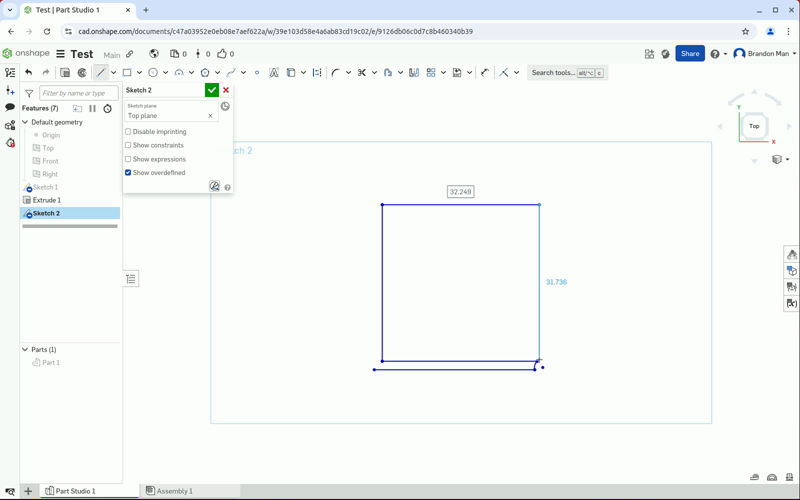
scroll(6)
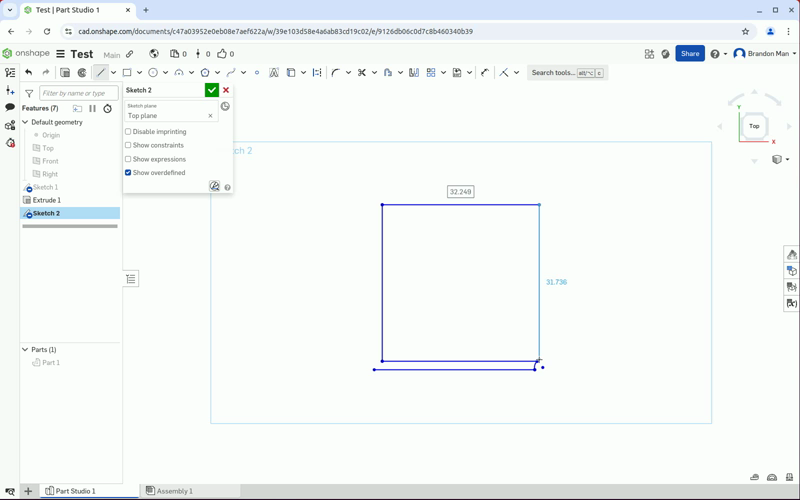
scroll(6)
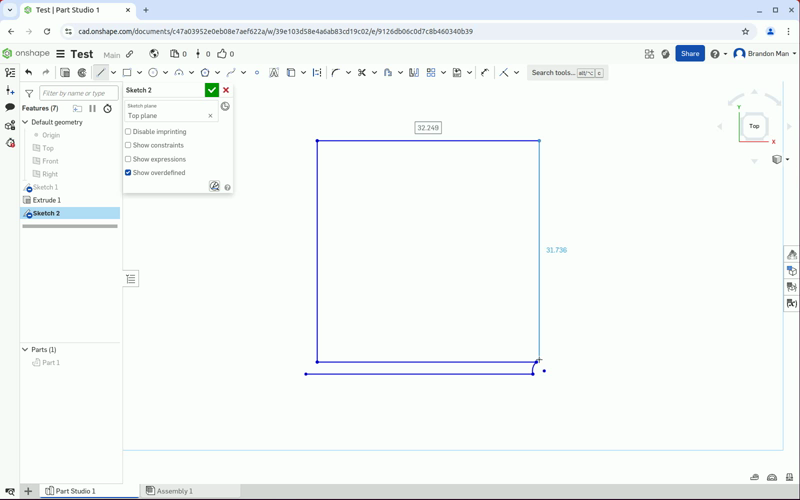
scroll(6)
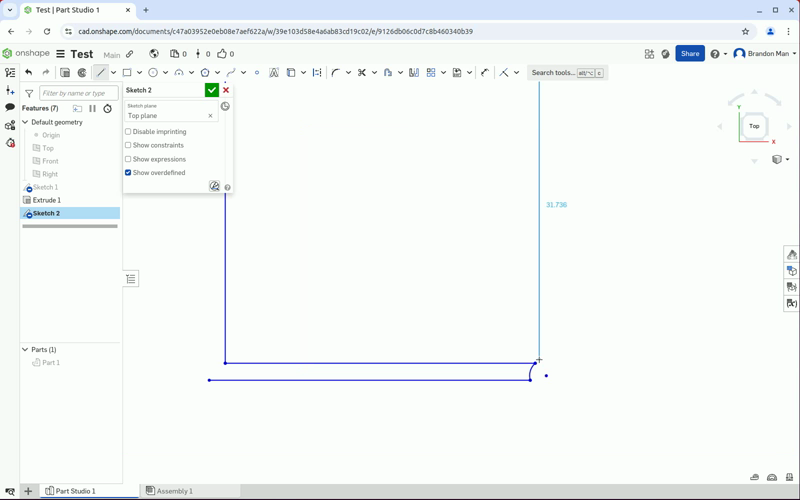
scroll(6)
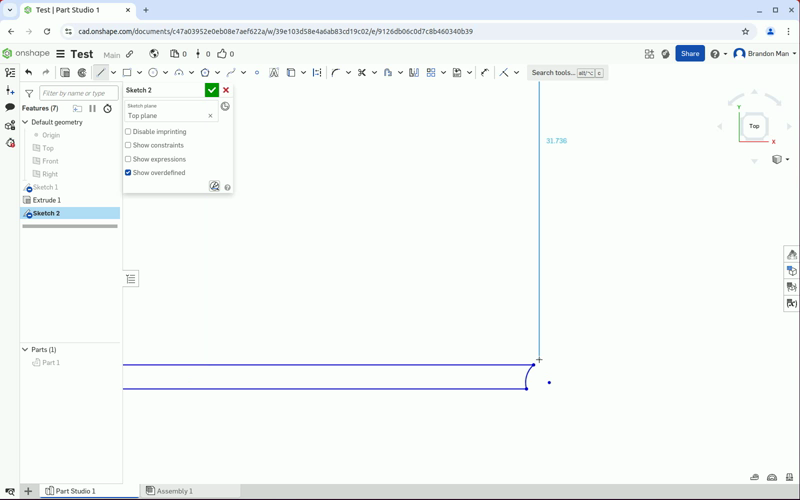
scroll(6)
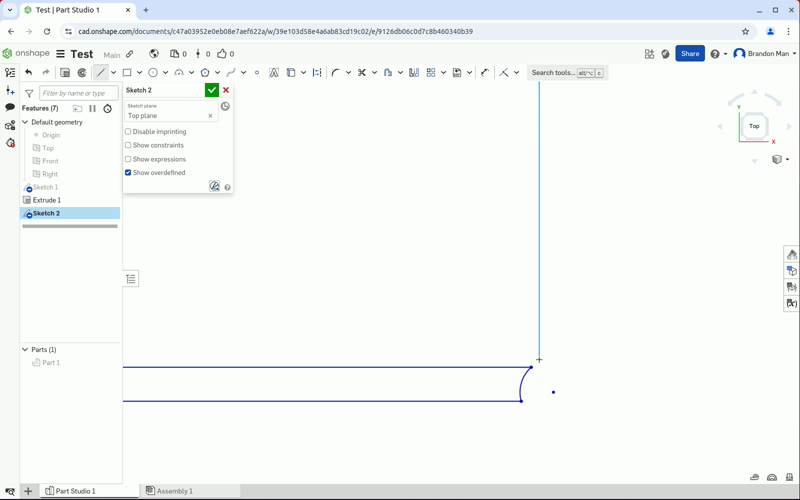
scroll(6)
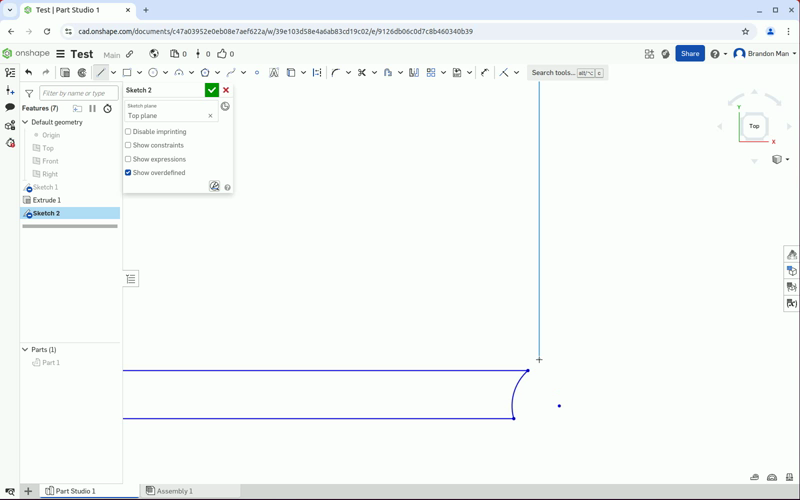
scroll(6)
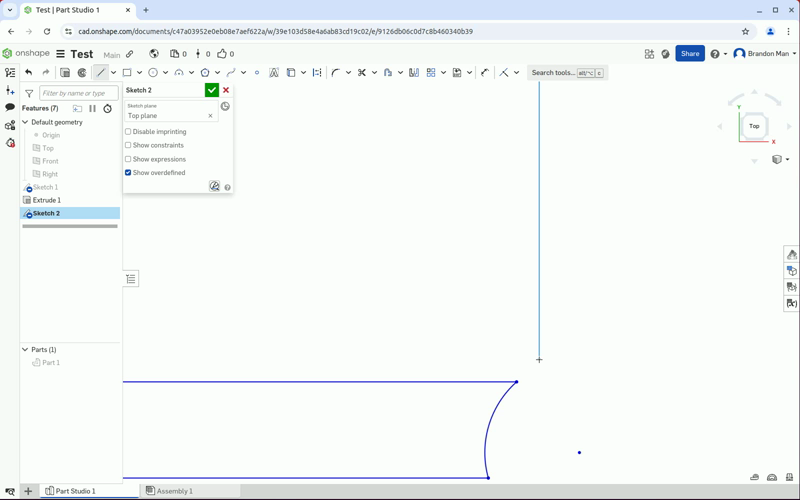
click(539, 359)
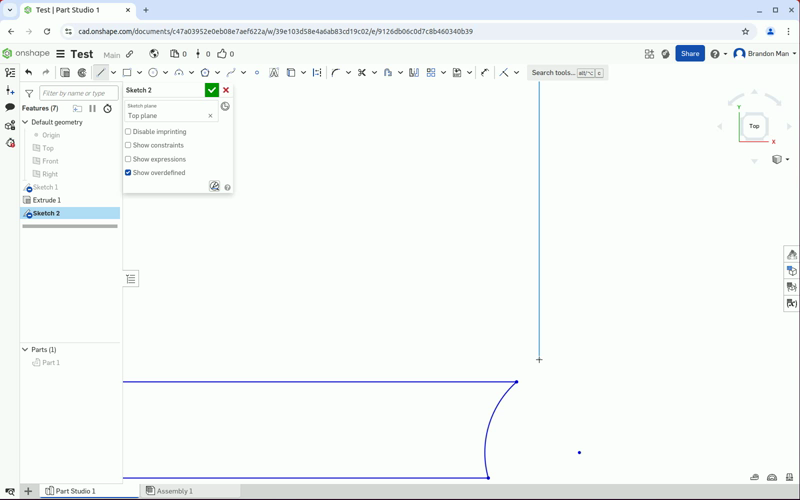
scroll(-6)
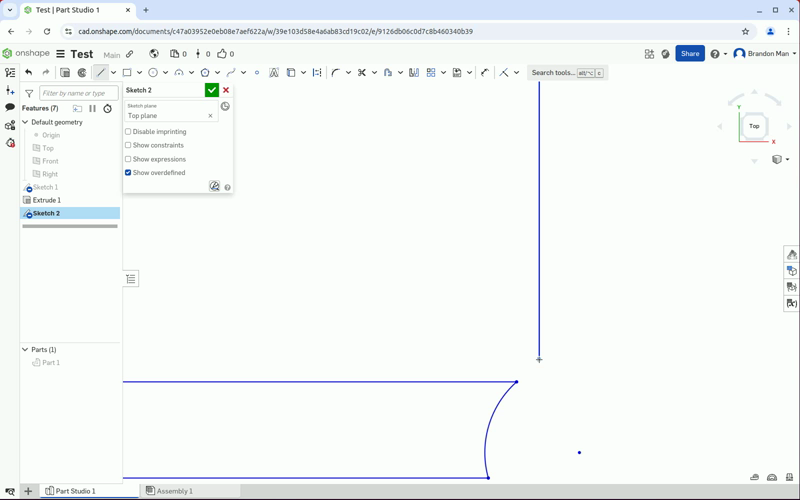
scroll(-6)
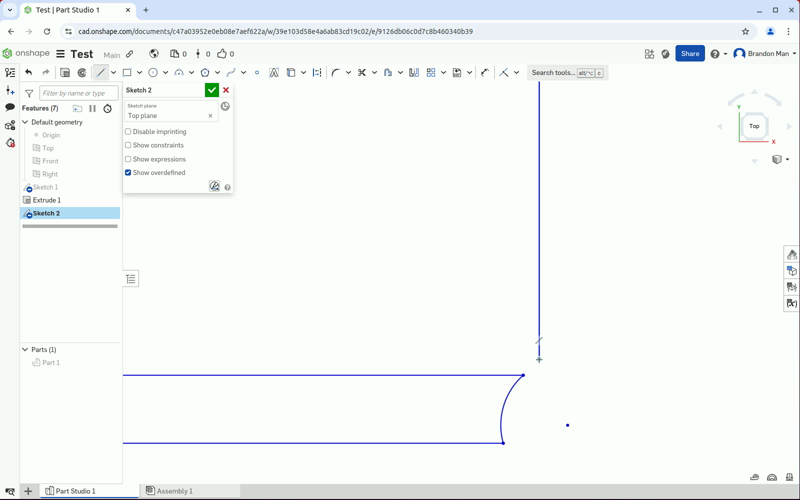
scroll(-6)
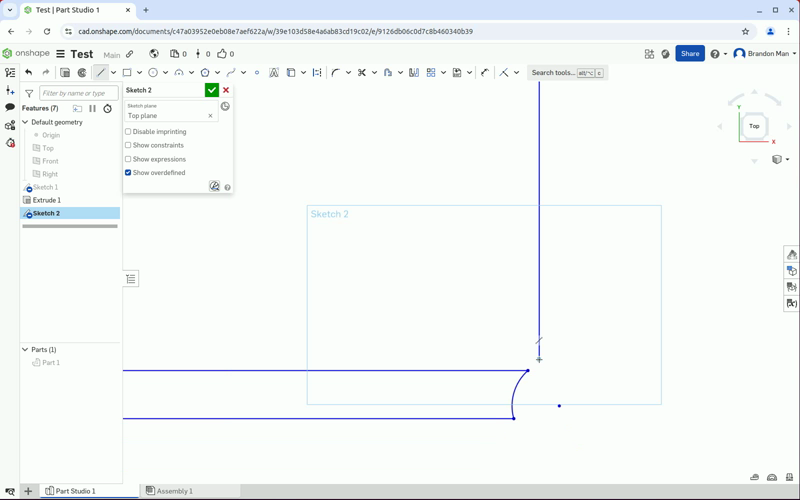
scroll(-6)
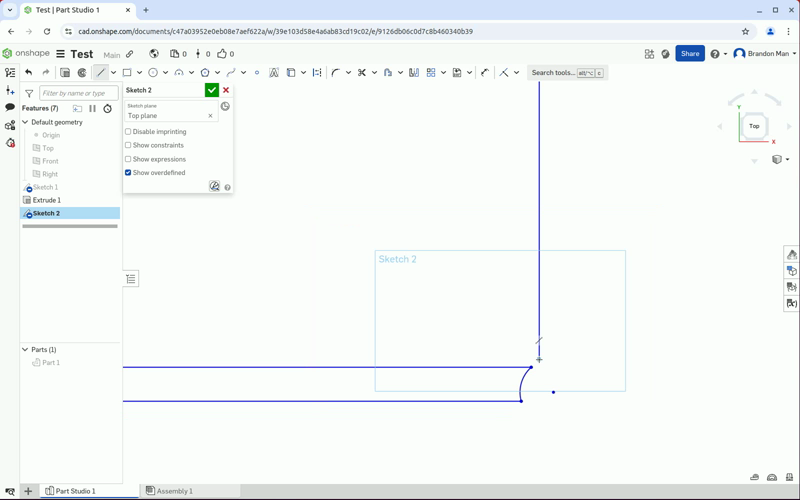
scroll(-6)
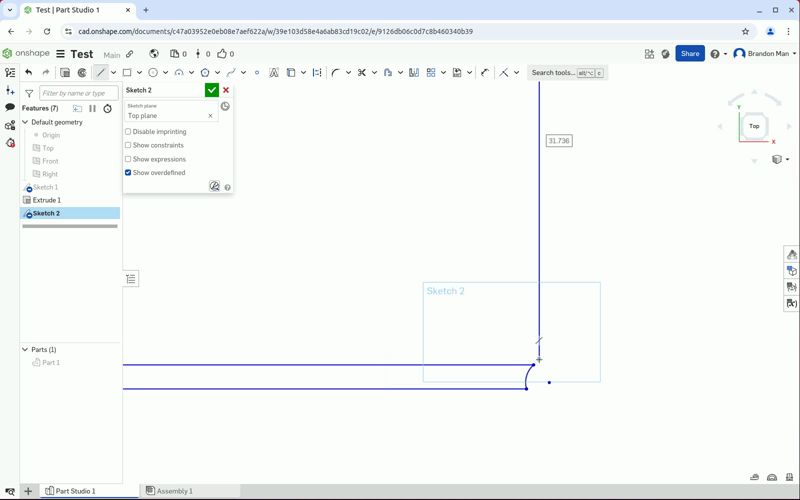
scroll(-6)
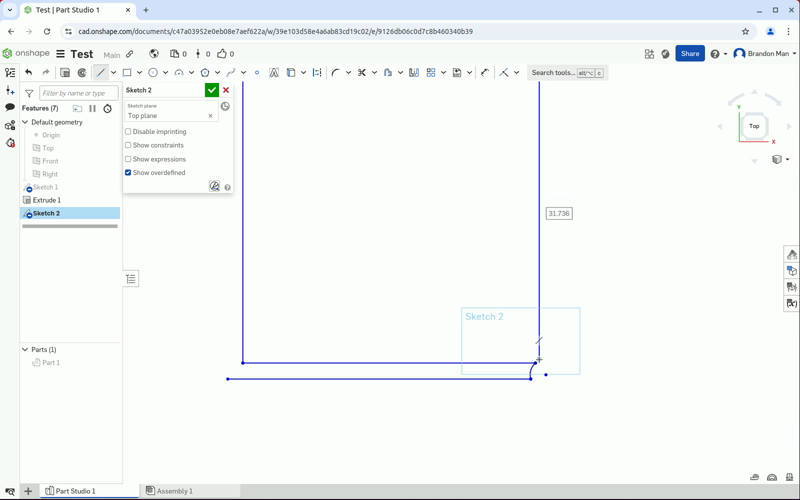
scroll(-6)
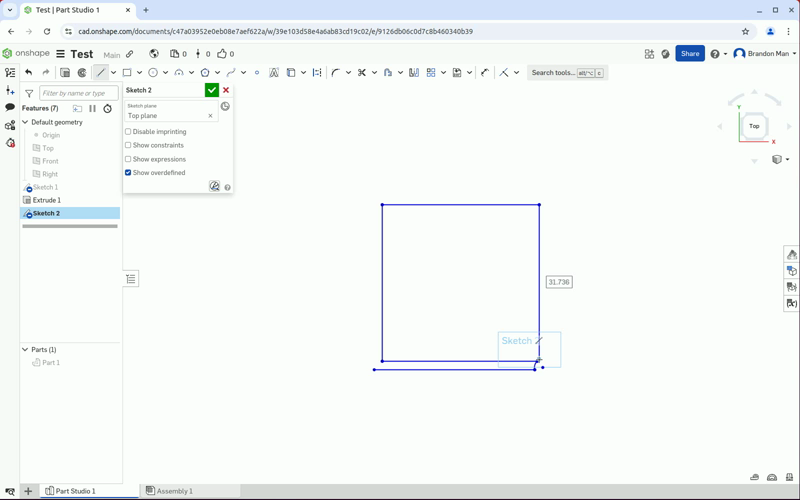
key_up(shift)
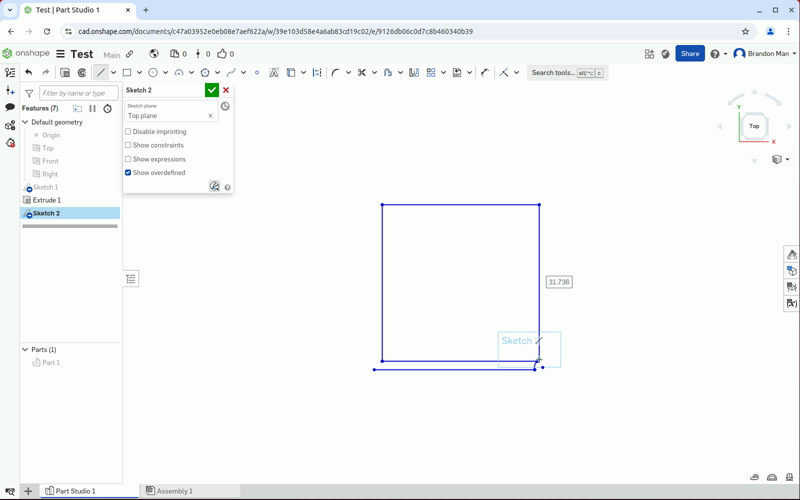
key(esc)
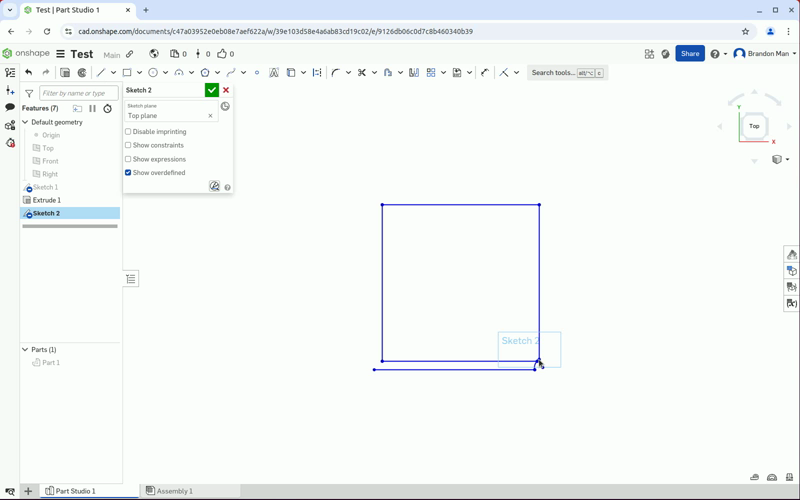
key(a)
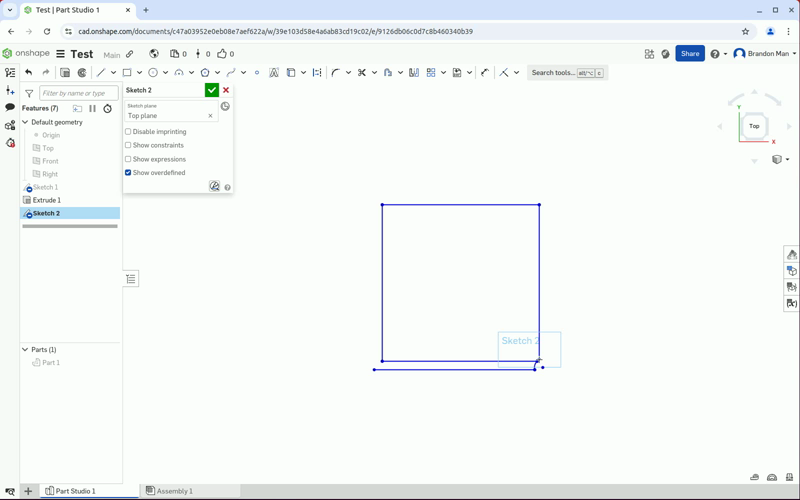
mouse_move(539, 359)
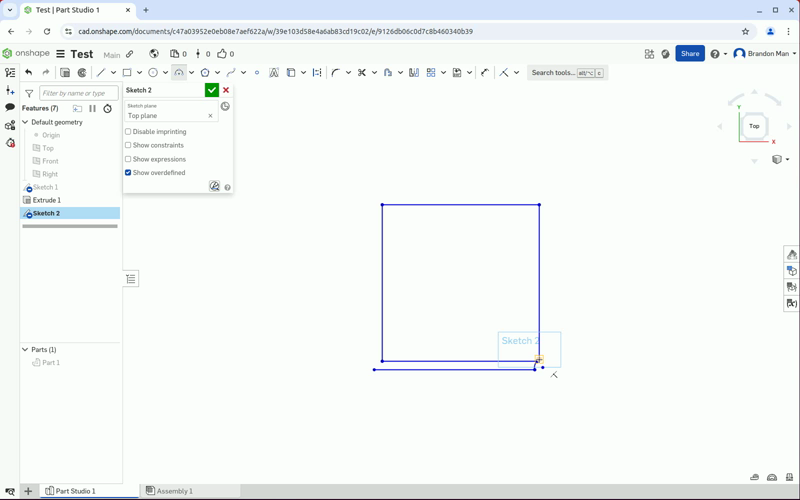
scroll(6)
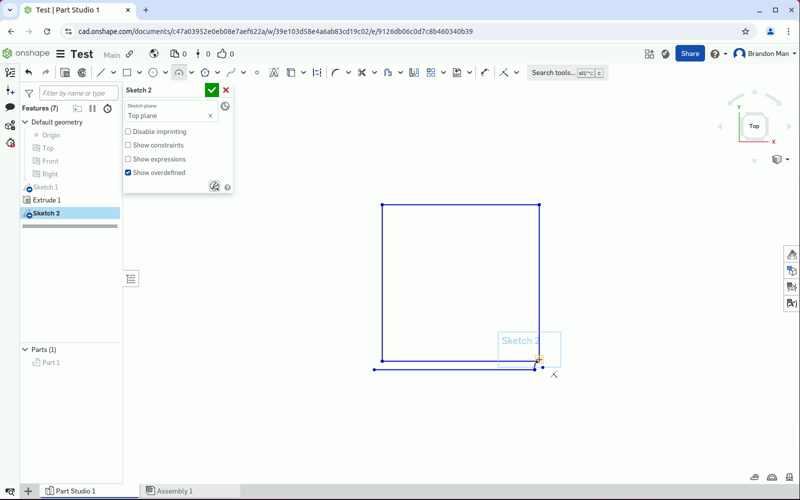
scroll(6)
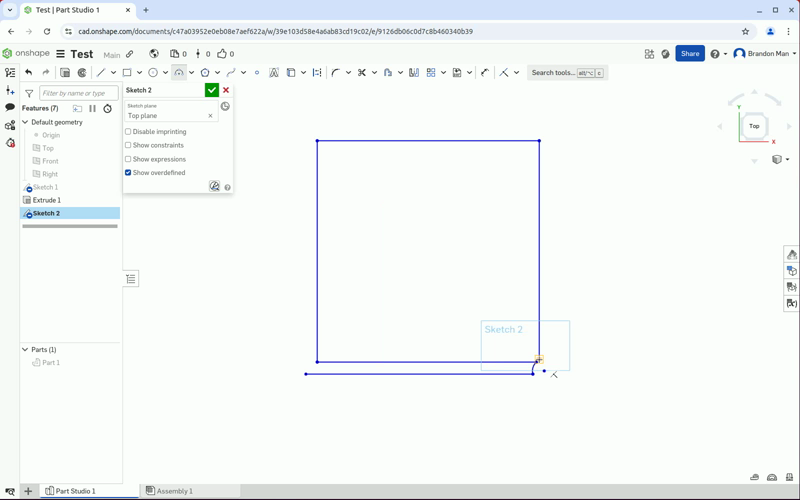
scroll(6)
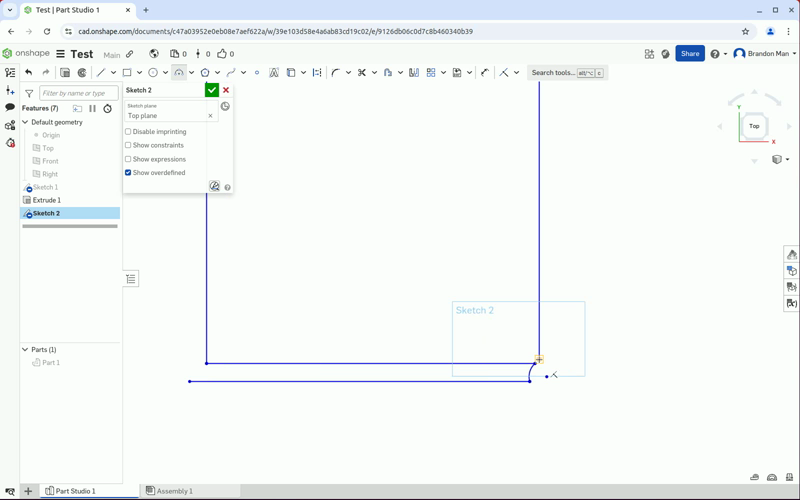
scroll(6)
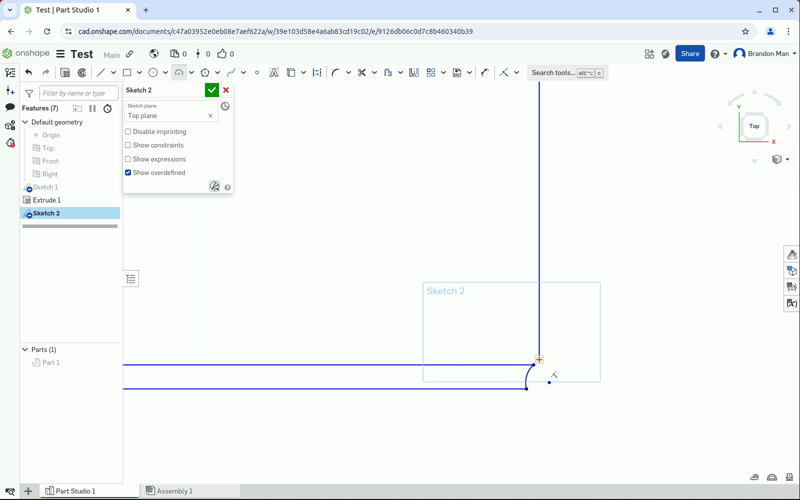
scroll(6)
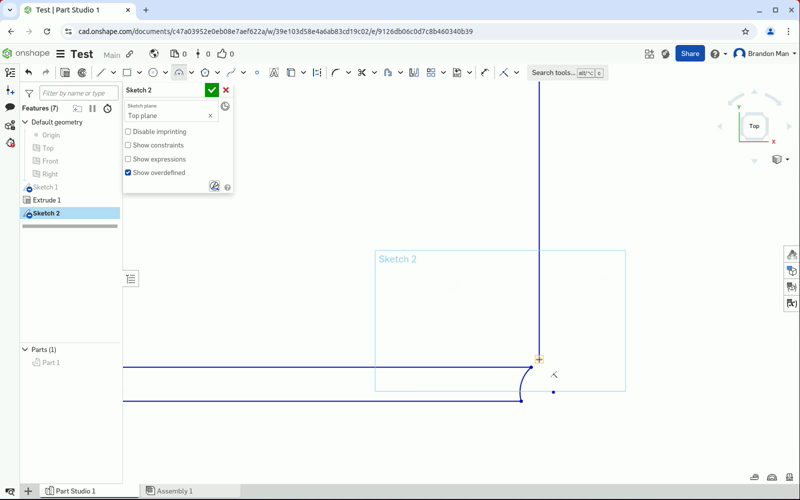
scroll(6)
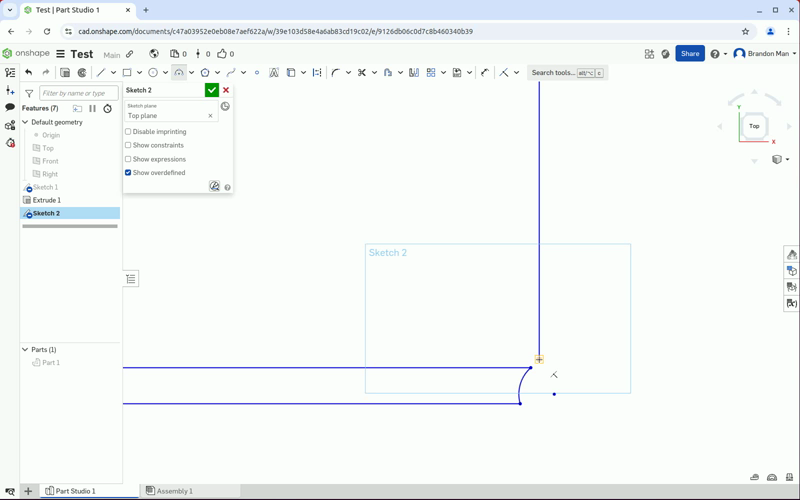
scroll(6)
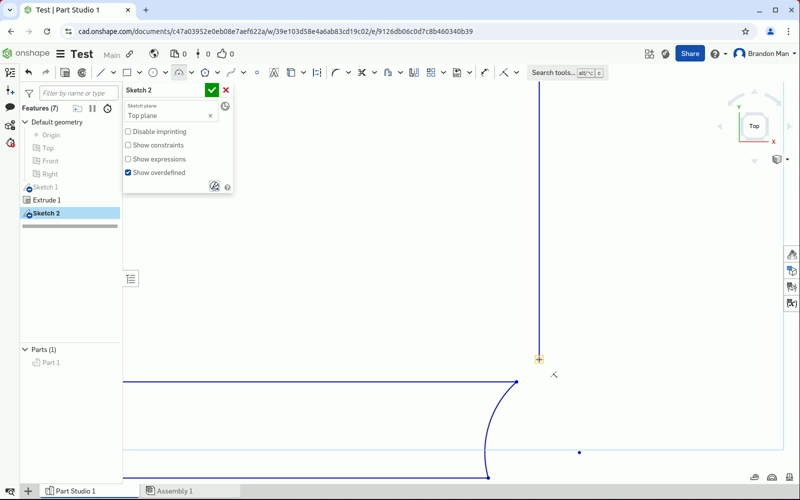
click(539, 359)
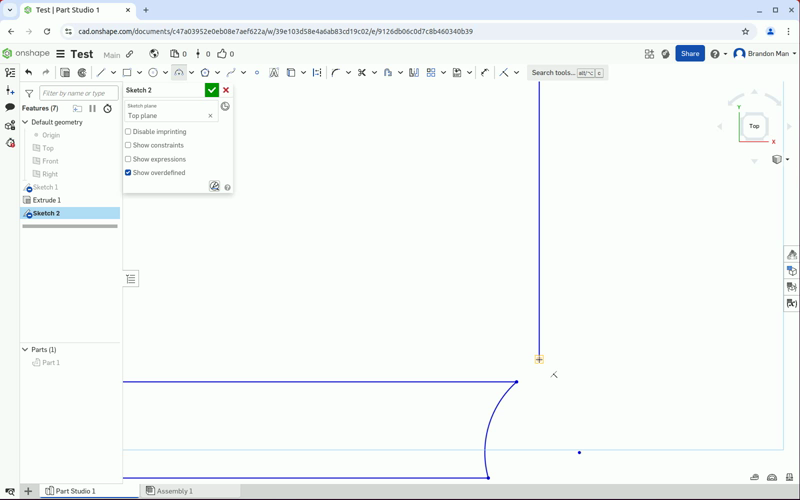
scroll(-6)
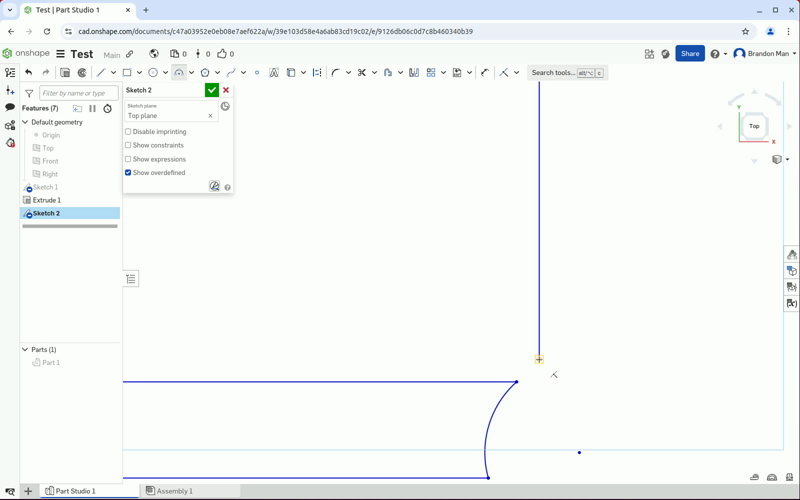
scroll(-6)
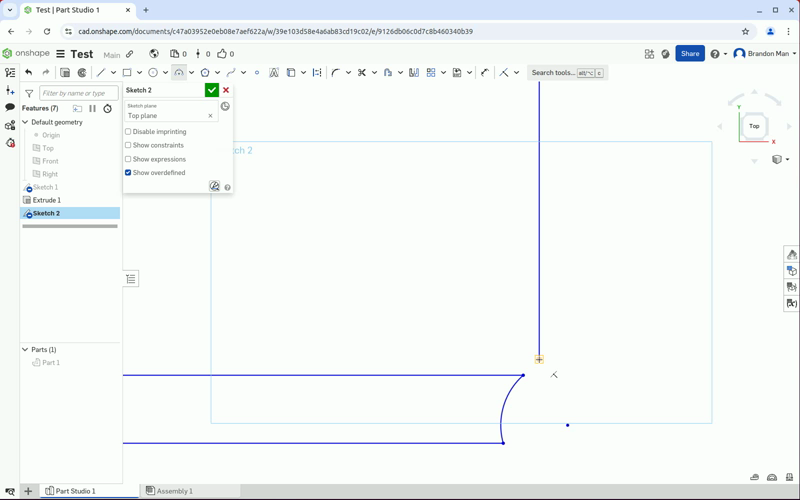
scroll(-6)
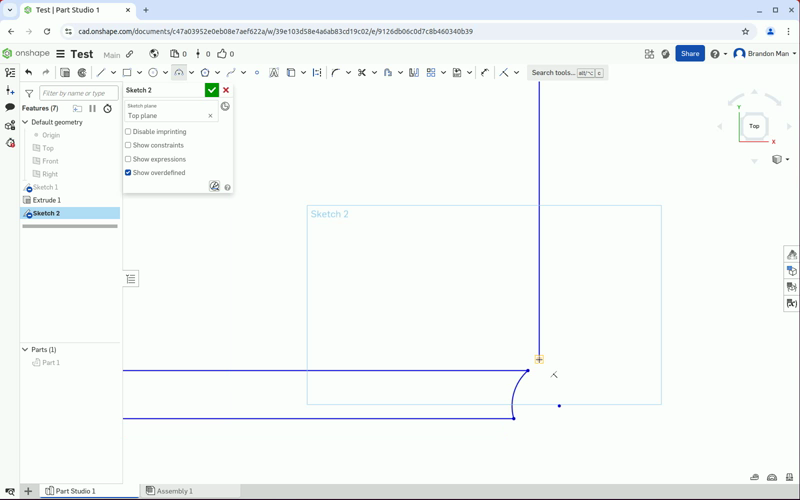
scroll(-6)
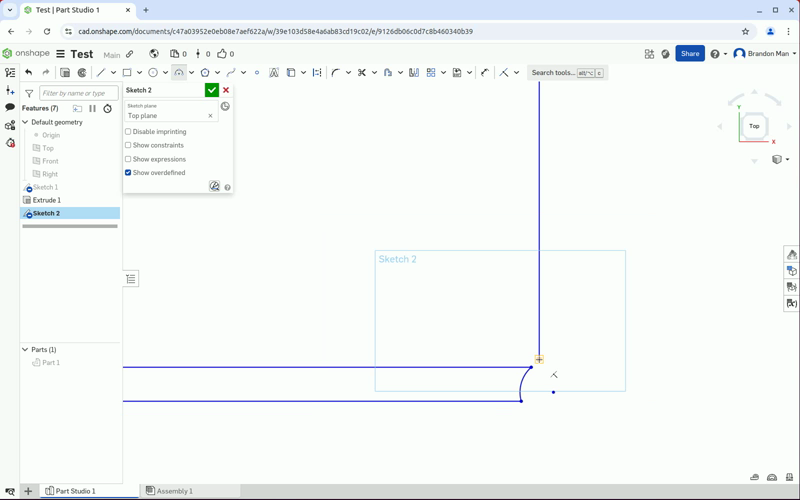
scroll(-6)
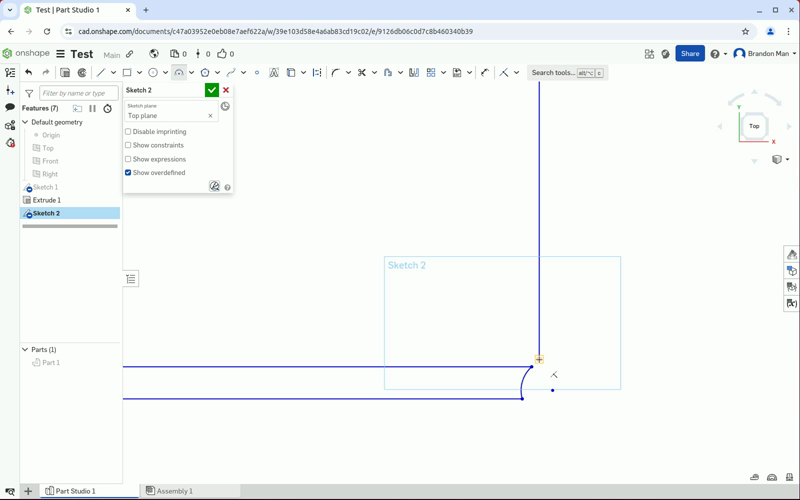
scroll(-6)
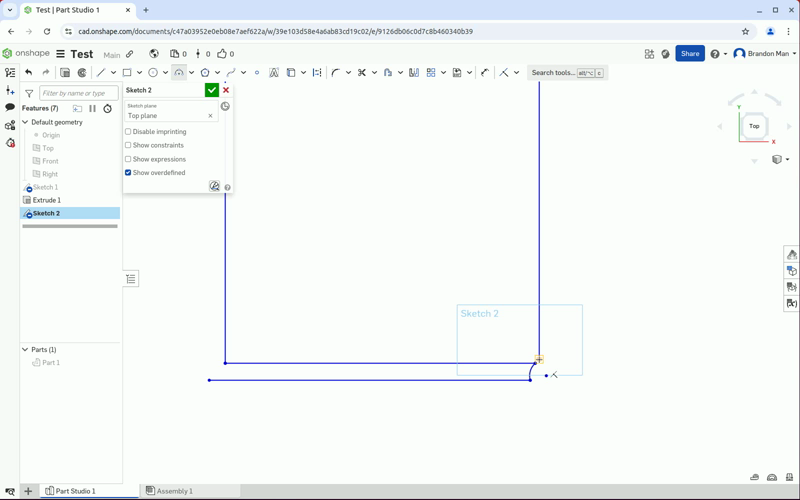
scroll(-6)
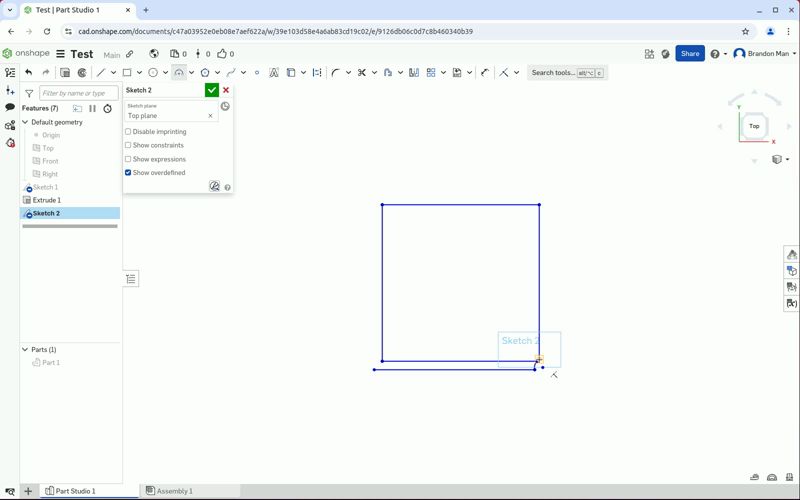
key_down(shift)
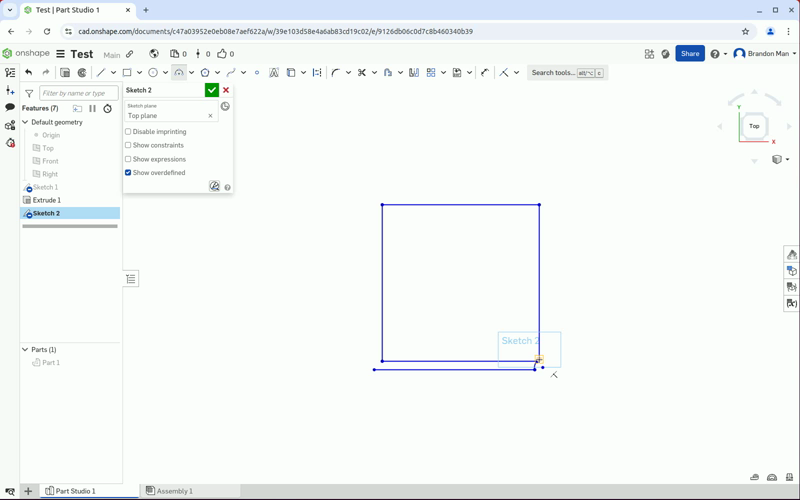
mouse_move(547, 357)
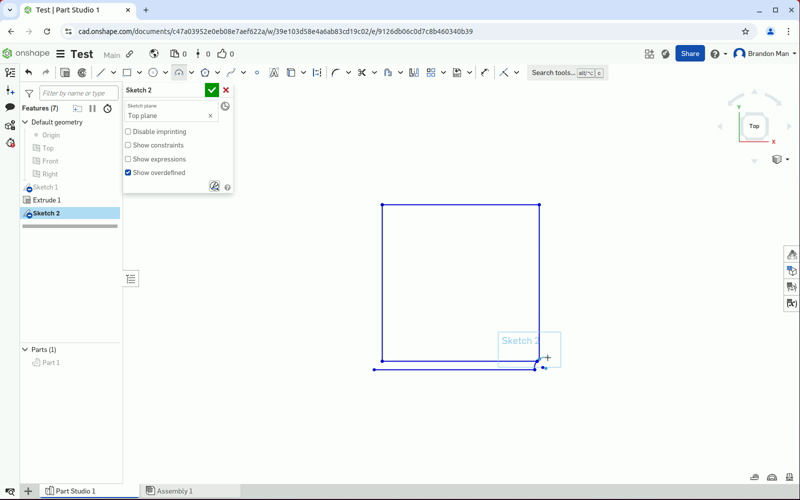
click(547, 357)
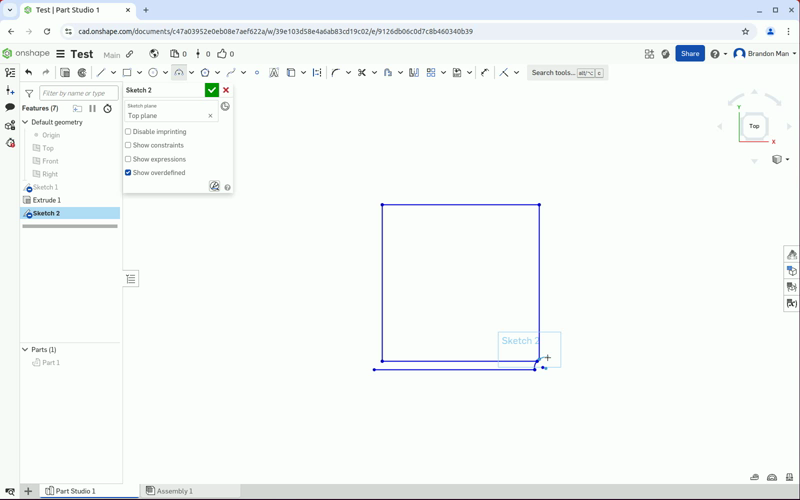
mouse_move(543, 356)
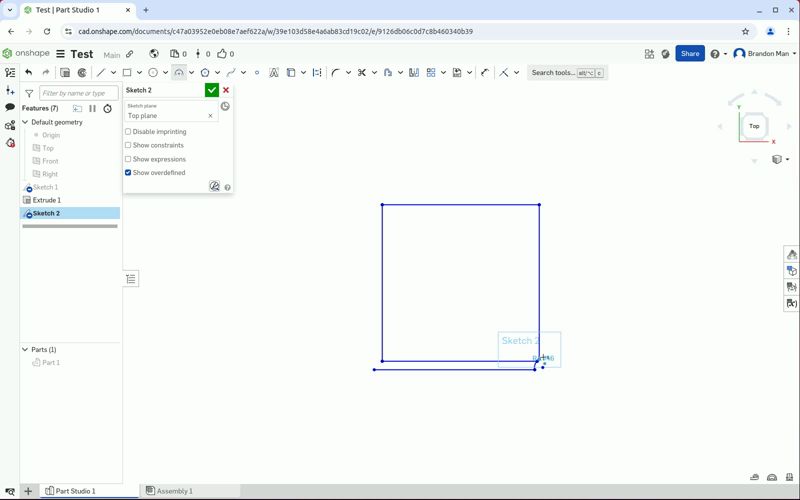
click(543, 356)
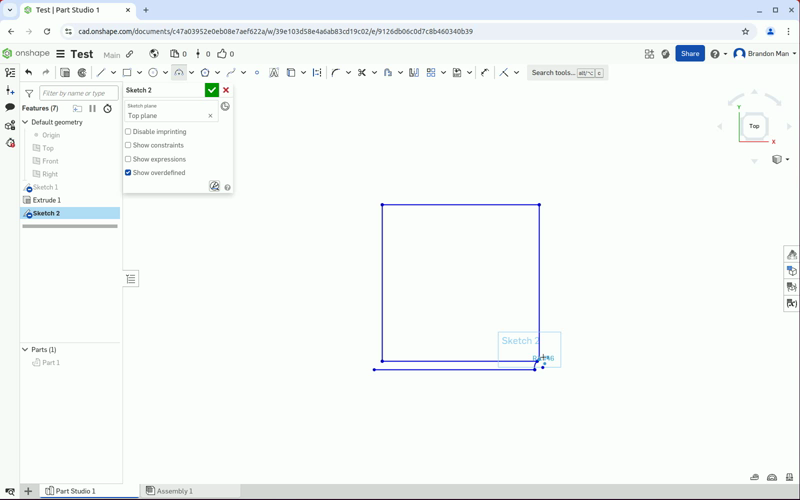
key_up(shift)
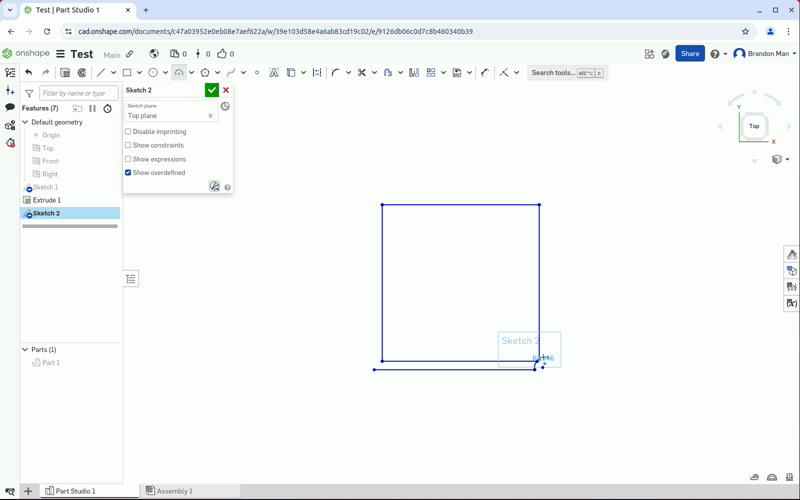
key(esc)
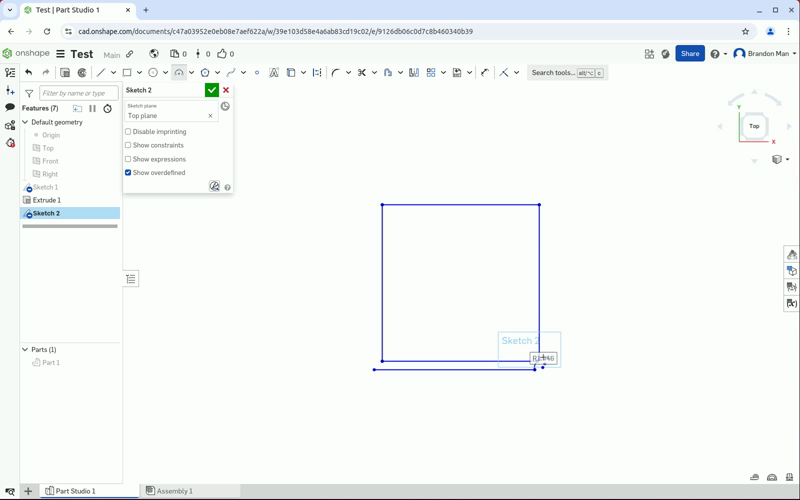
key(l)
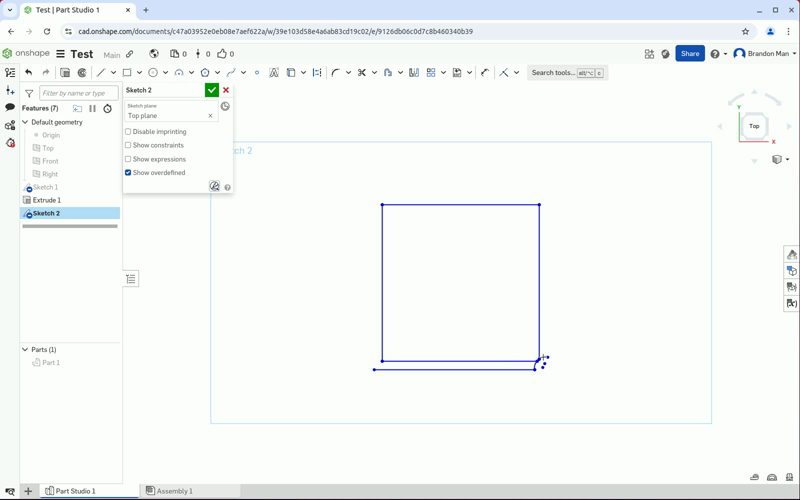
mouse_move(547, 357)
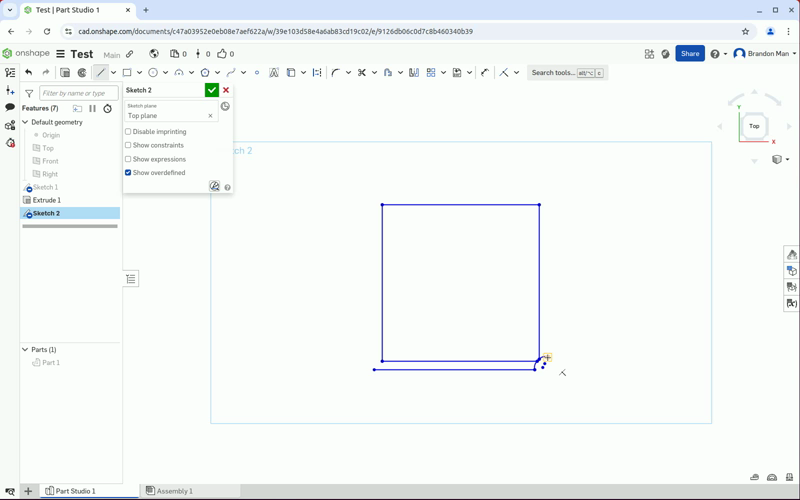
click(547, 357)
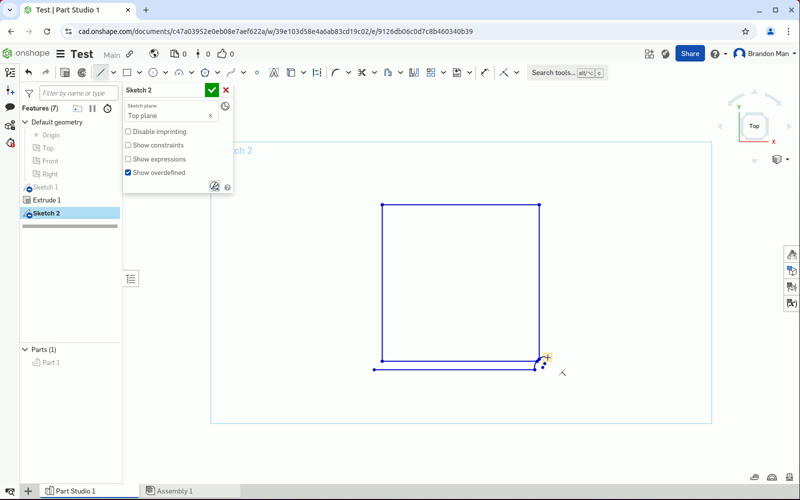
key_down(shift)
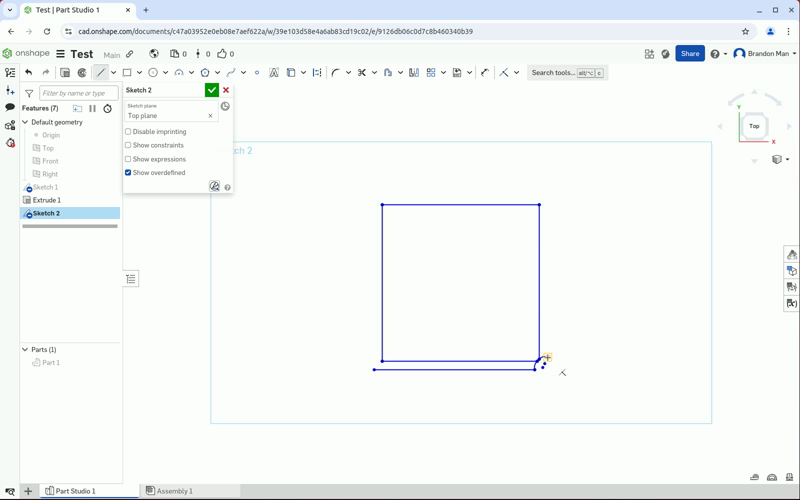
mouse_move(547, 208)
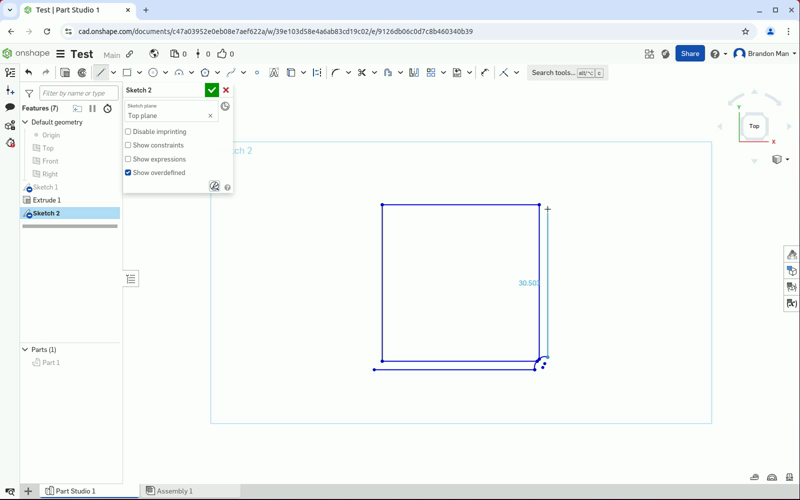
click(547, 208)
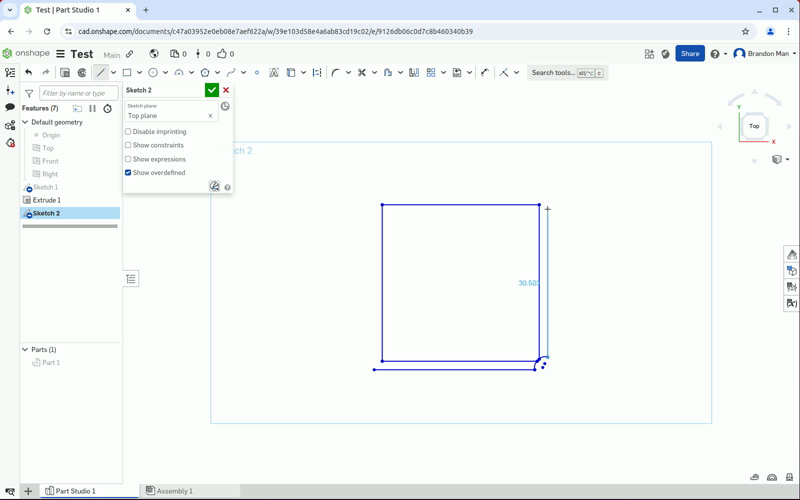
key_up(shift)
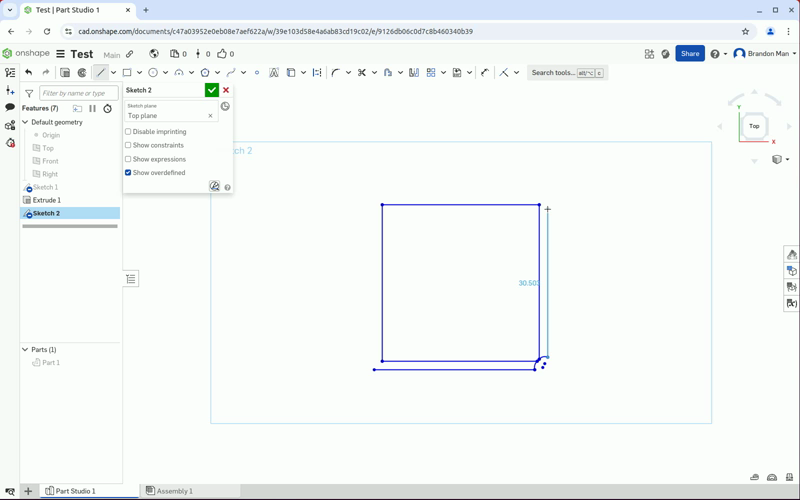
key(esc)
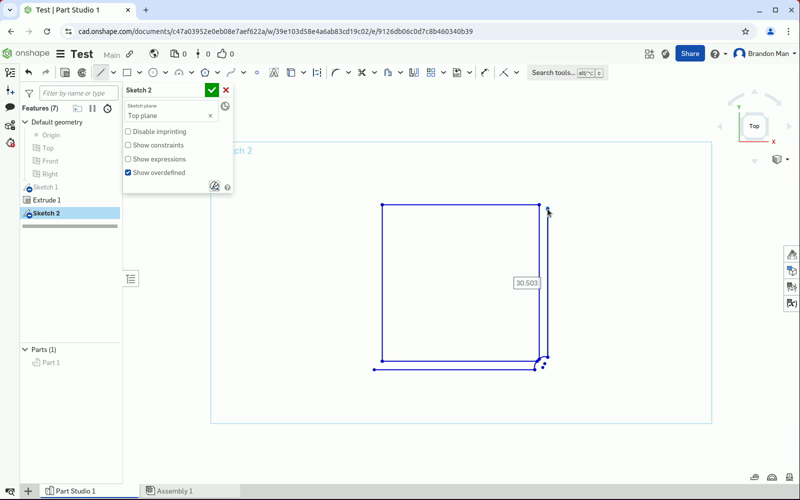
key(a)
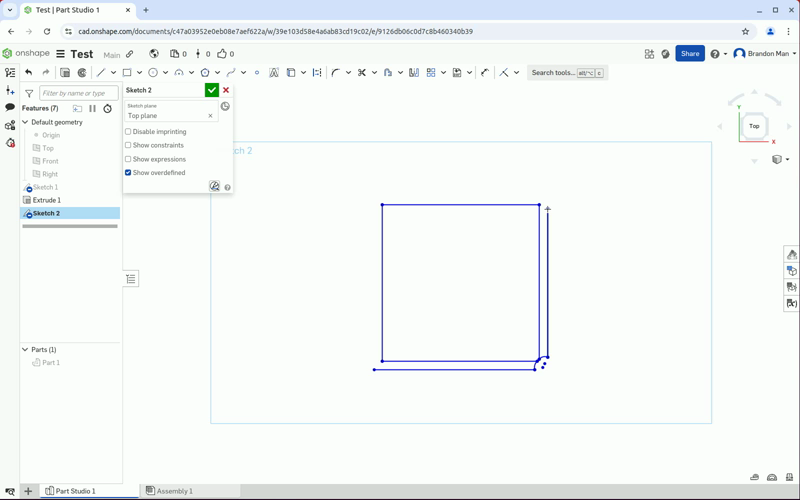
mouse_move(547, 208)
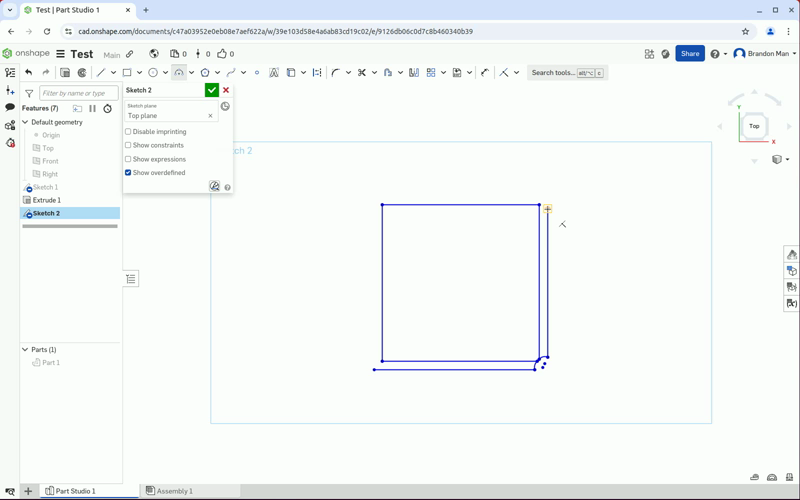
click(547, 208)
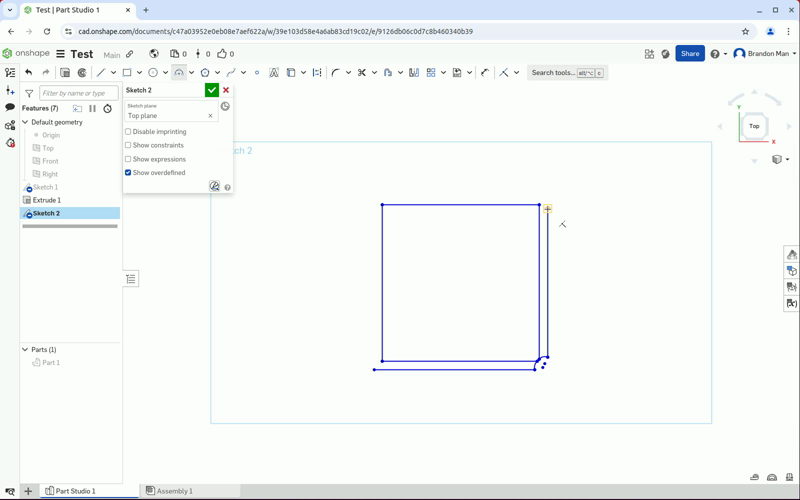
key_down(shift)
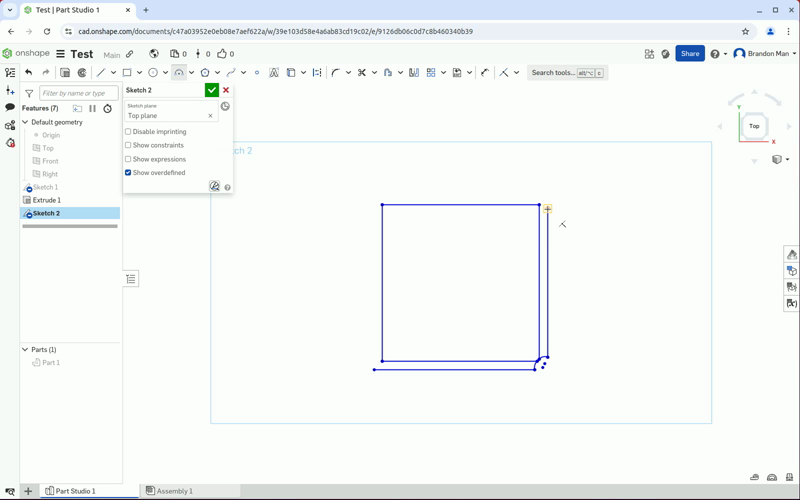
mouse_move(547, 183)
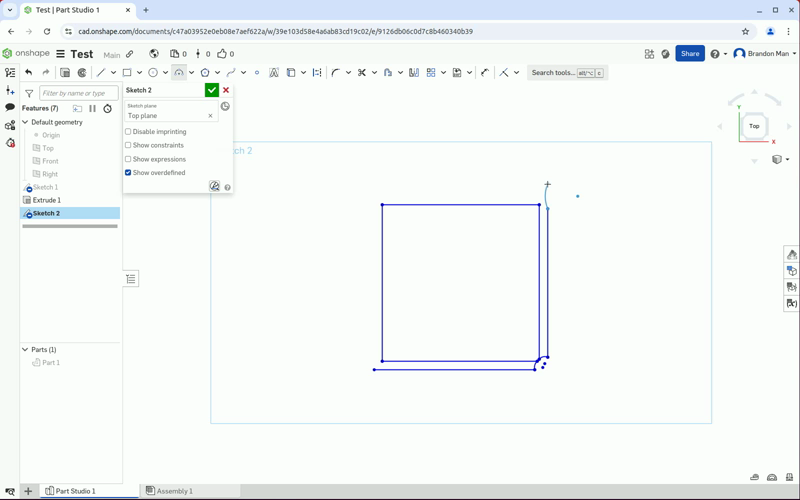
click(547, 183)
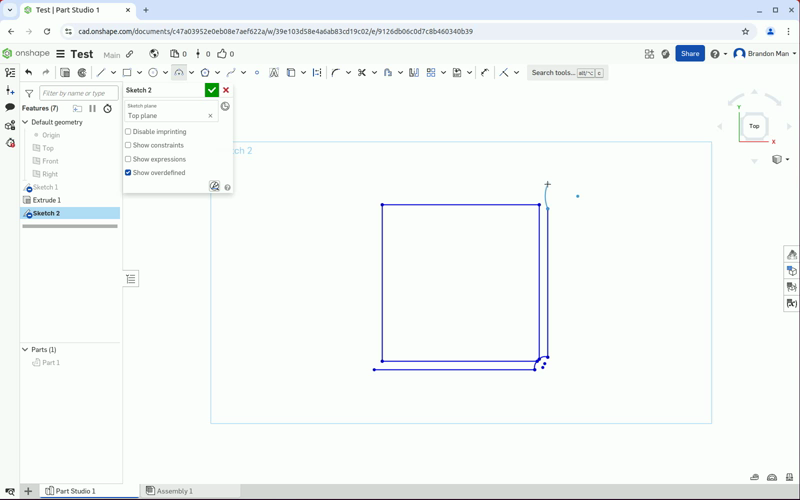
mouse_move(571, 196)
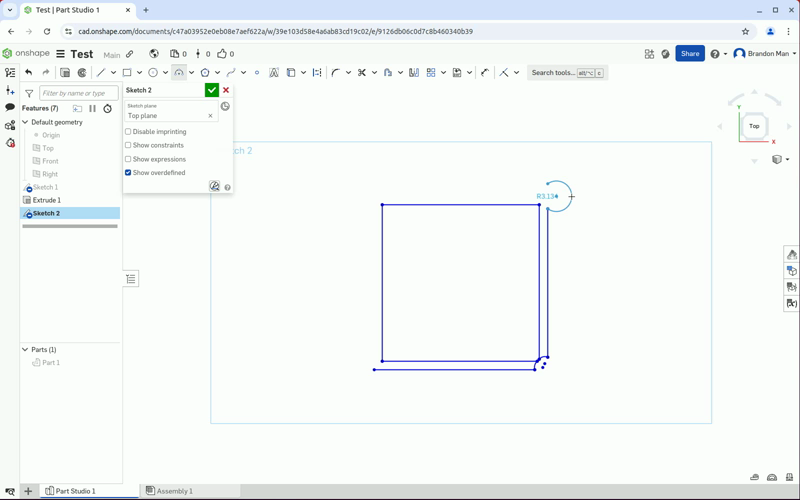
click(571, 196)
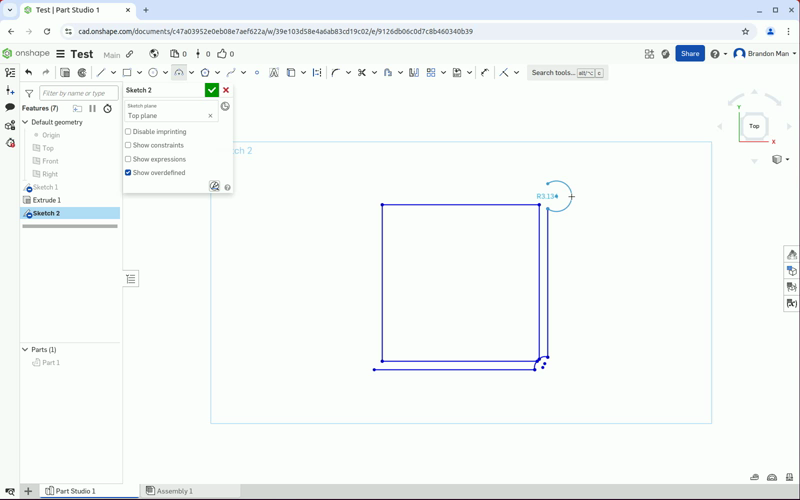
key_up(shift)
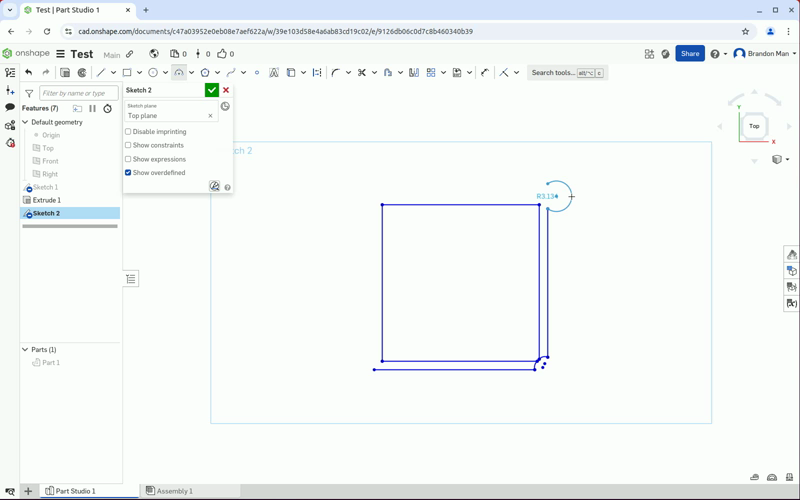
mouse_move(547, 183)
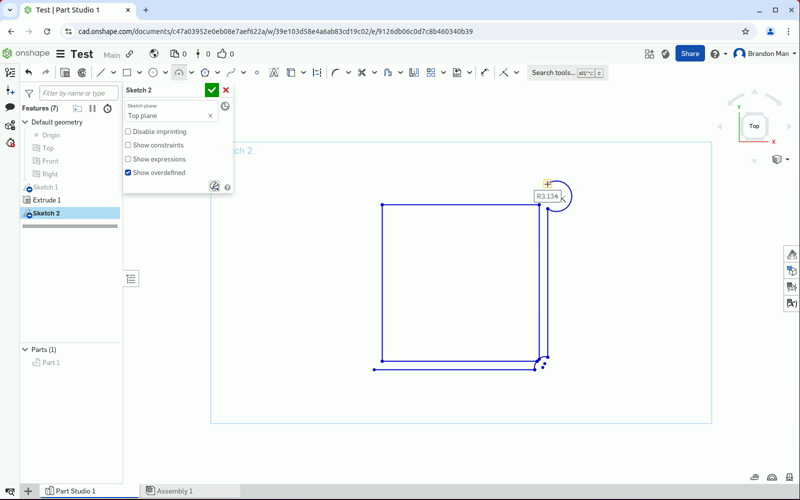
click(547, 183)
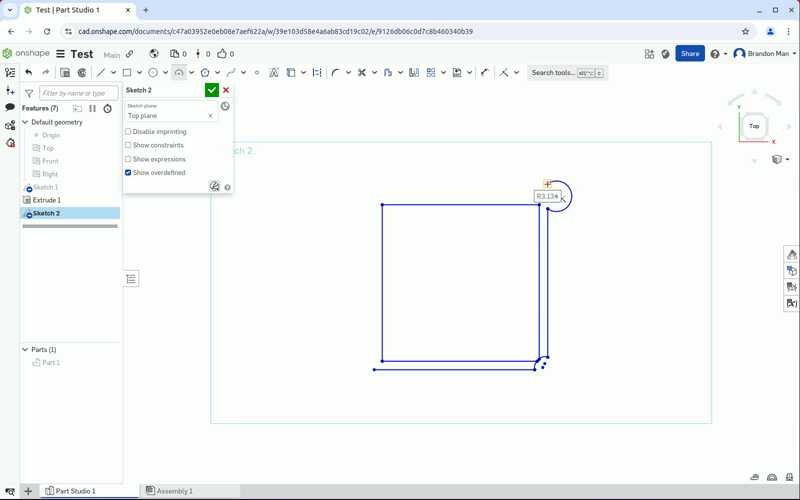
key_down(shift)
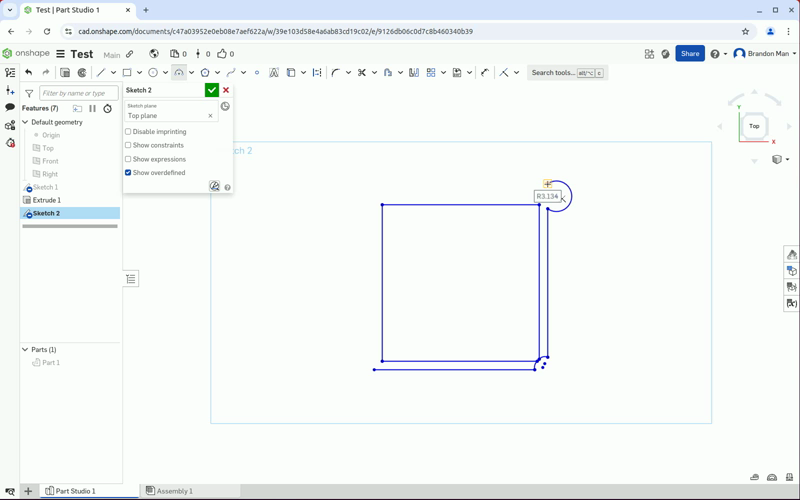
mouse_move(534, 196)
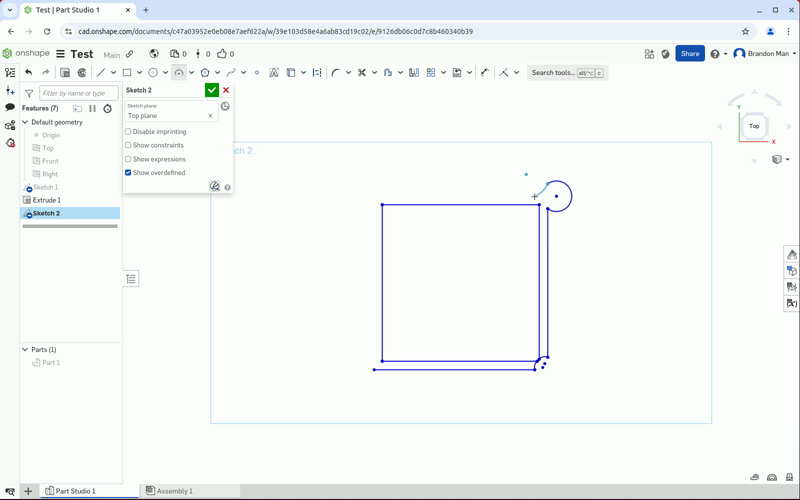
click(534, 196)
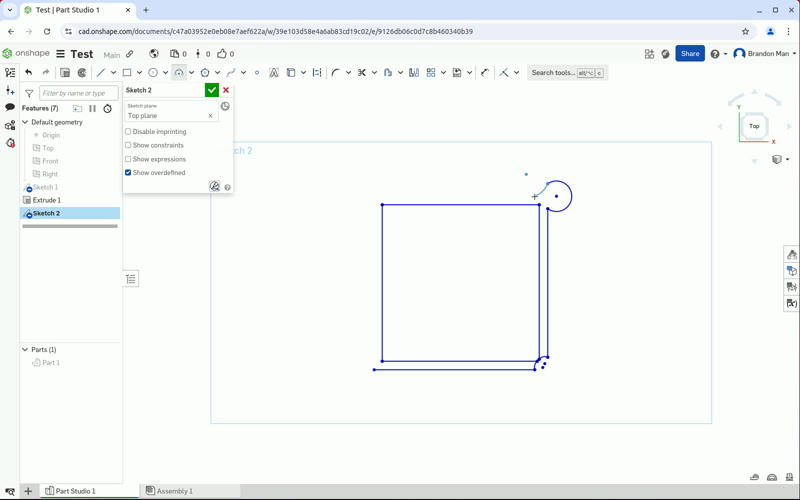
mouse_move(538, 187)
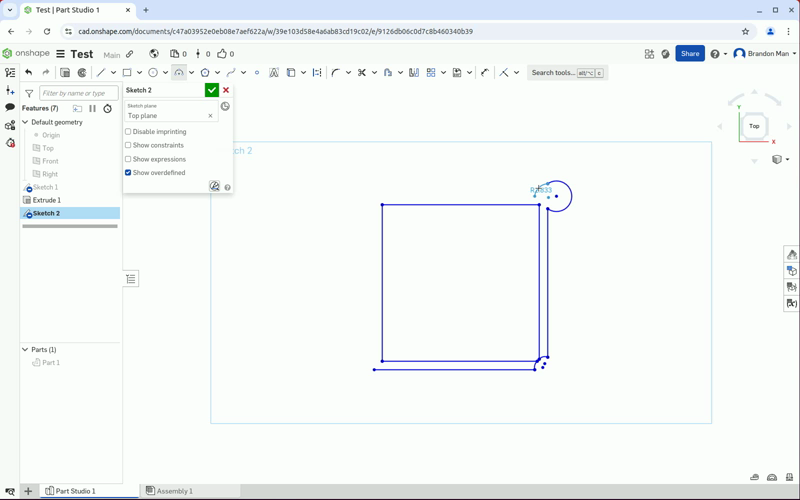
click(538, 187)
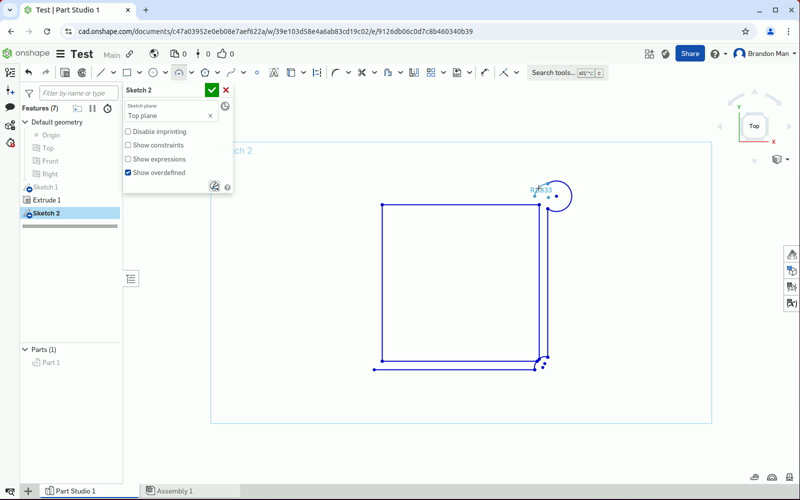
key_up(shift)
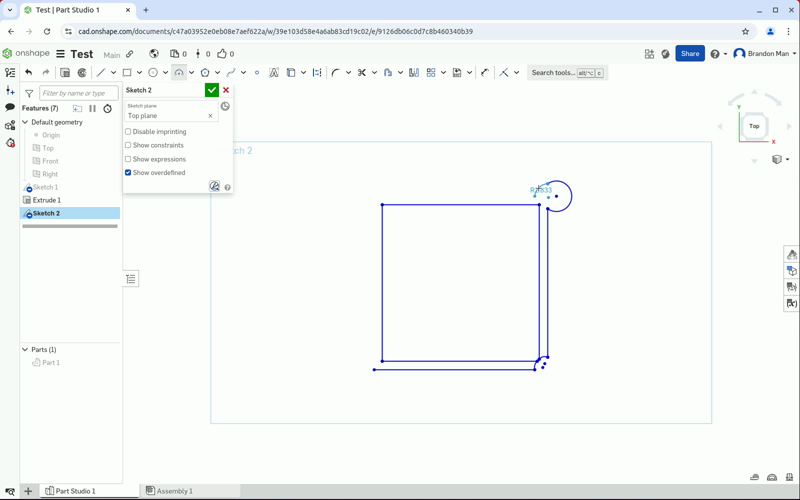
key(esc)
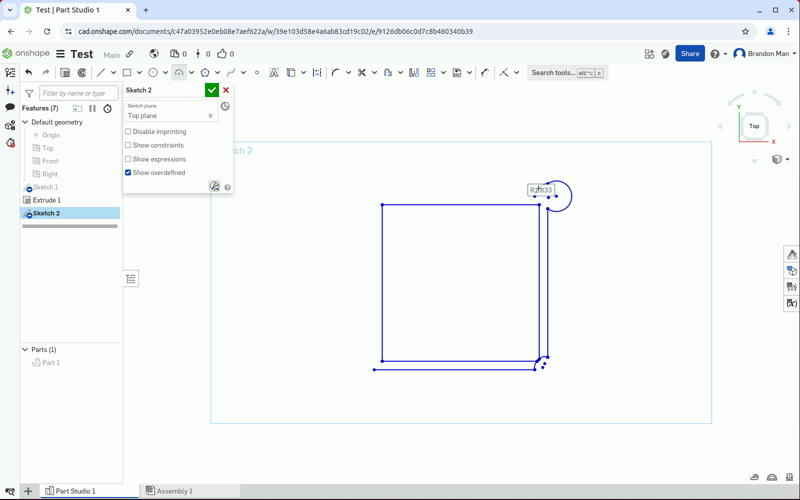
key(l)
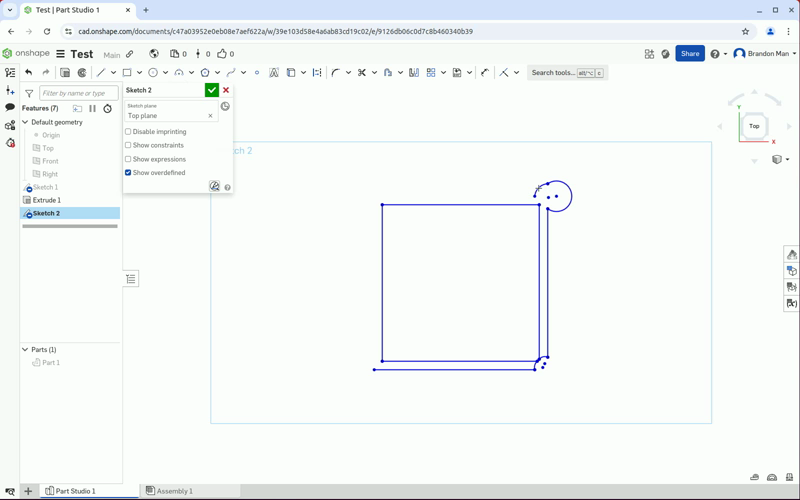
mouse_move(534, 196)
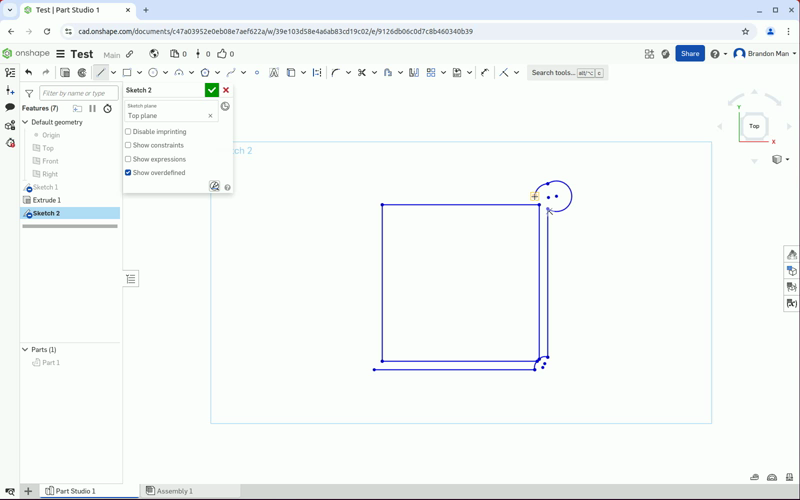
click(534, 196)
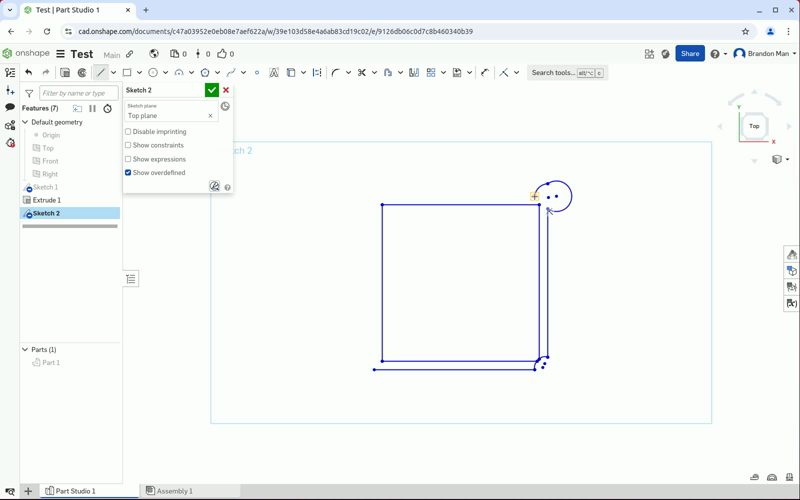
key_down(shift)
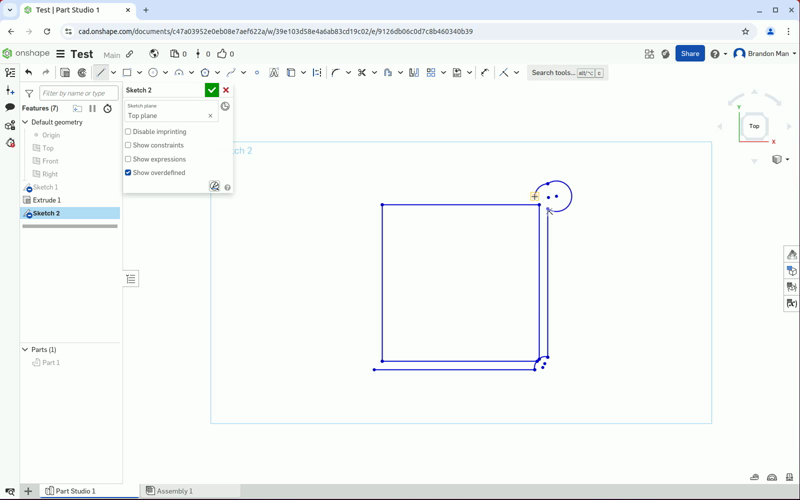
mouse_move(374, 196)
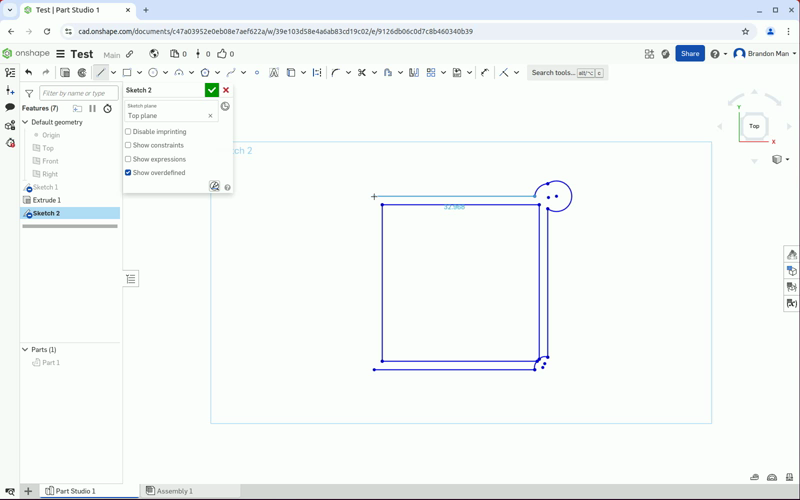
click(374, 196)
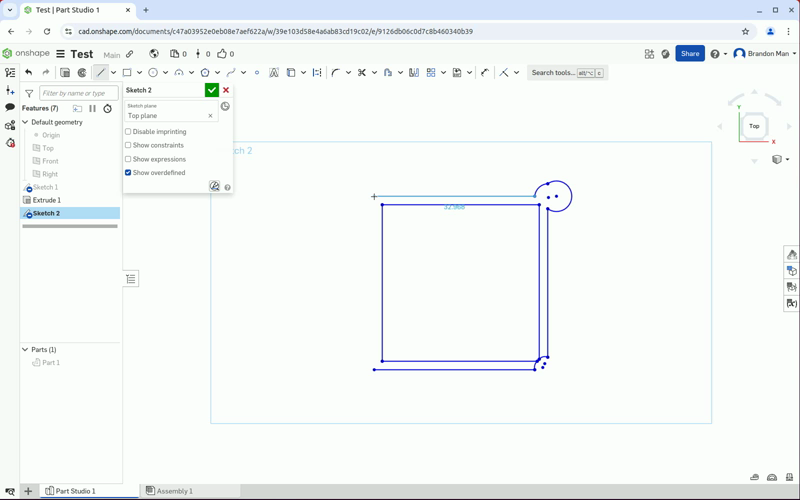
key_up(shift)
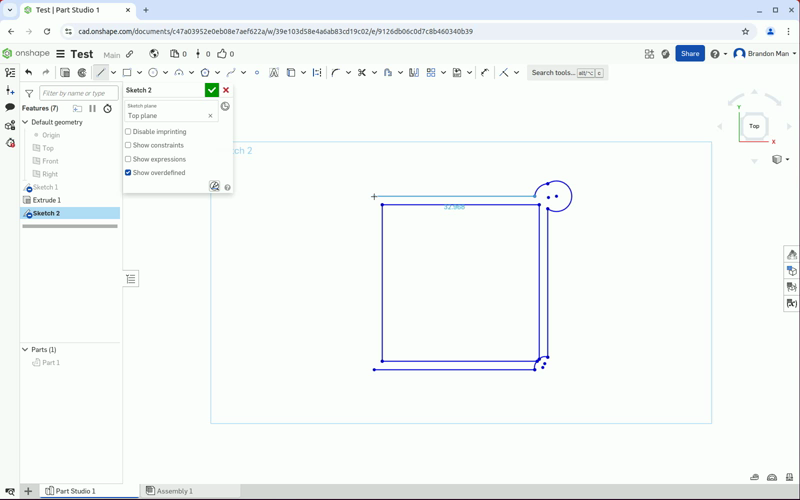
key_down(shift)
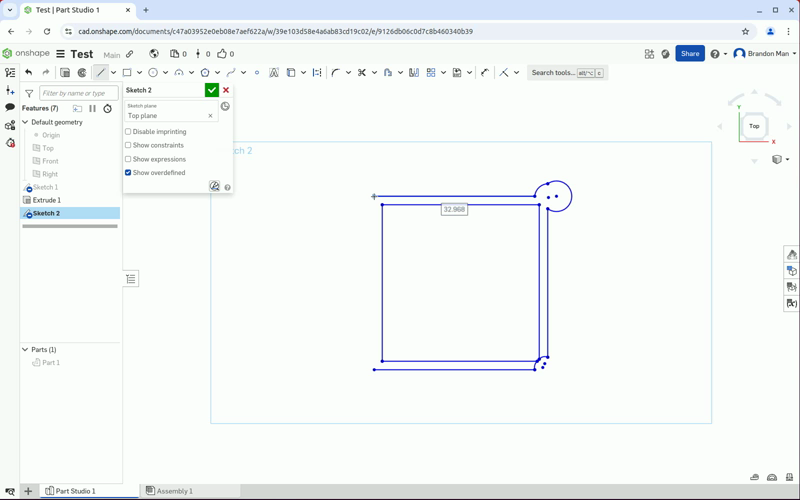
mouse_move(374, 369)
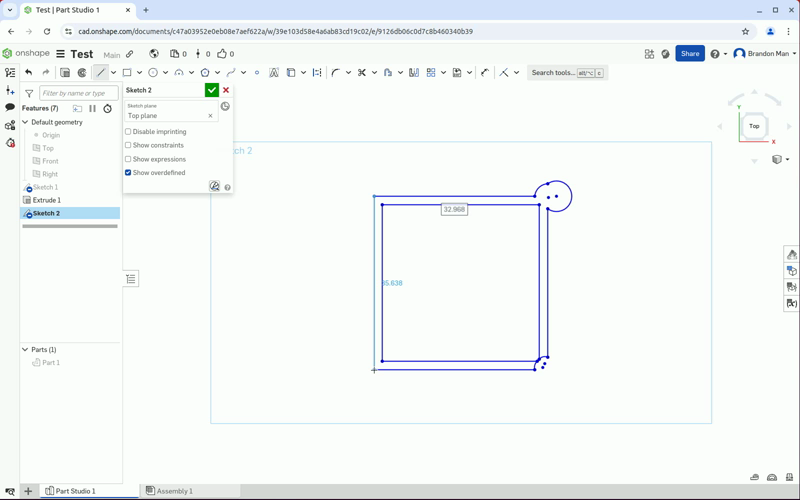
key_up(shift)
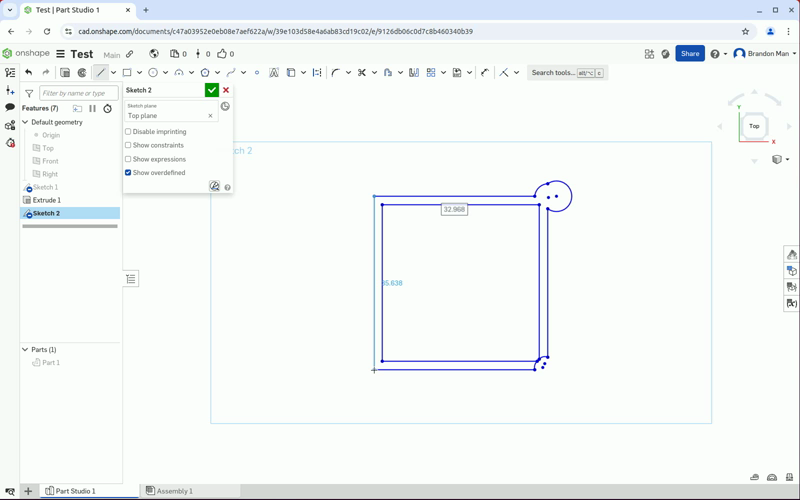
click(374, 369)
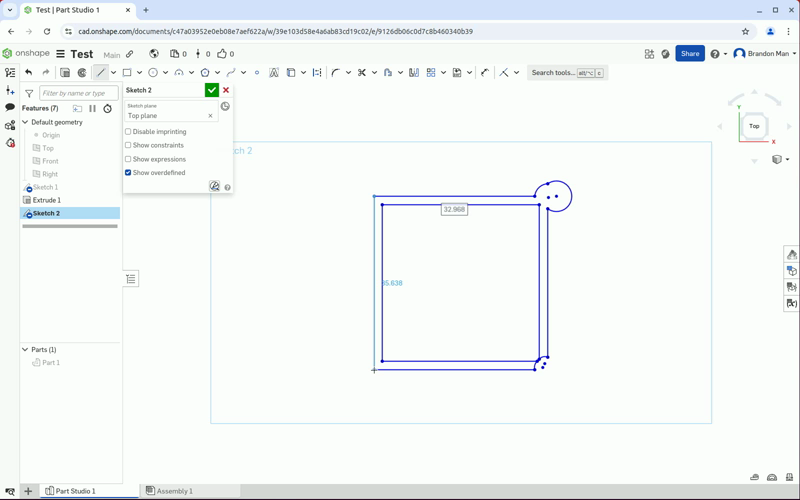
key(esc)
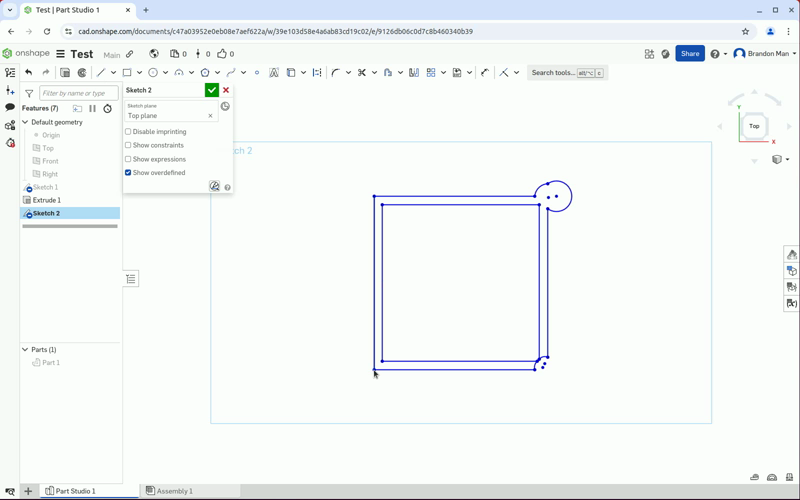
key(c)
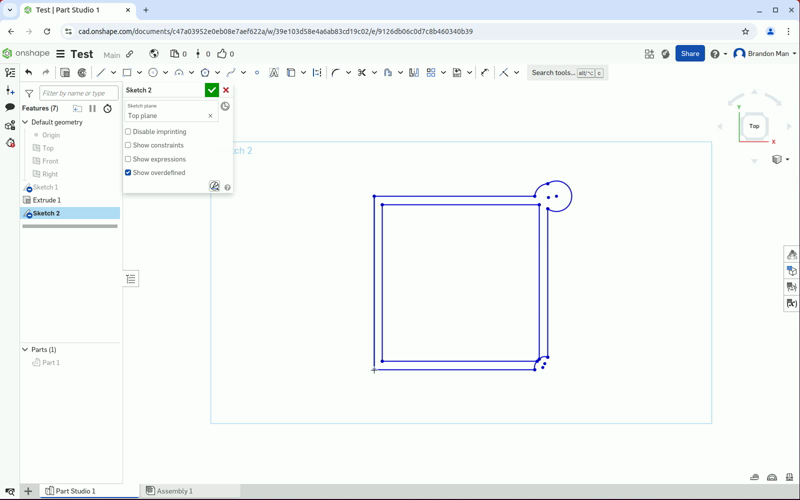
key_down(shift)
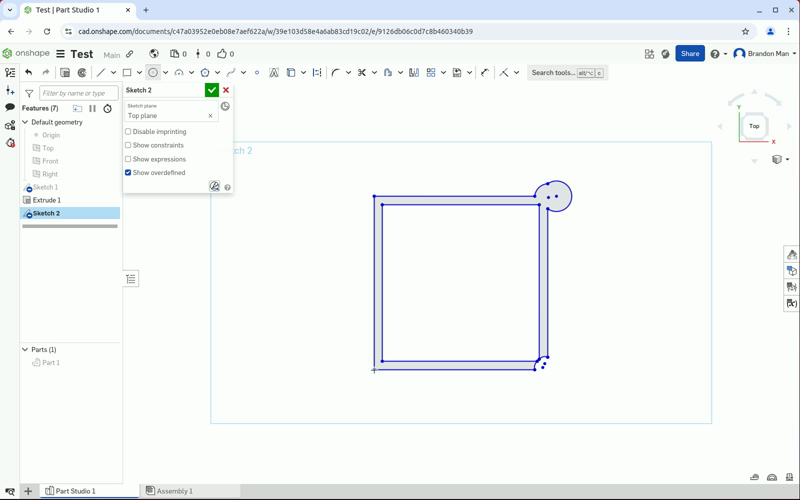
mouse_move(547, 196)
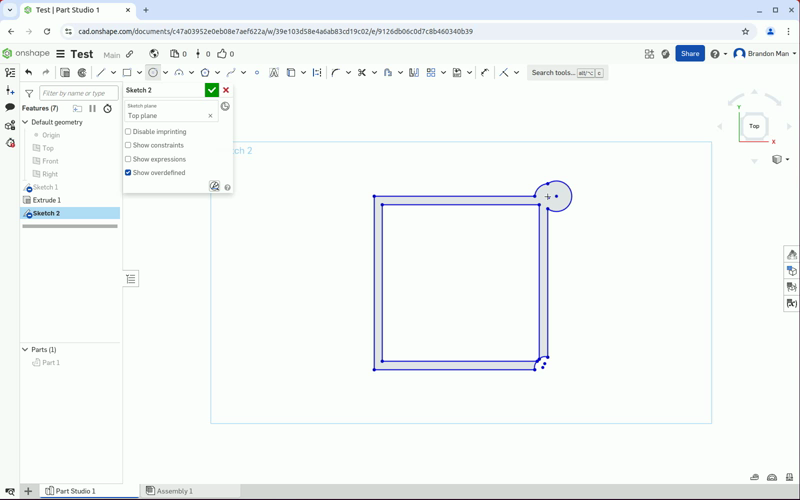
click(547, 196)
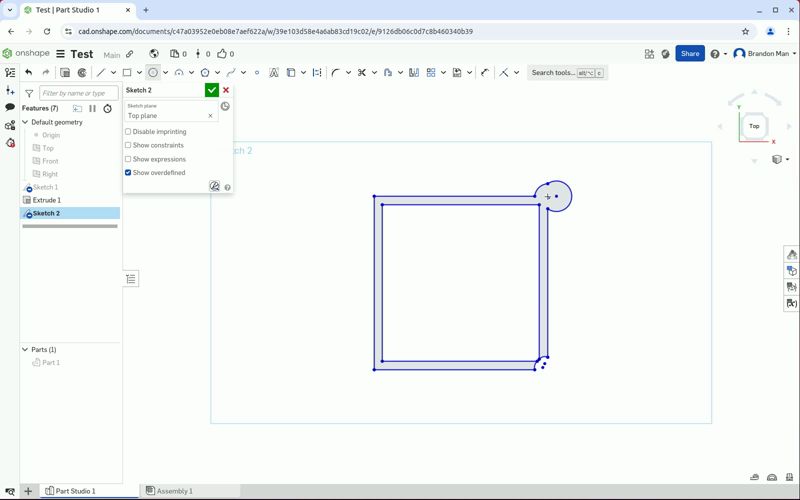
key_up(shift)
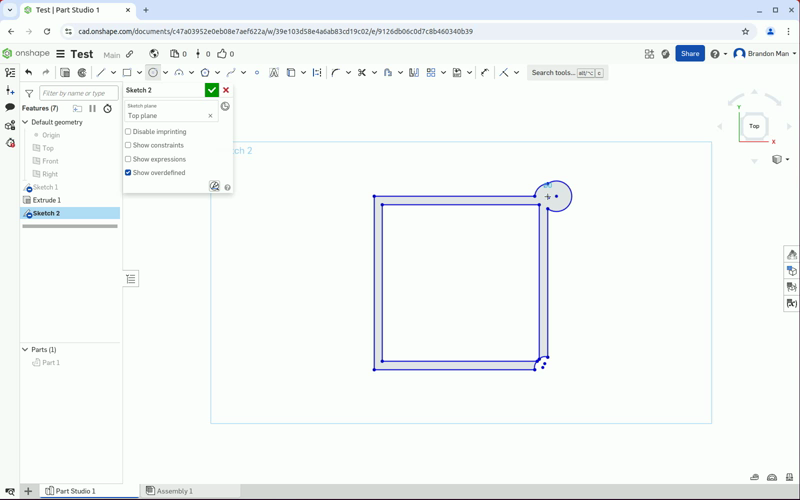
mouse_move(555, 196)
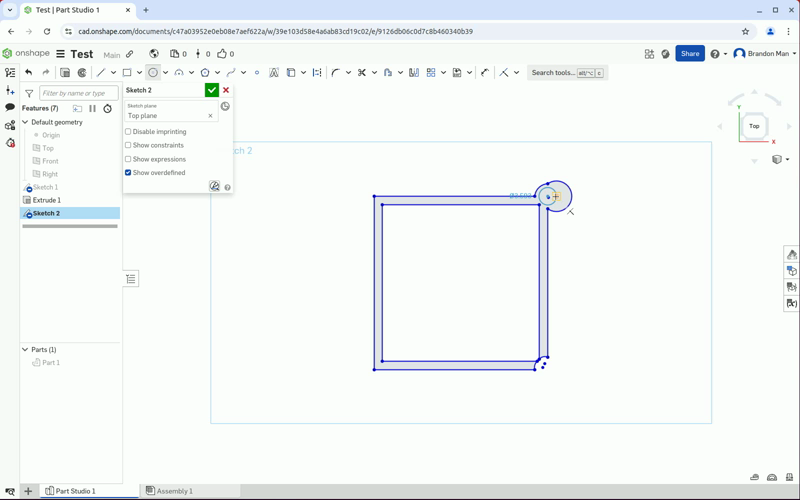
click(555, 196)
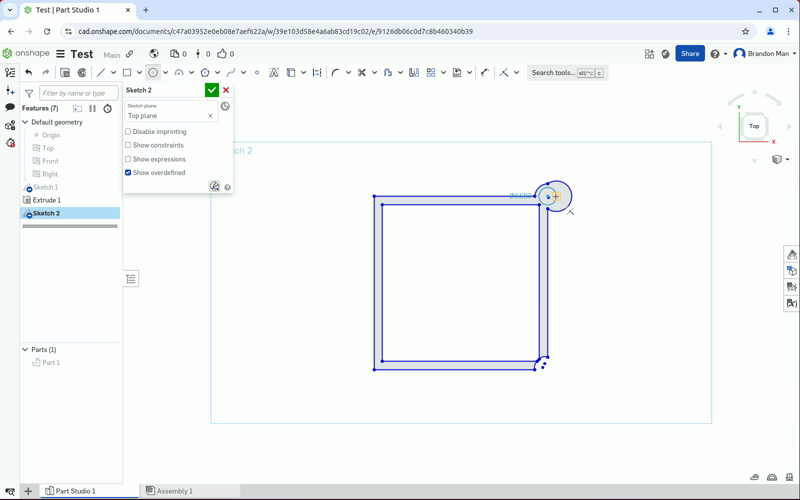
key(esc)
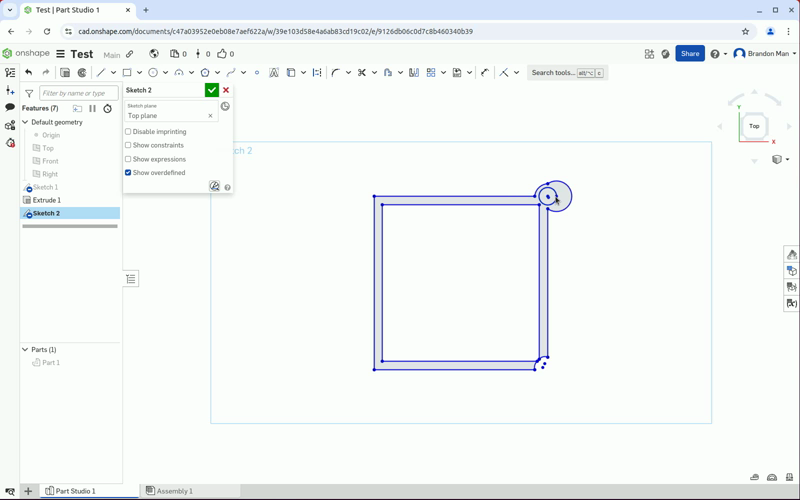
mouse_move(543, 300)
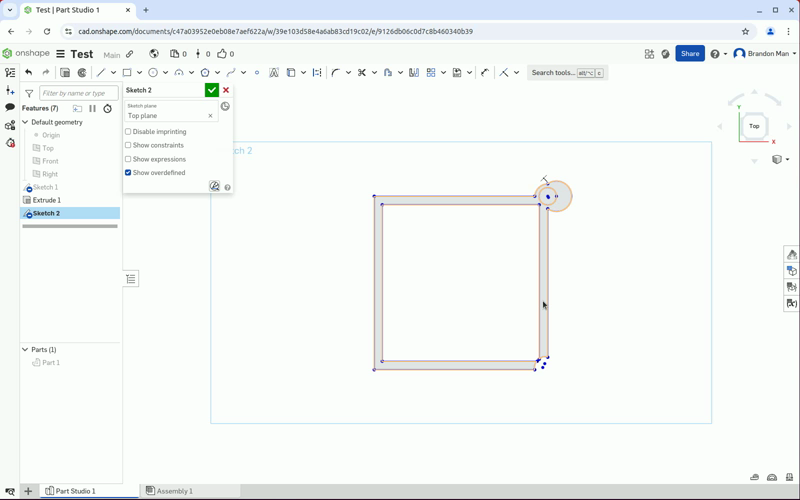
click(543, 300)
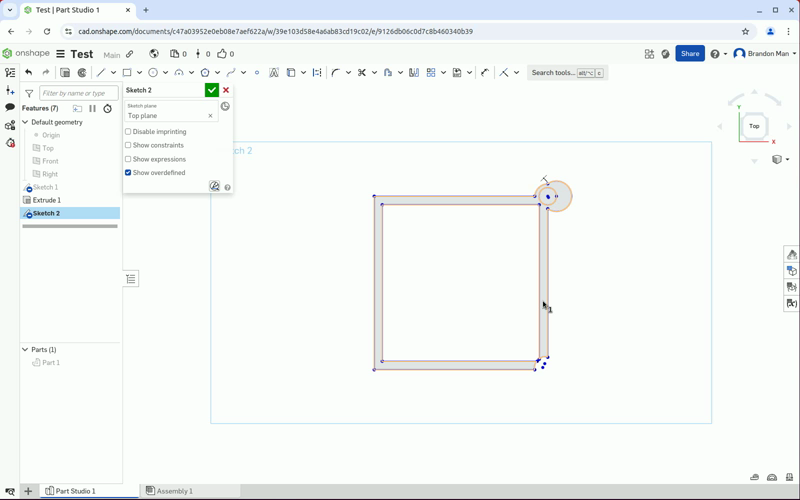
mouse_move(73, 352)
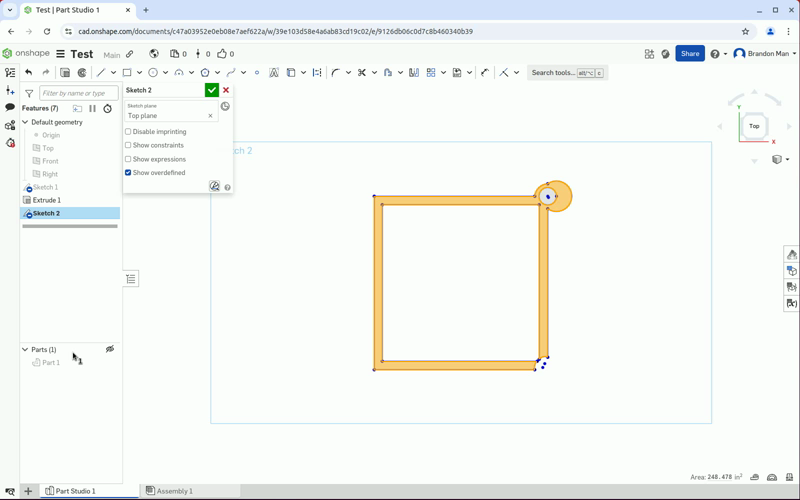
key(shift+y)
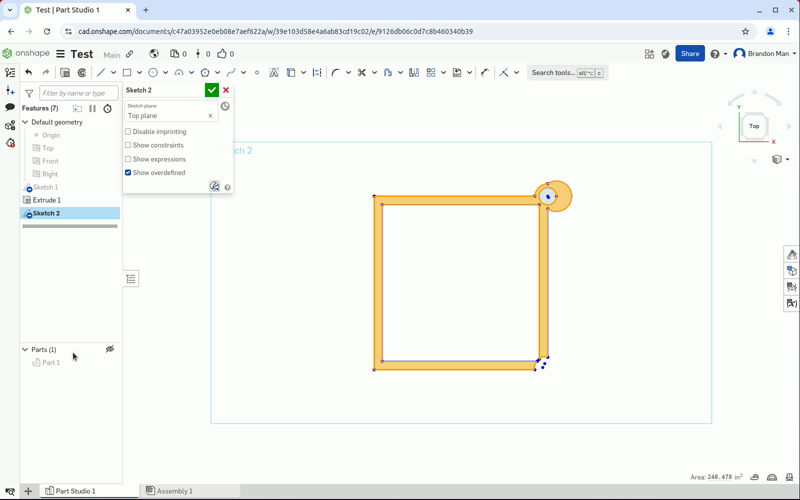
key(shift+e)
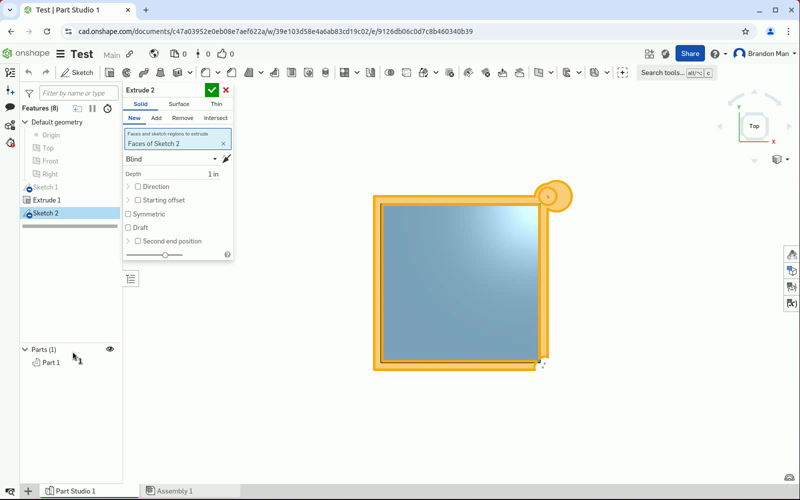
mouse_move(143, 106)
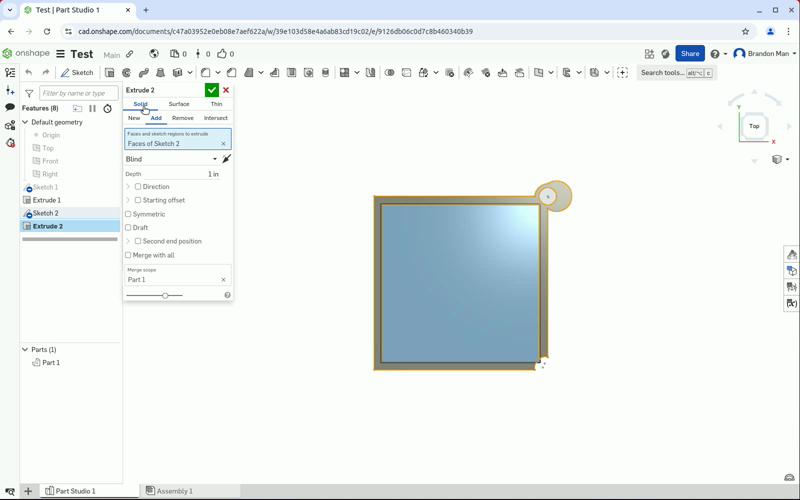
click(143, 106)
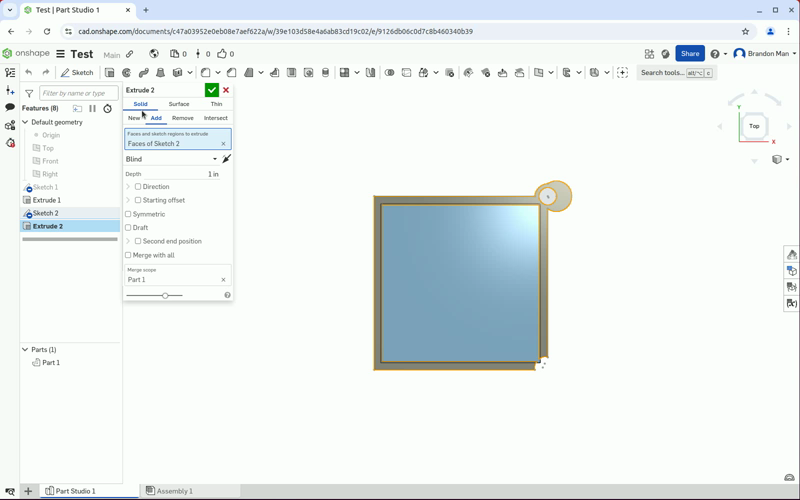
mouse_move(137, 120)
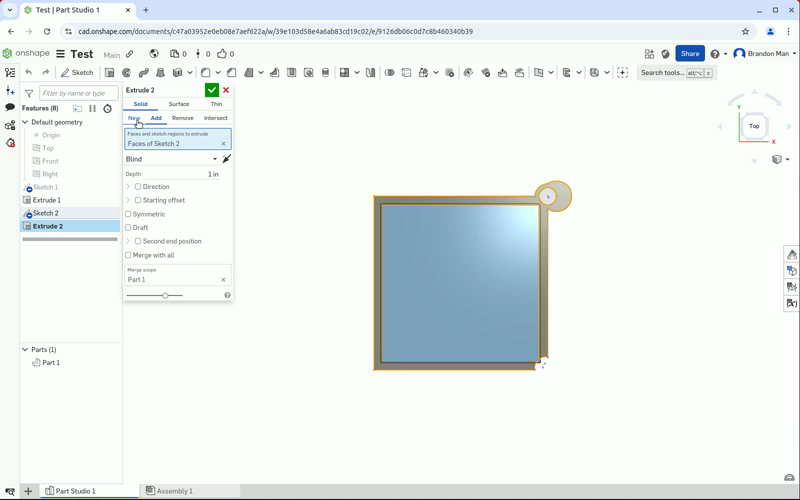
click(137, 120)
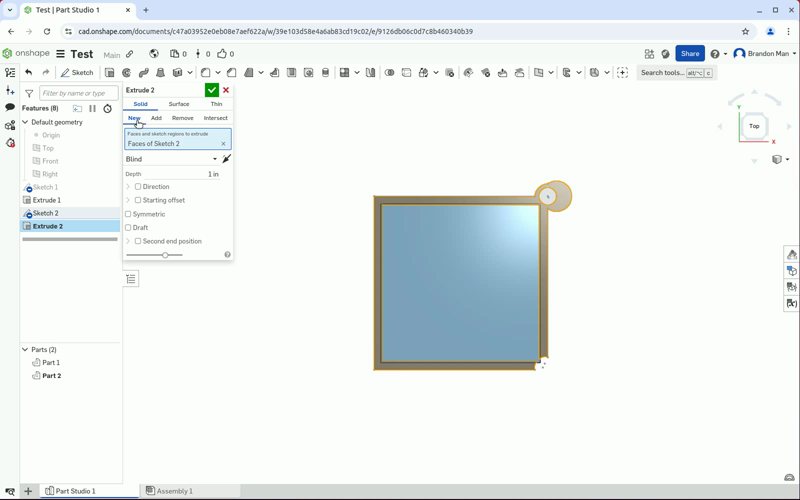
key(tab, 4)
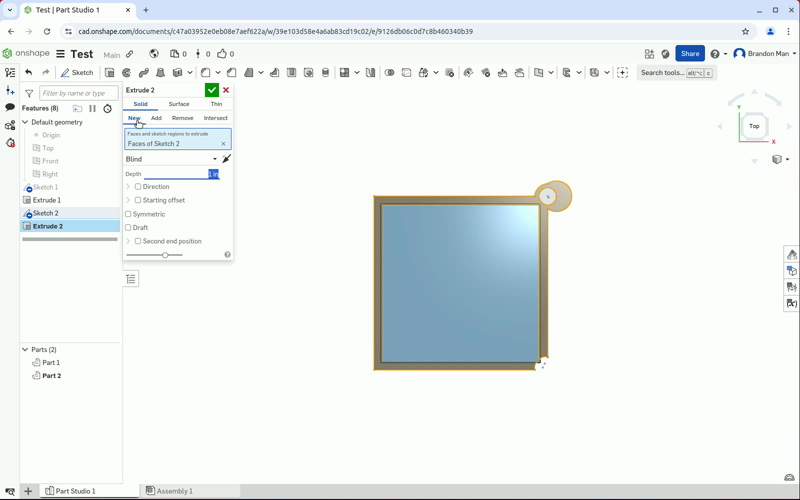
text(11.313)
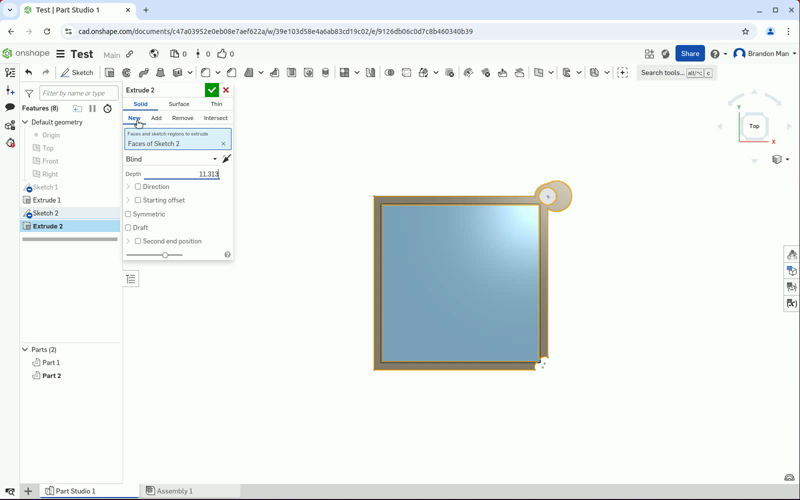
key(enter)
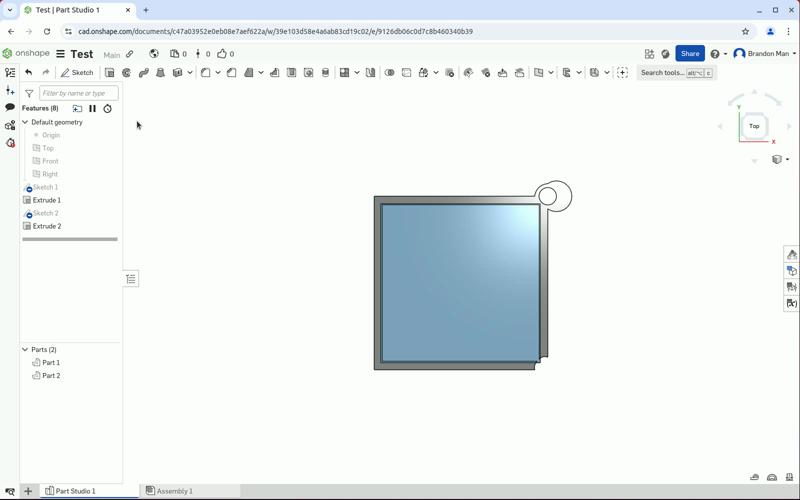
key(shift+h)
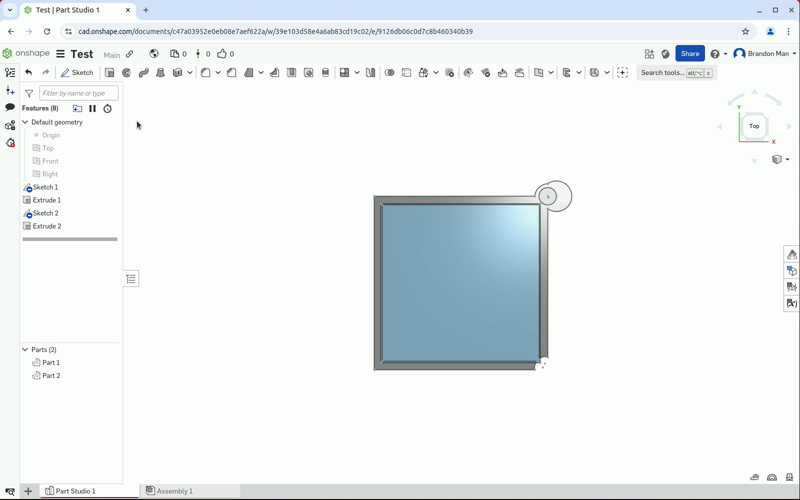
key(shift+h)
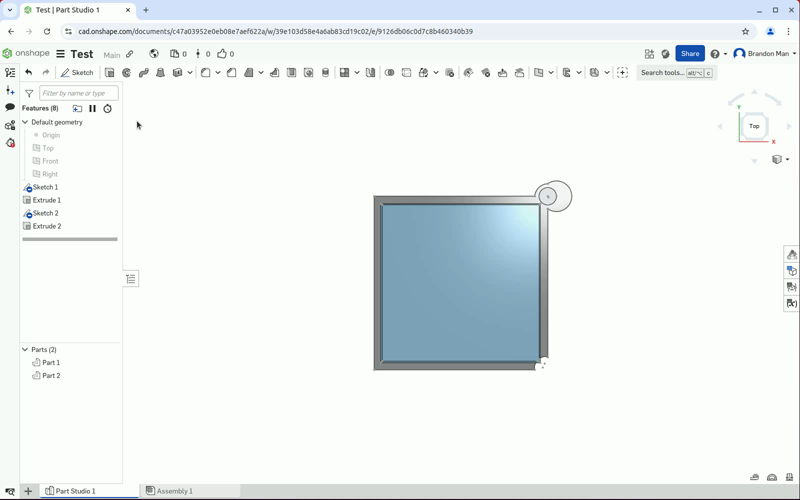
key(shift+7)
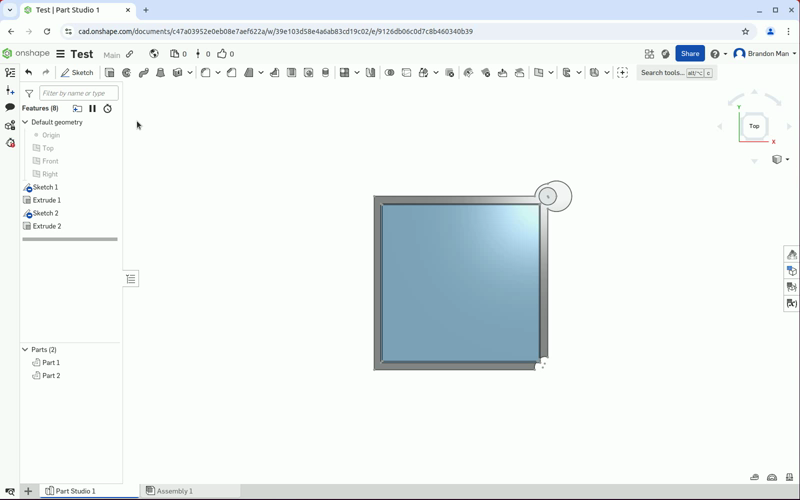
key(up, 3)
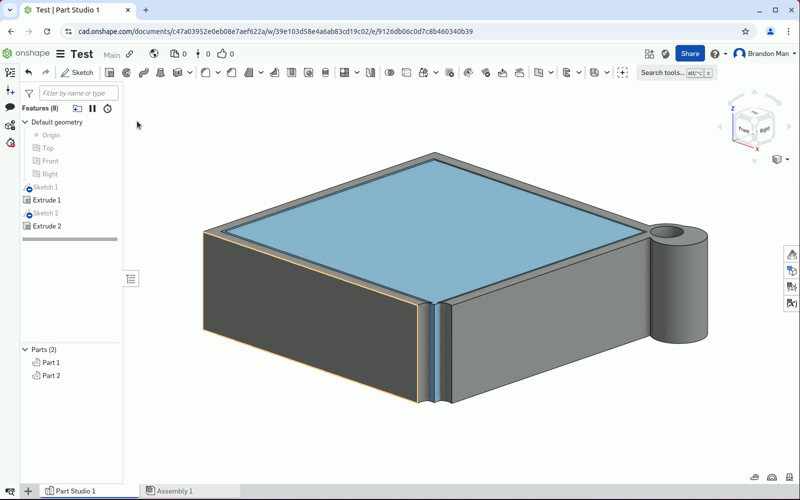
key(left, 3)
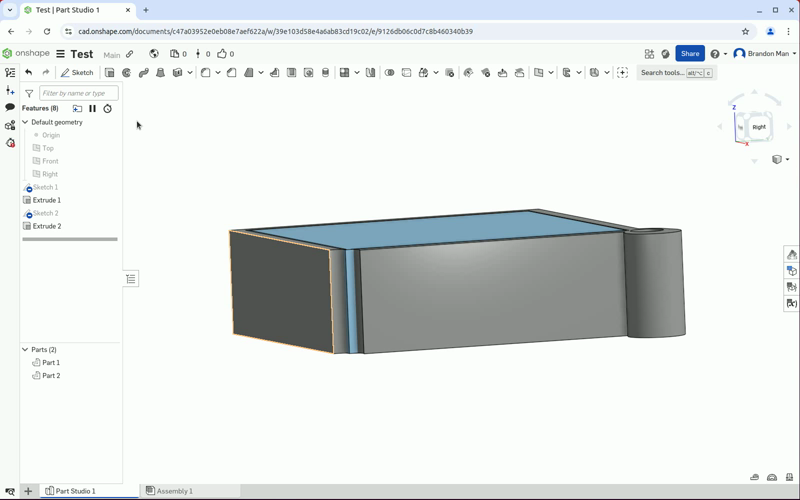
key(right, 3)
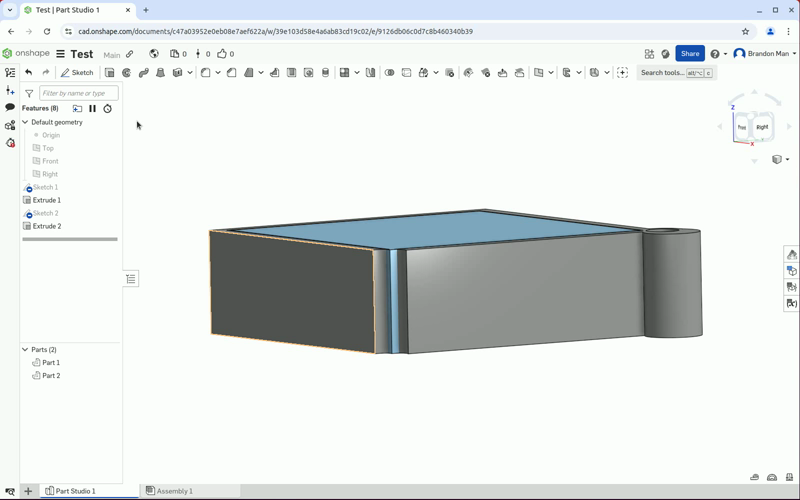
key(down, 3)
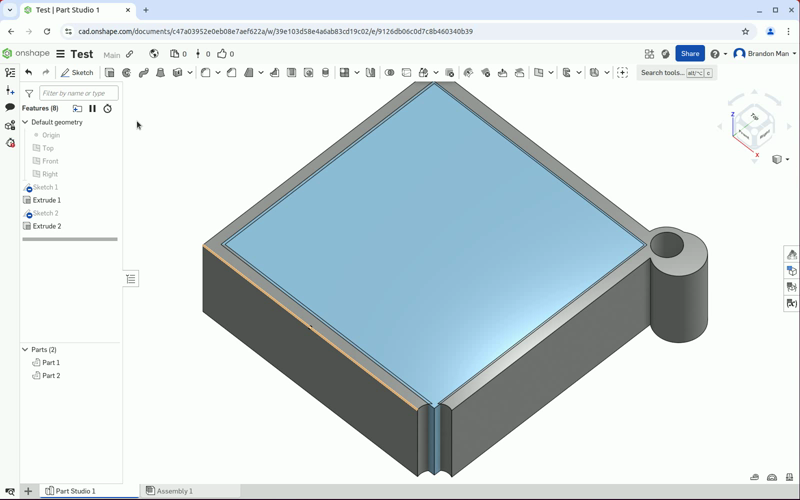
mouse_move(73, 189)
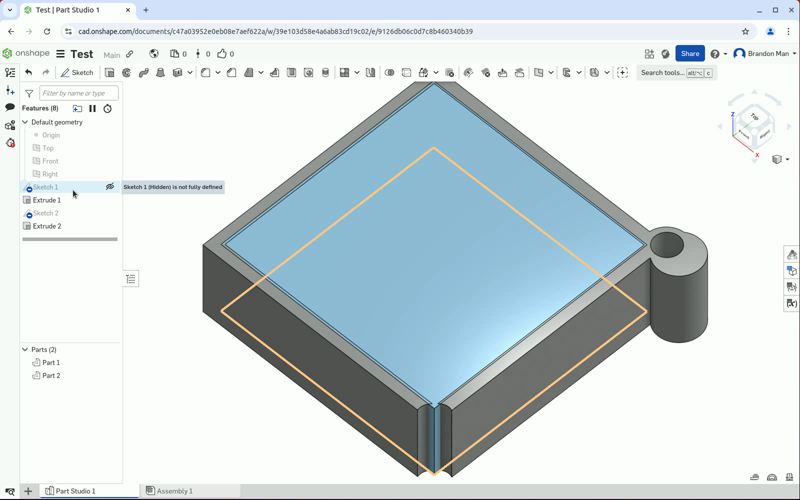
click(73, 189)